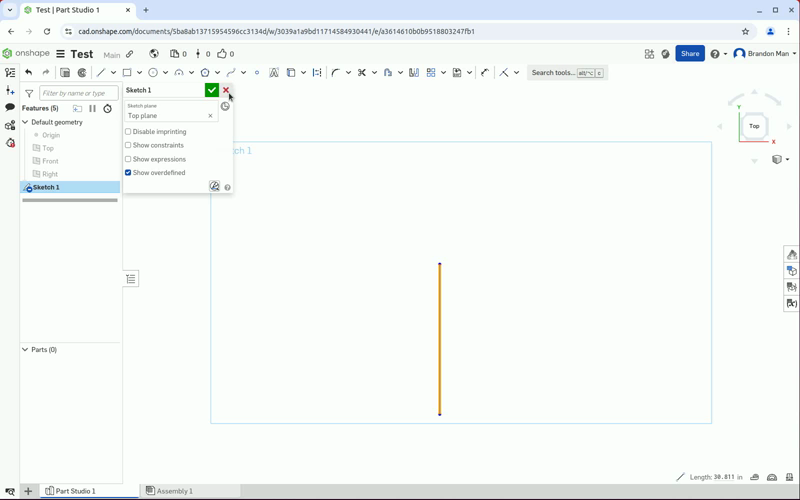
key(shift+h)
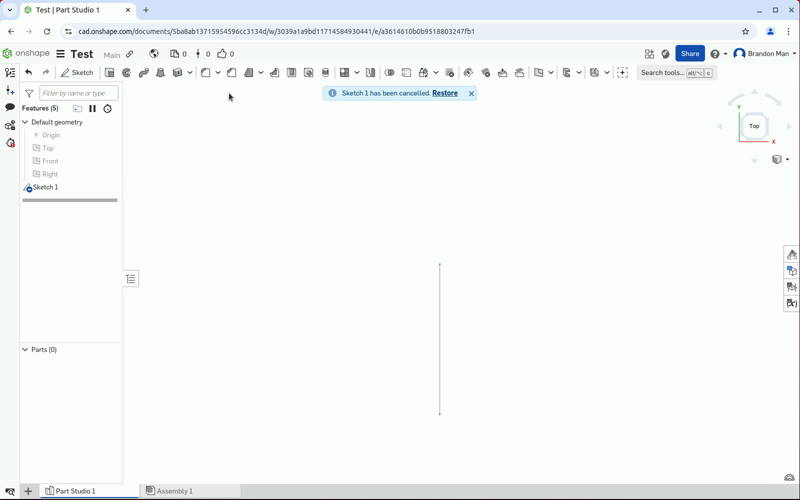
key(shift+s)
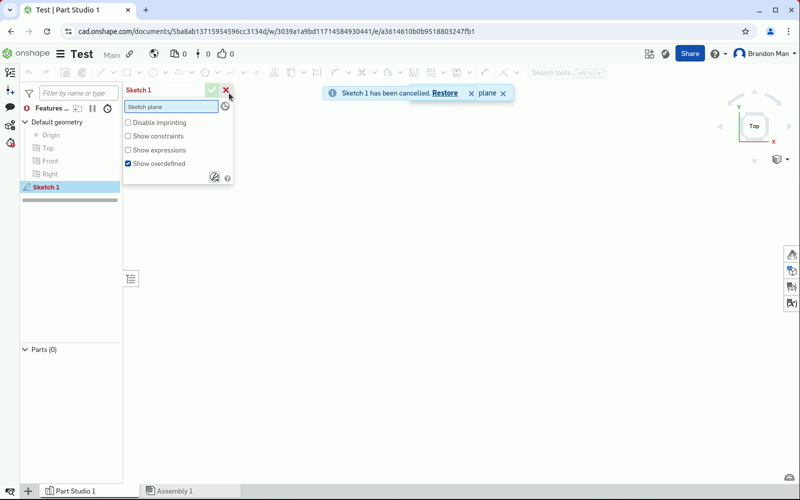
mouse_move(73, 150)
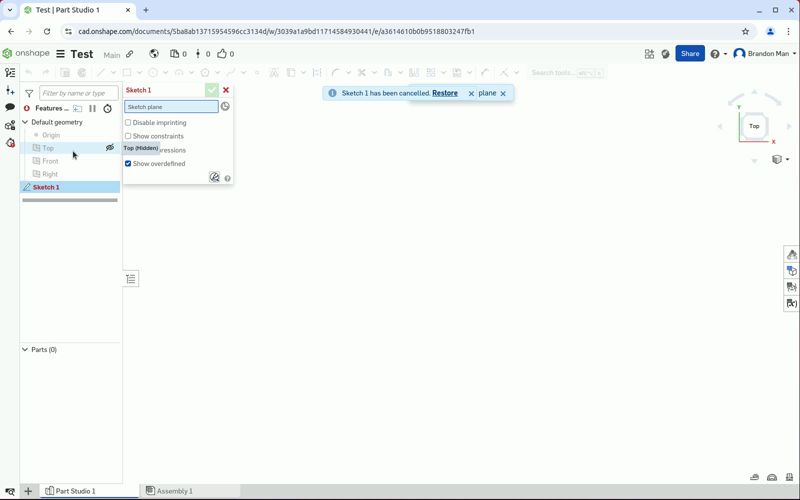
click(73, 150)
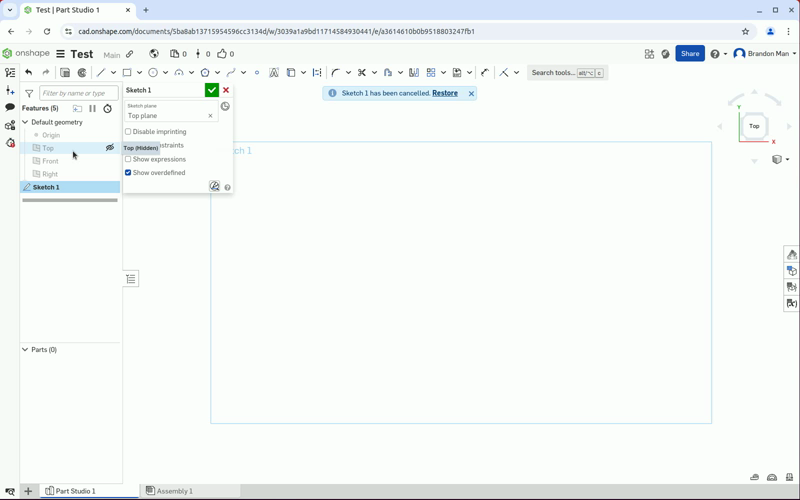
mouse_move(73, 352)
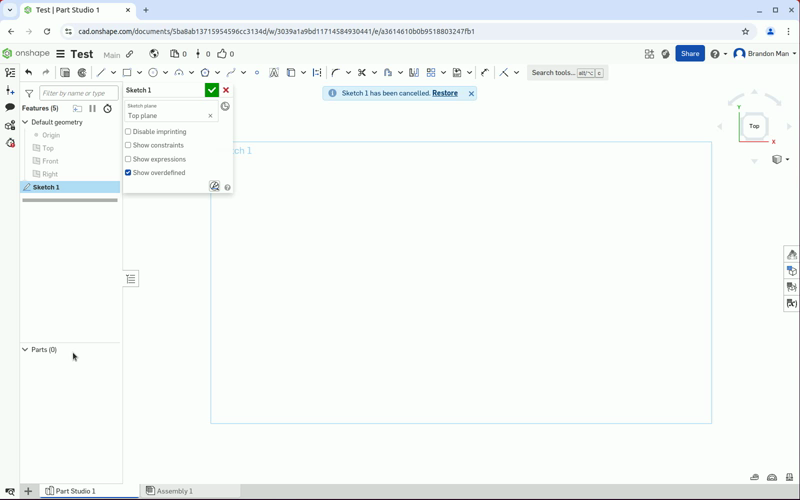
key(y)
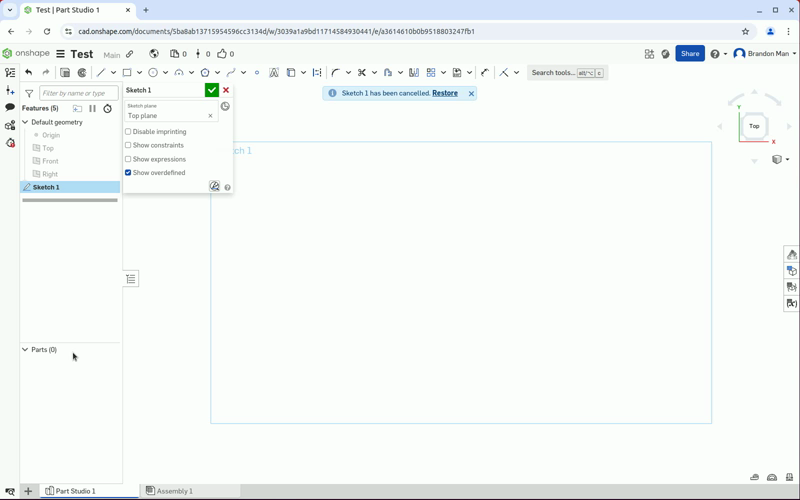
key(c)
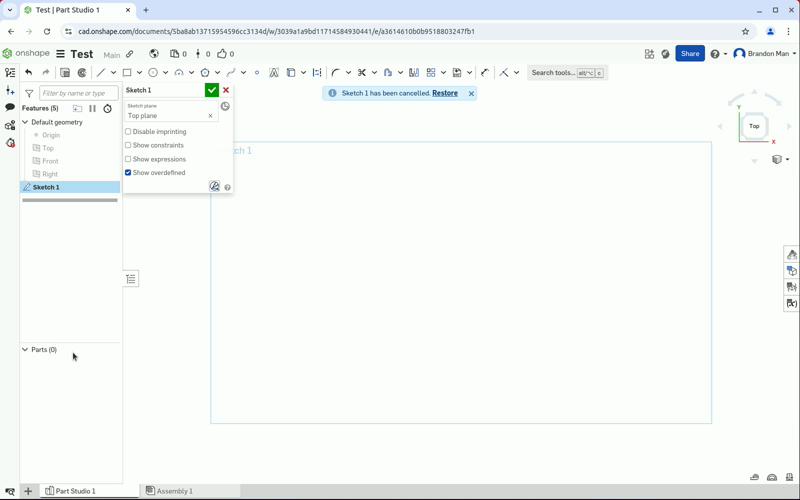
key_down(shift)
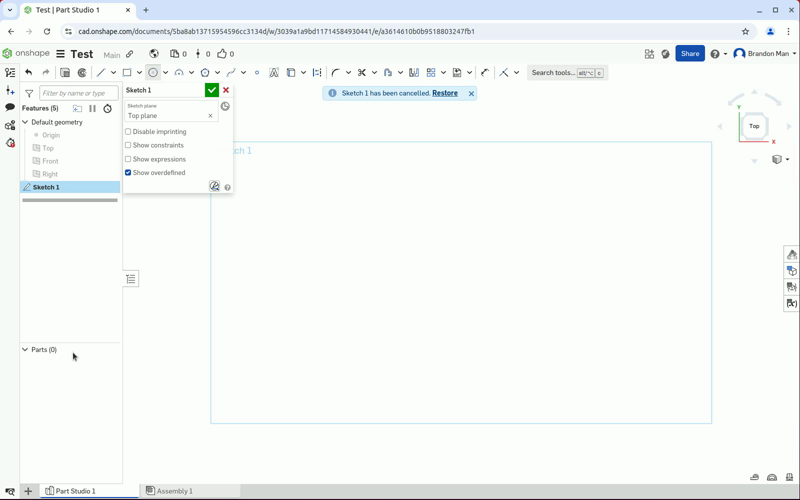
mouse_move(461, 282)
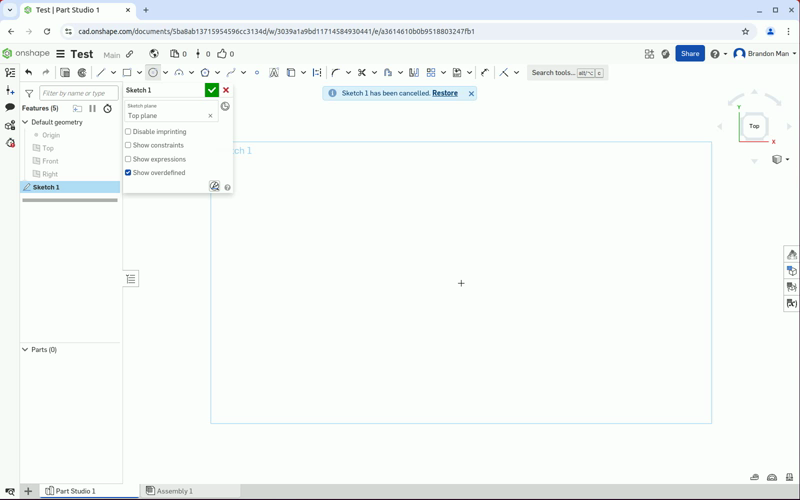
click(461, 282)
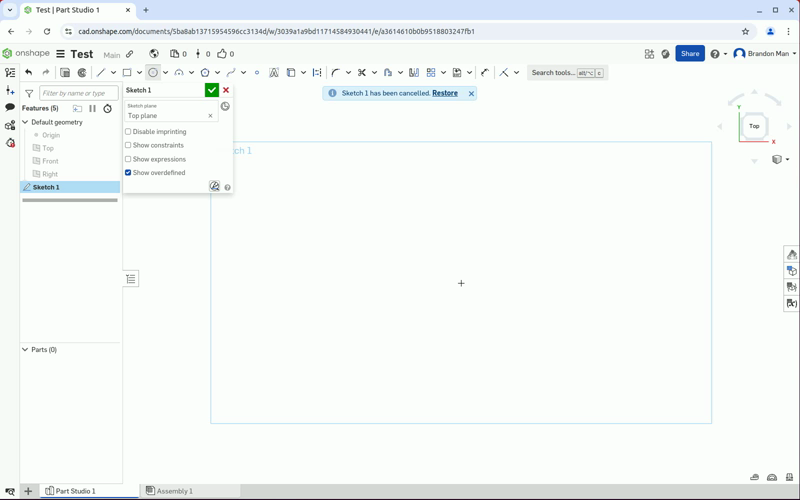
key_up(shift)
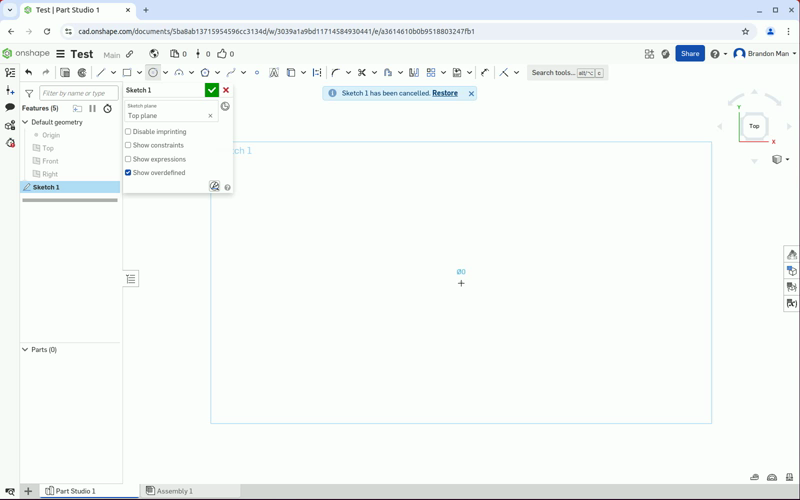
mouse_move(574, 282)
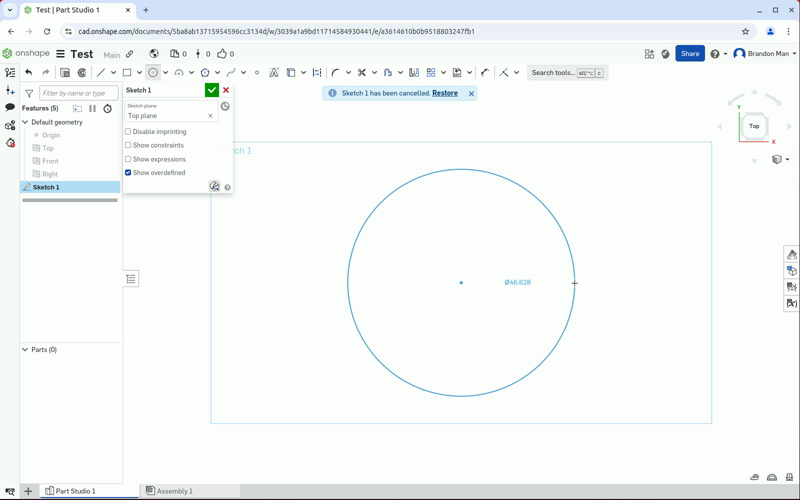
click(574, 282)
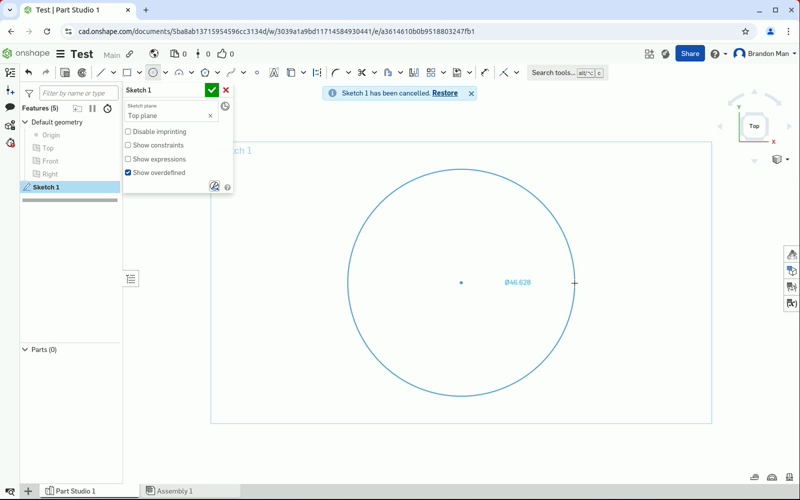
key(esc)
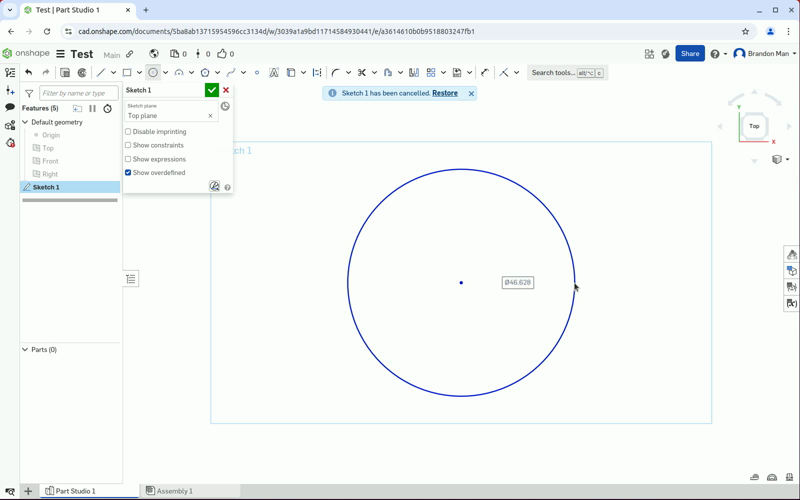
key(l)
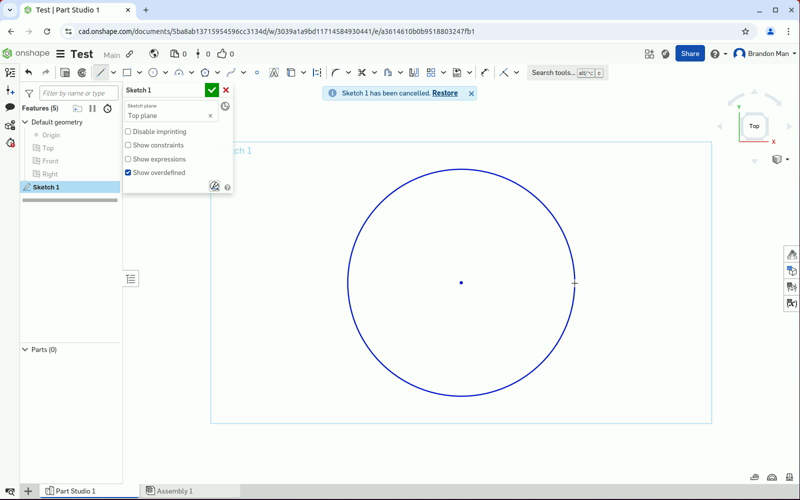
key_down(shift)
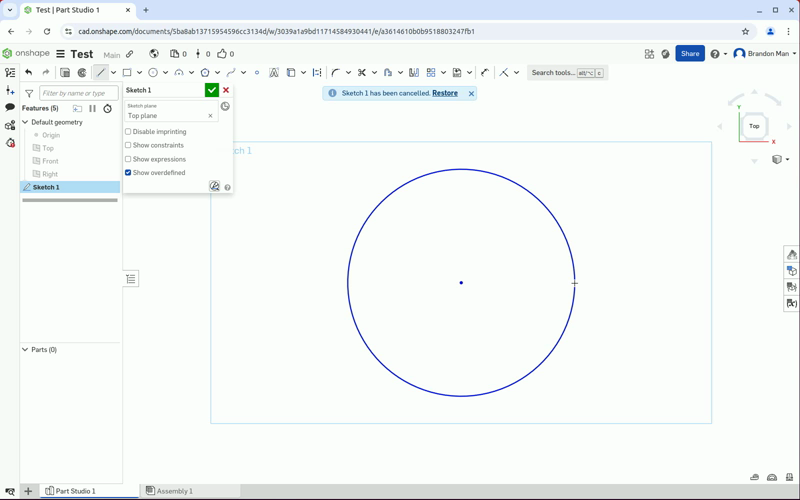
mouse_move(449, 287)
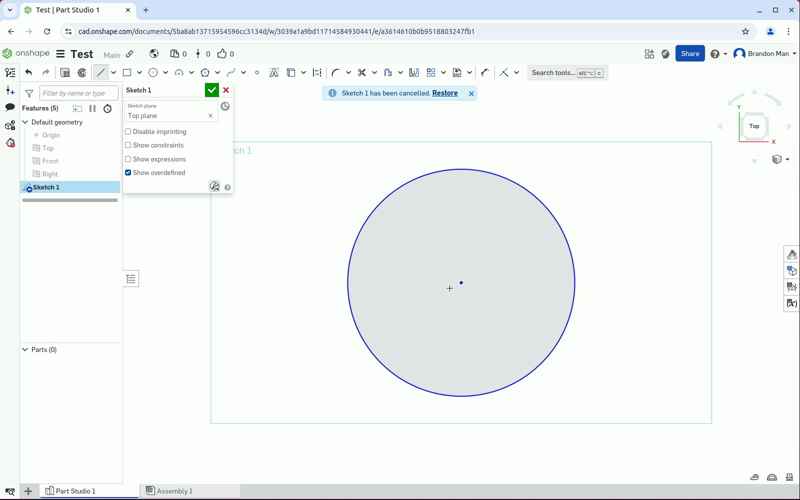
click(449, 287)
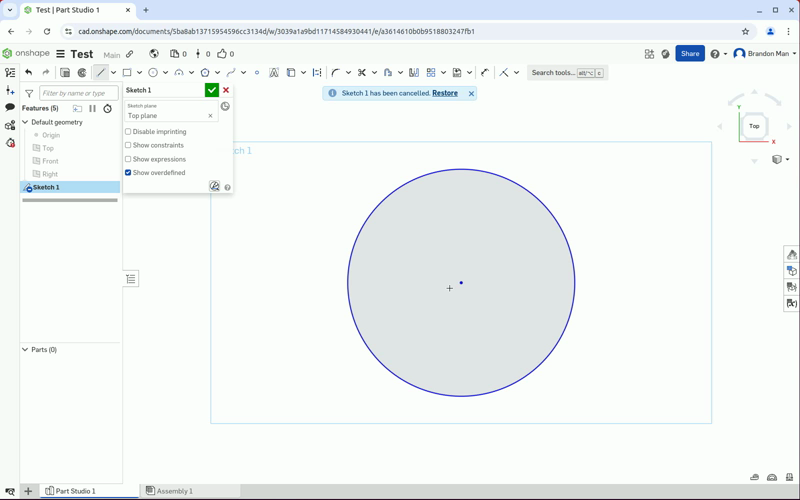
key_up(shift)
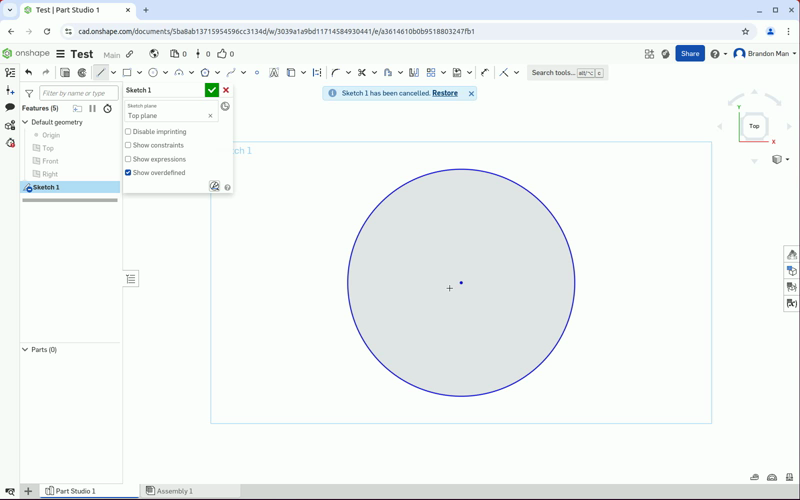
key_down(shift)
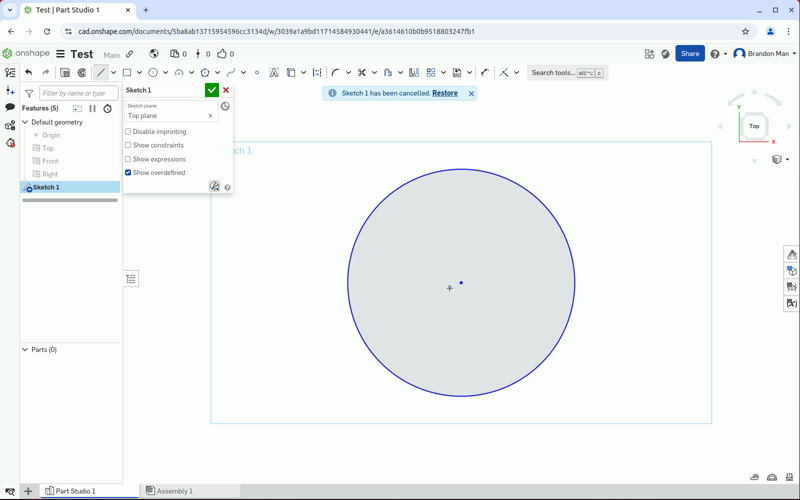
mouse_move(479, 287)
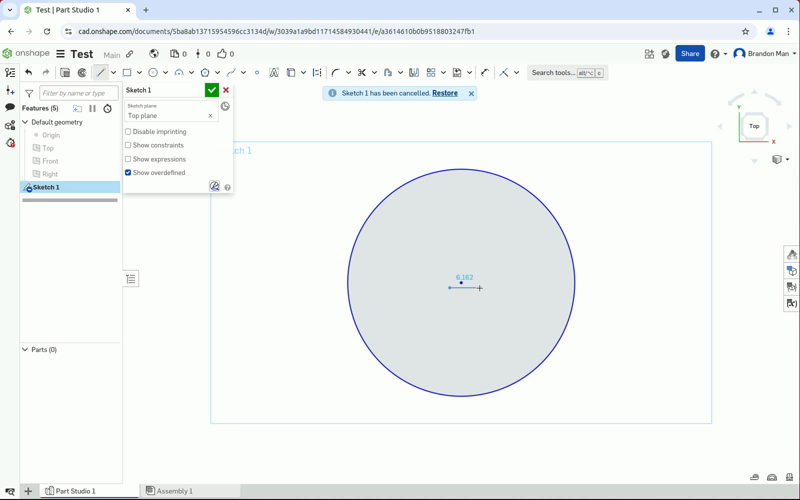
mouse_move(470, 287)
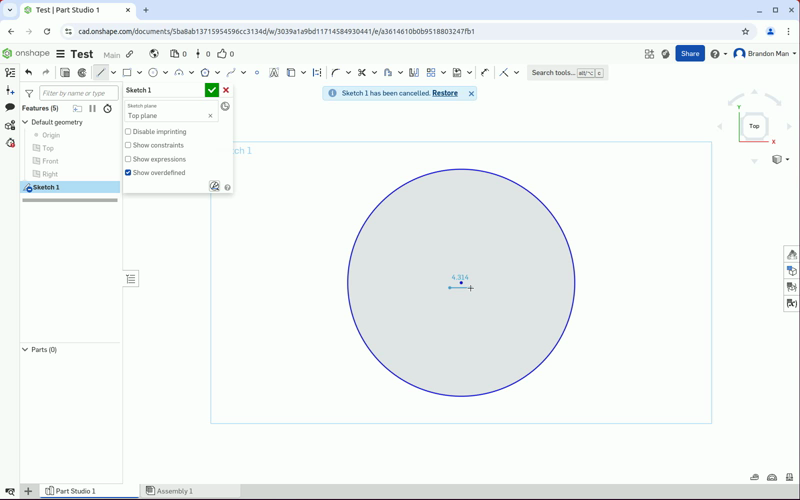
click(470, 287)
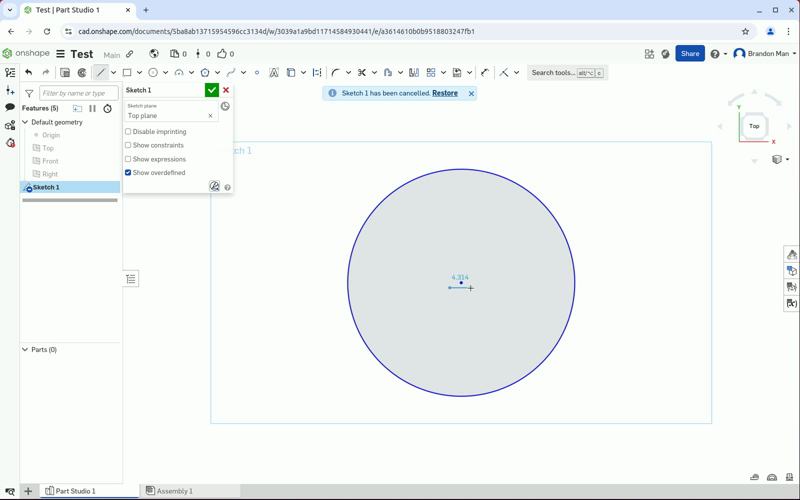
key_up(shift)
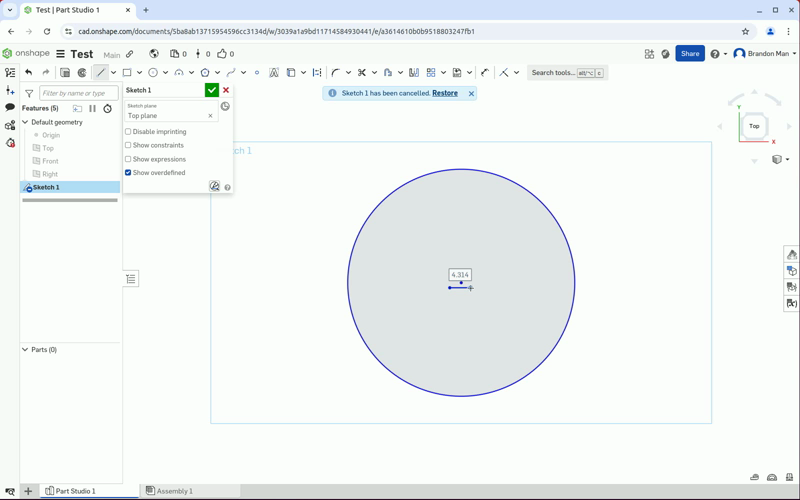
key_down(shift)
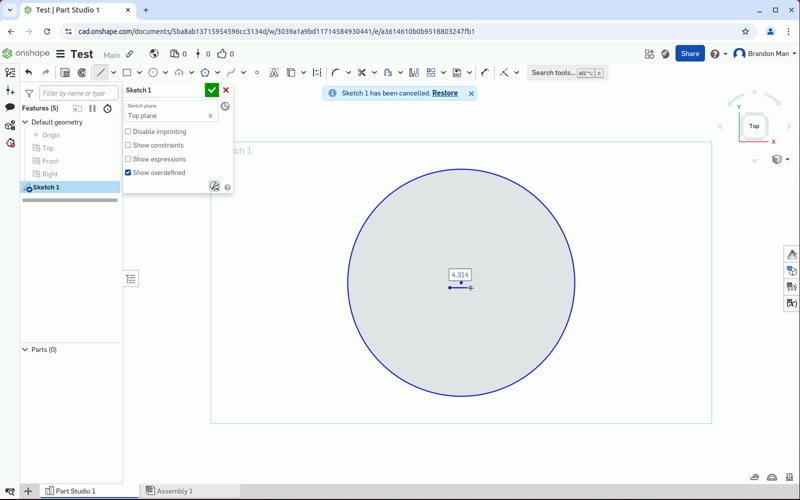
mouse_move(500, 287)
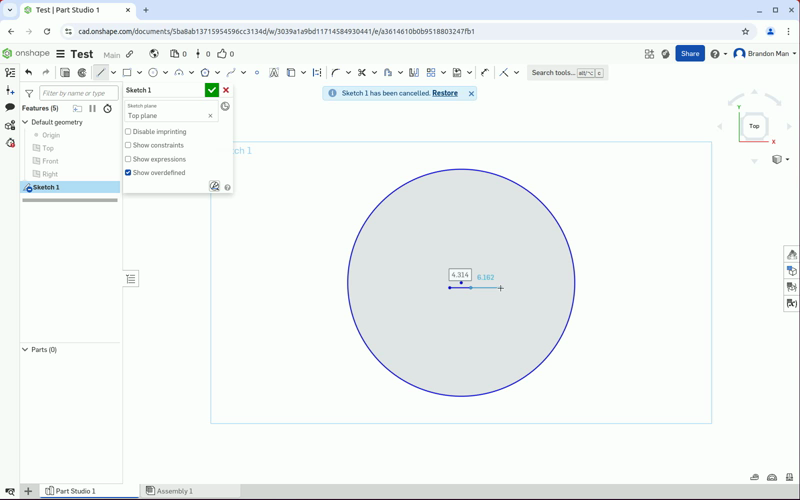
mouse_move(470, 278)
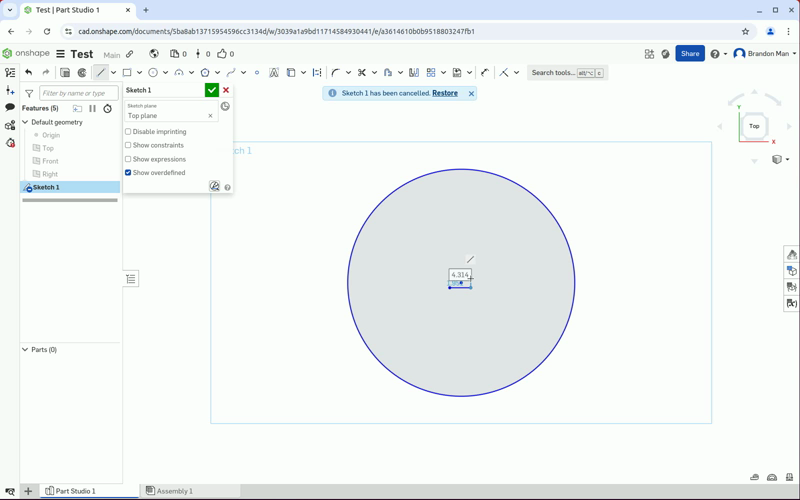
click(470, 278)
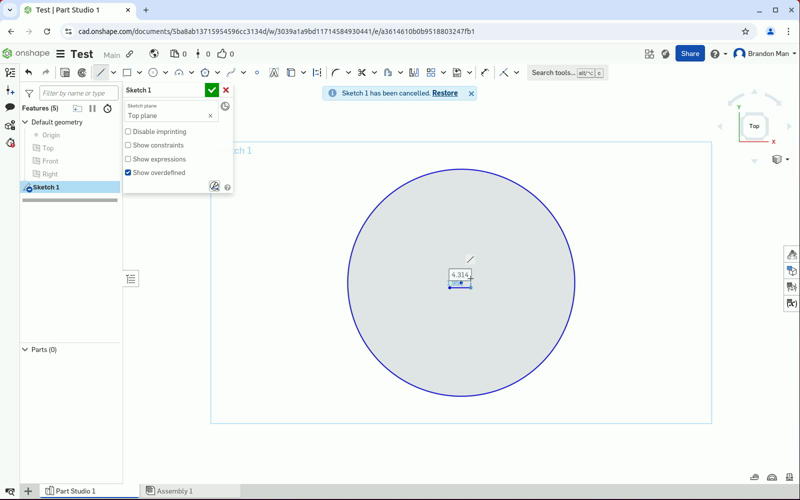
key_up(shift)
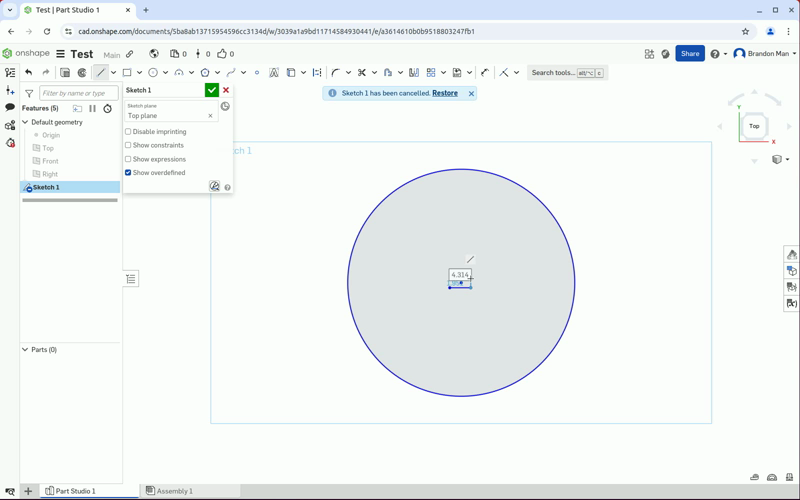
key_down(shift)
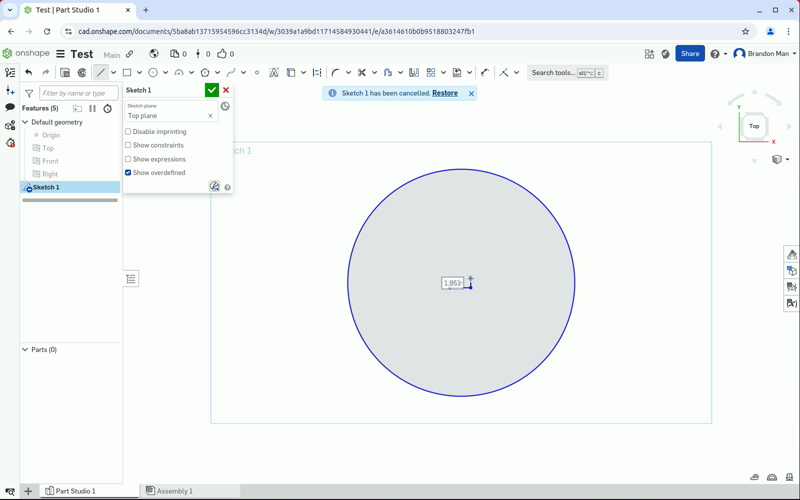
mouse_move(500, 278)
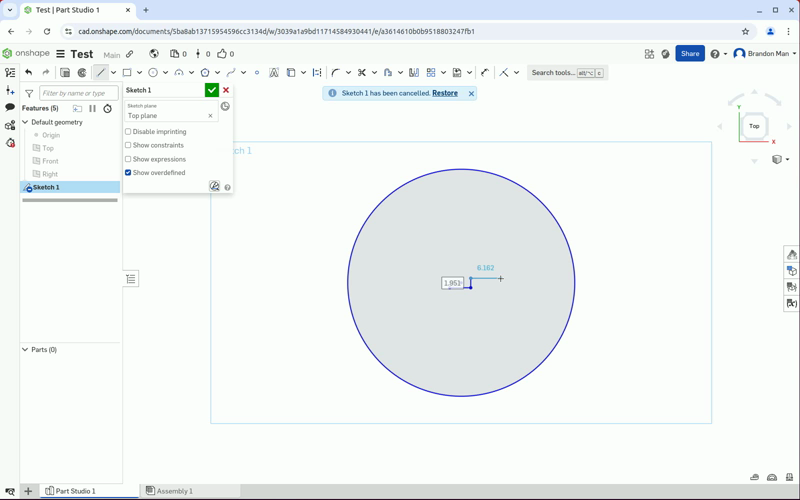
mouse_move(449, 278)
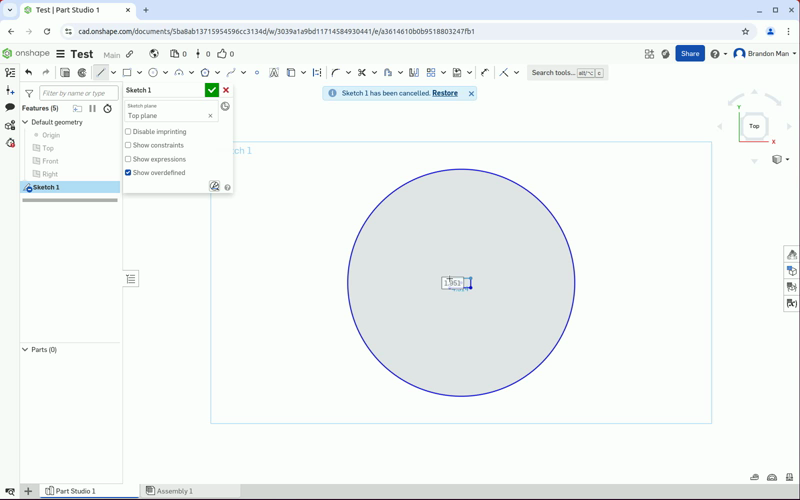
click(449, 278)
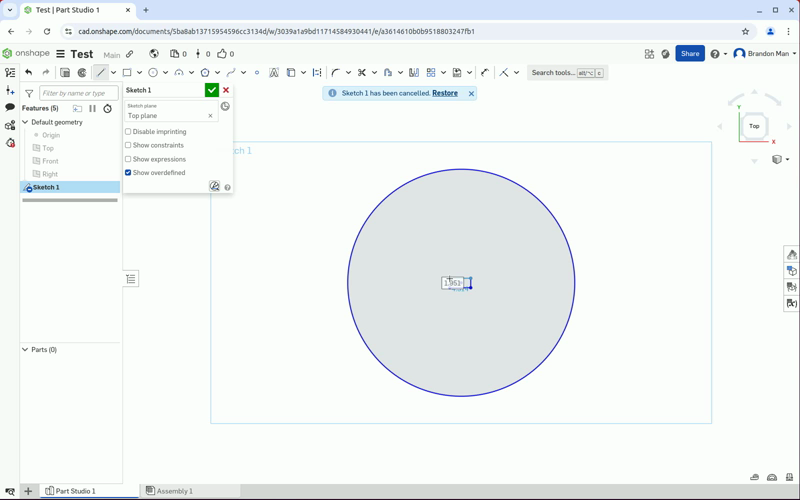
key_up(shift)
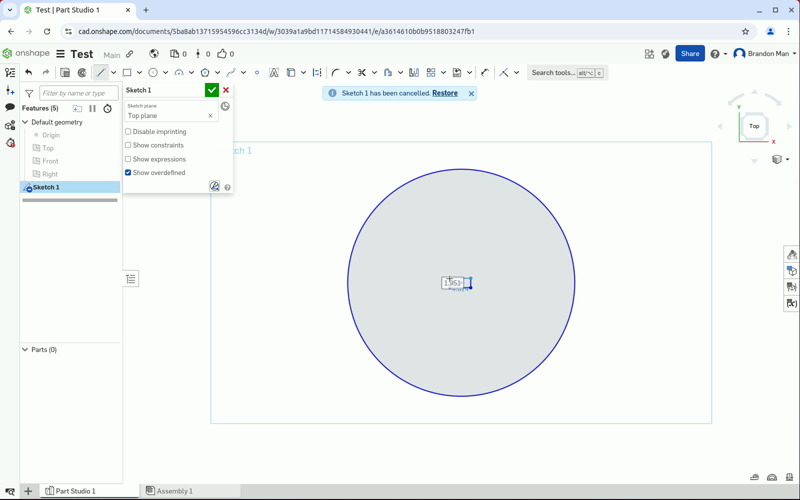
mouse_move(479, 278)
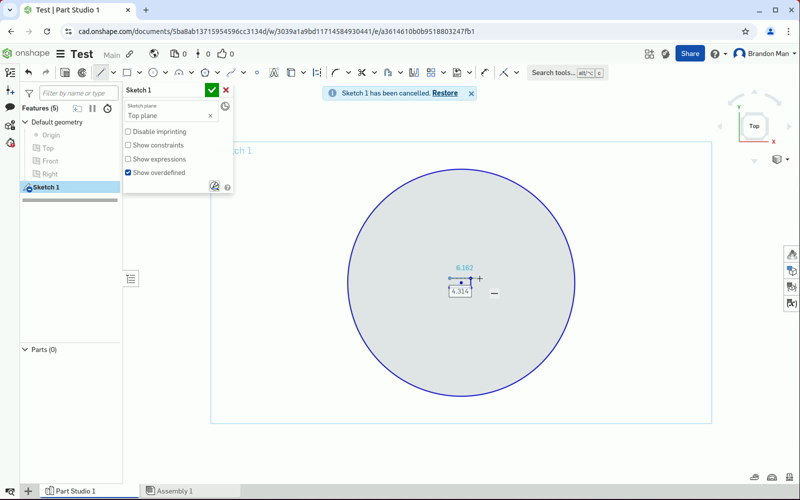
key_down(shift)
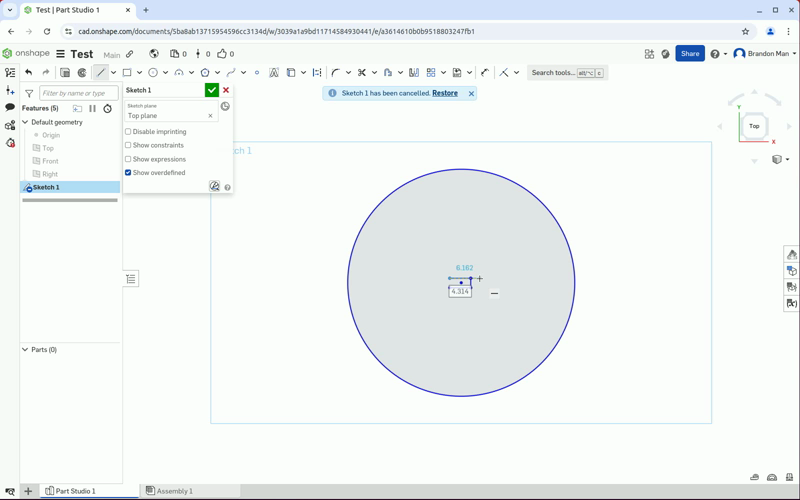
mouse_move(449, 287)
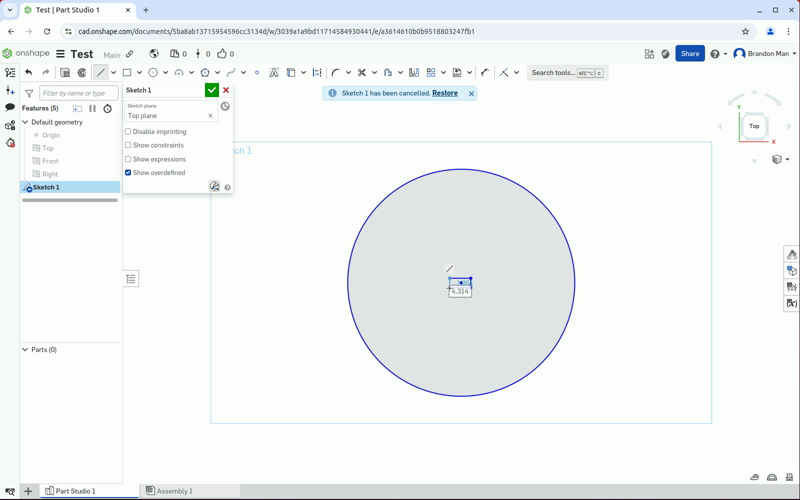
key_up(shift)
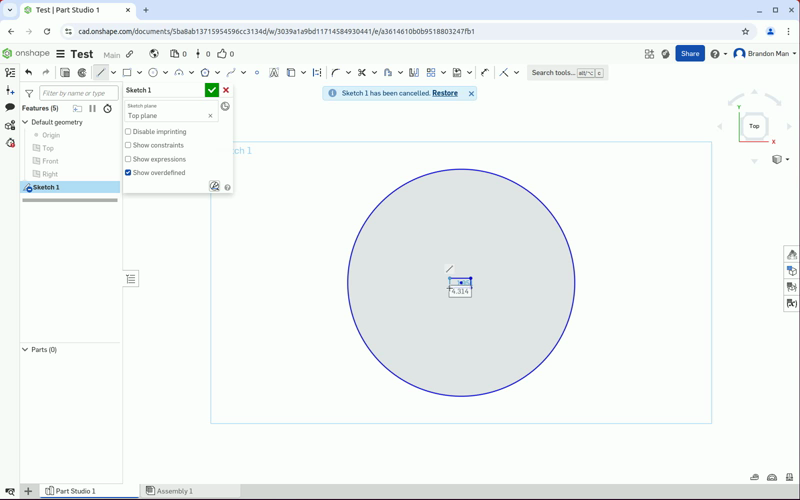
click(449, 287)
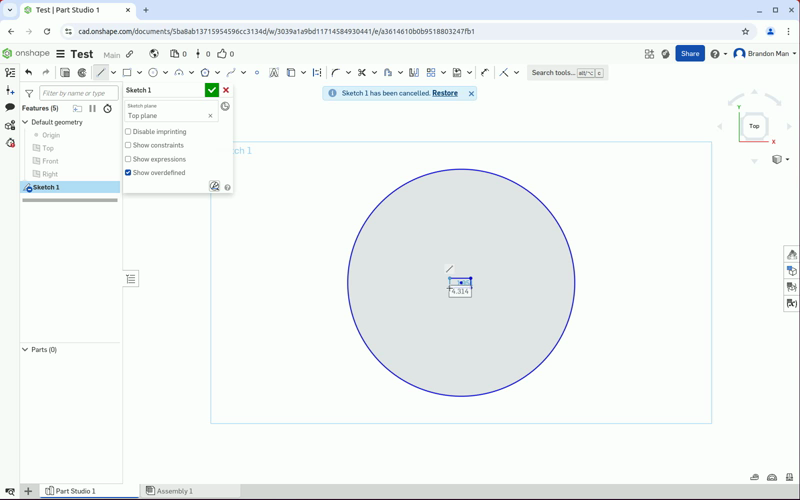
key(esc)
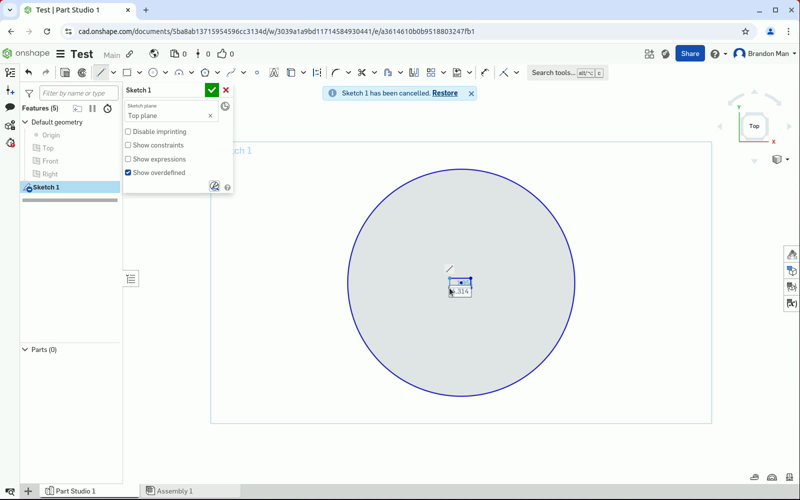
mouse_move(454, 200)
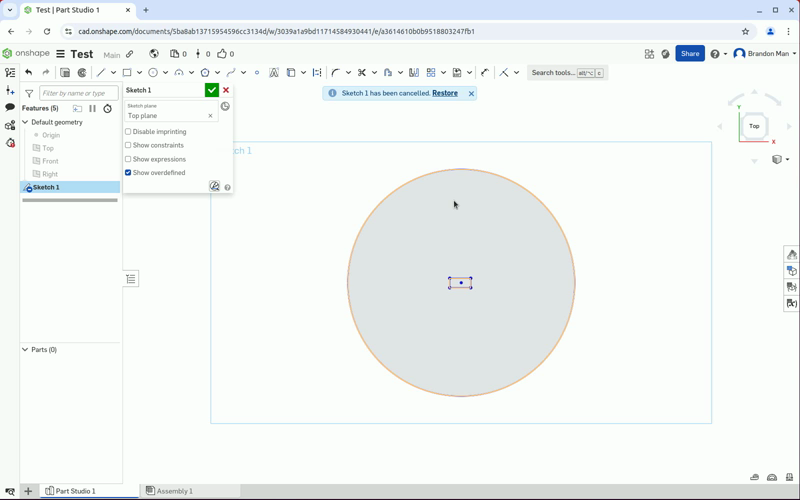
click(454, 200)
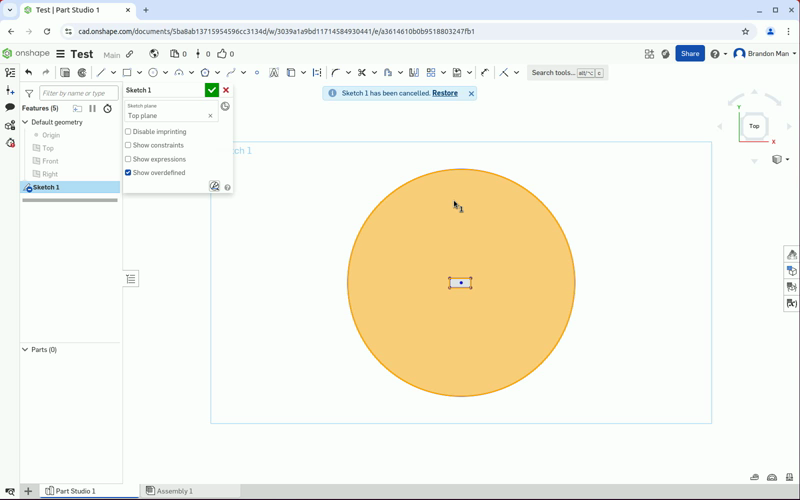
mouse_move(73, 352)
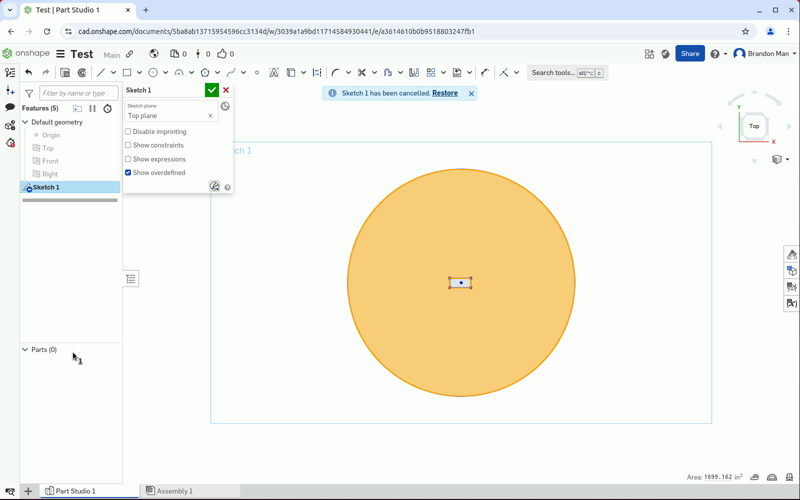
key(shift+y)
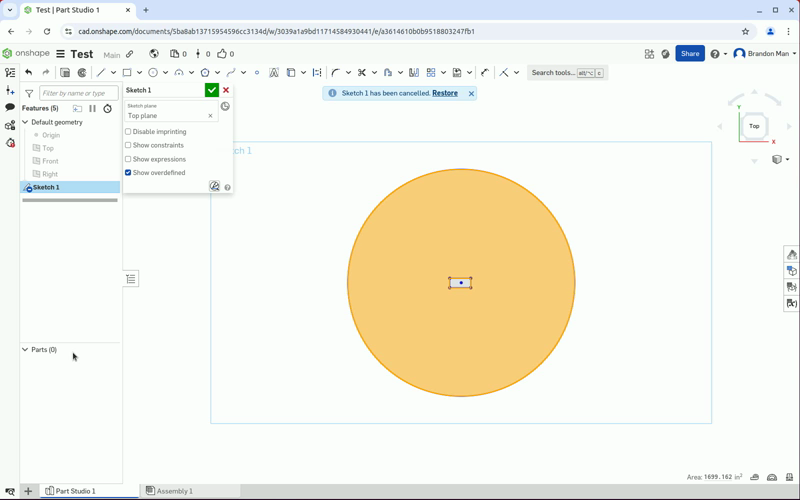
key(shift+e)
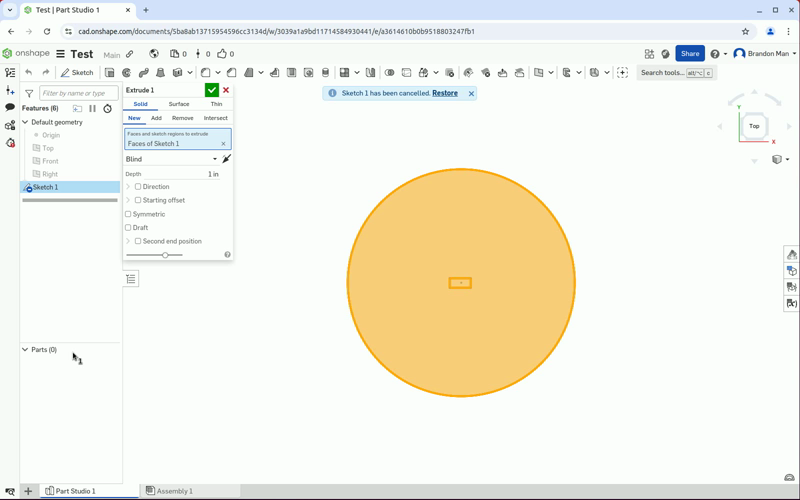
mouse_move(143, 106)
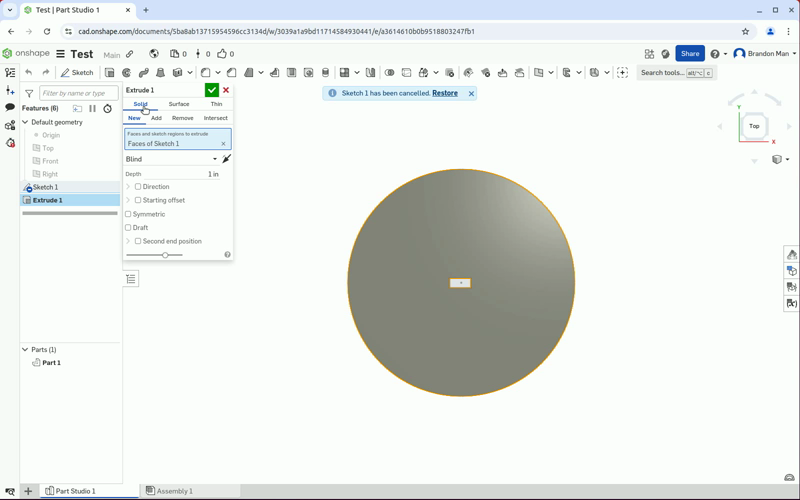
click(143, 106)
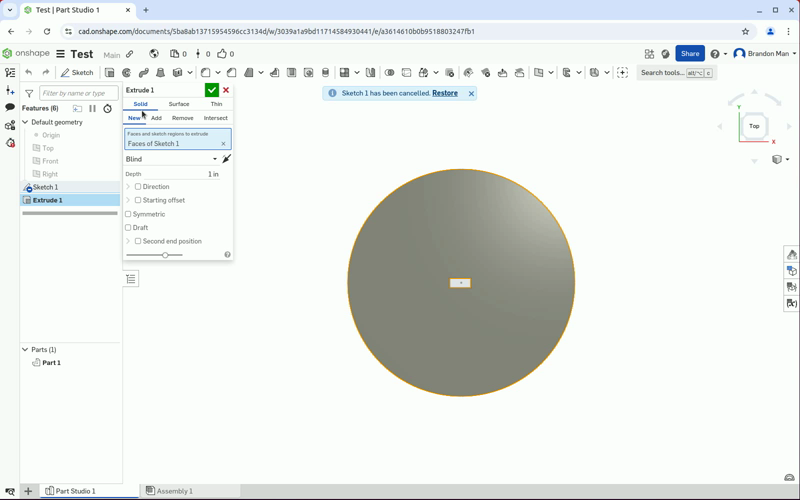
mouse_move(137, 120)
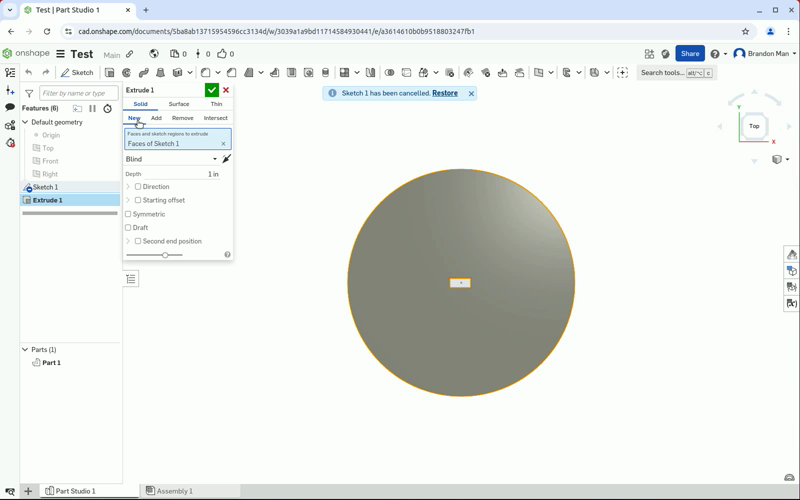
click(137, 120)
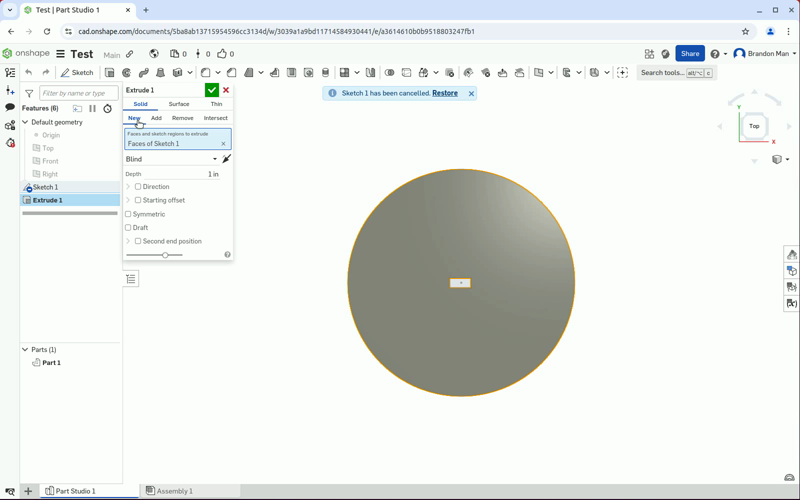
key(tab, 4)
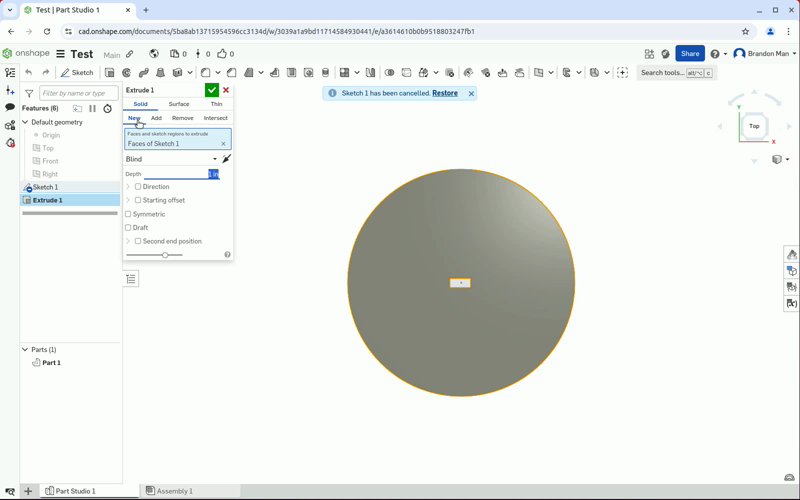
text(-0.241)
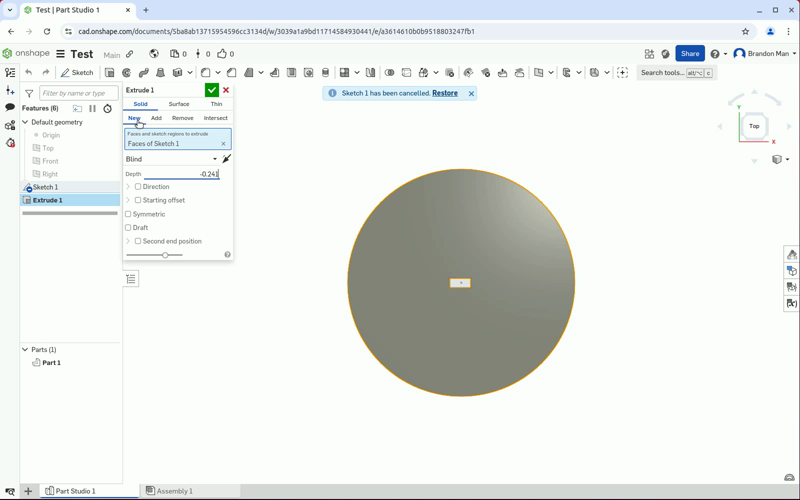
key(enter)
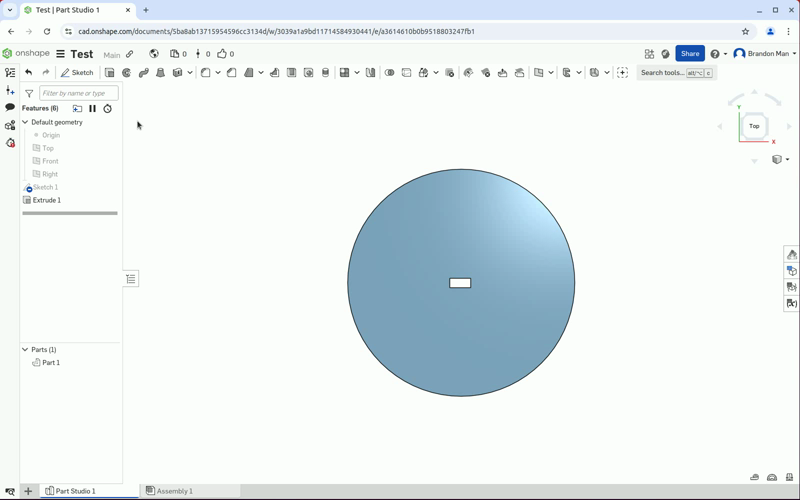
key(shift+h)
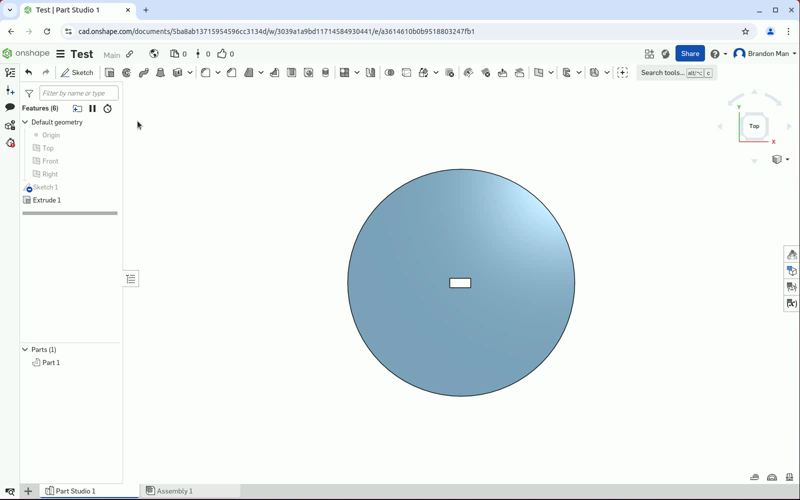
key(shift+h)
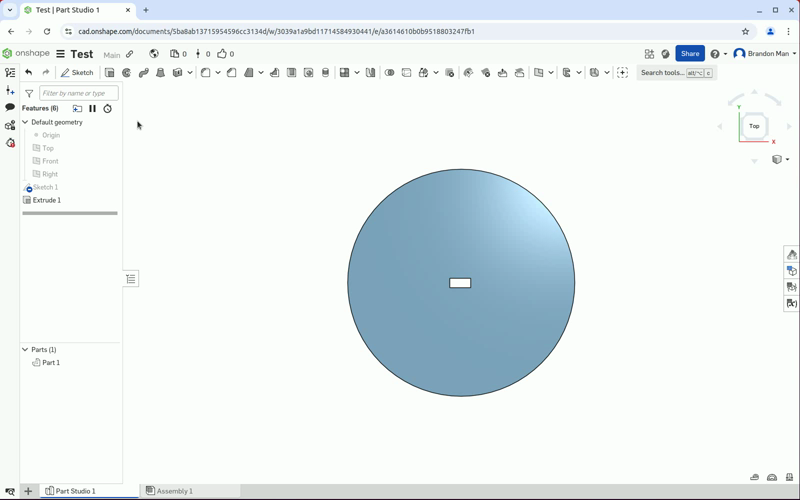
mouse_move(73, 189)
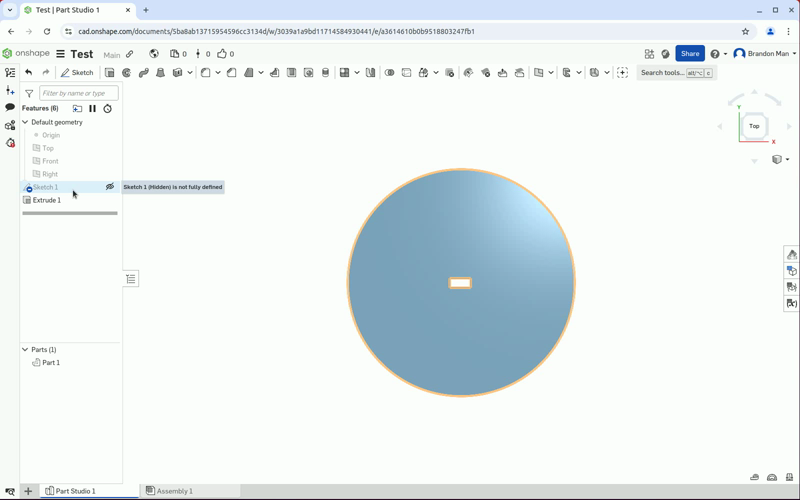
click(73, 189)
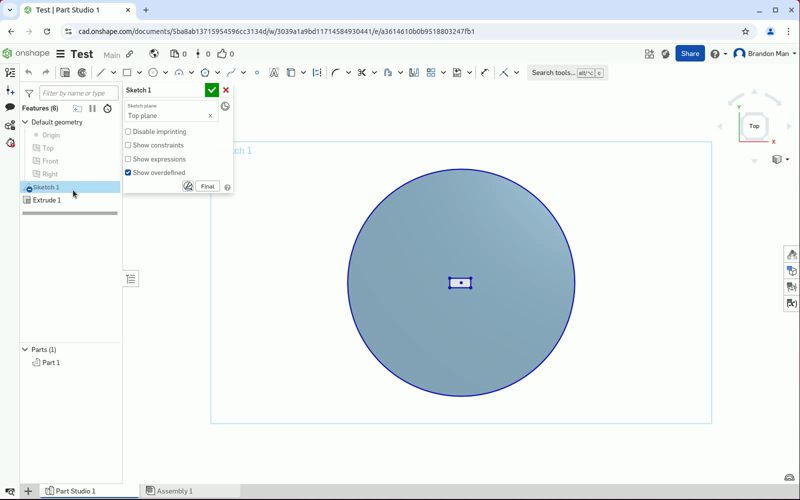
mouse_move(229, 92)
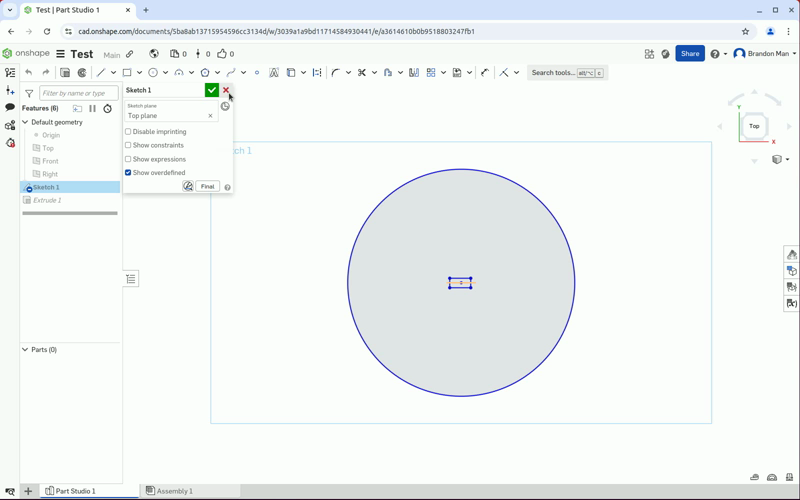
click(229, 92)
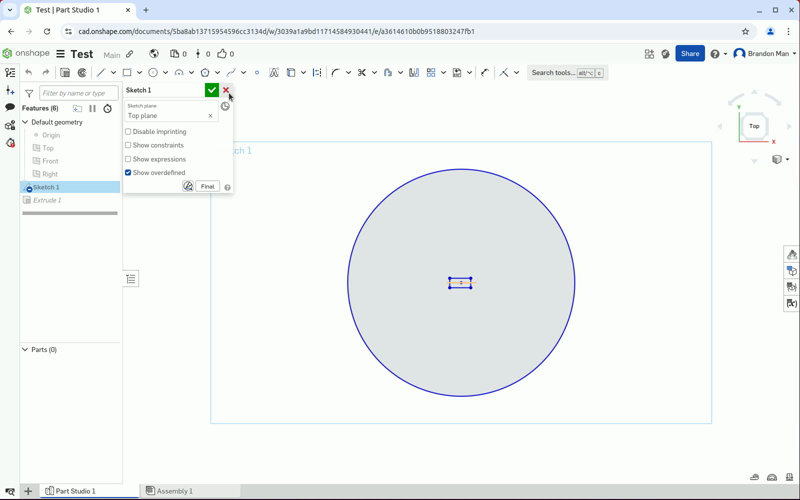
key(shift+s)
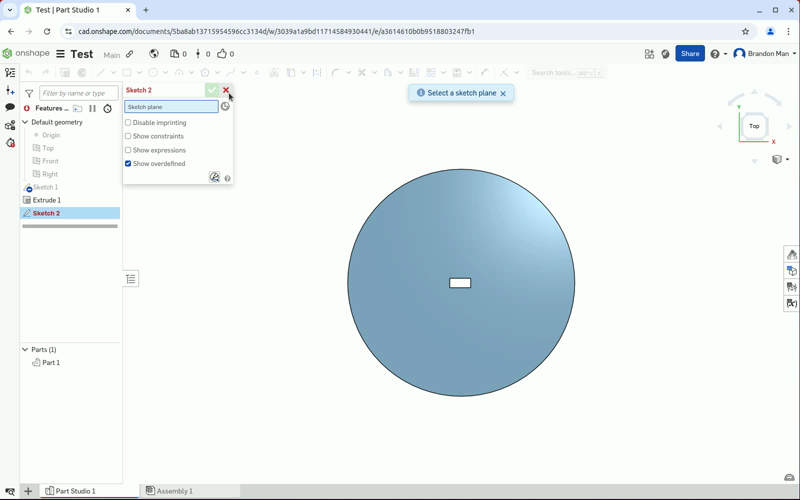
mouse_move(73, 150)
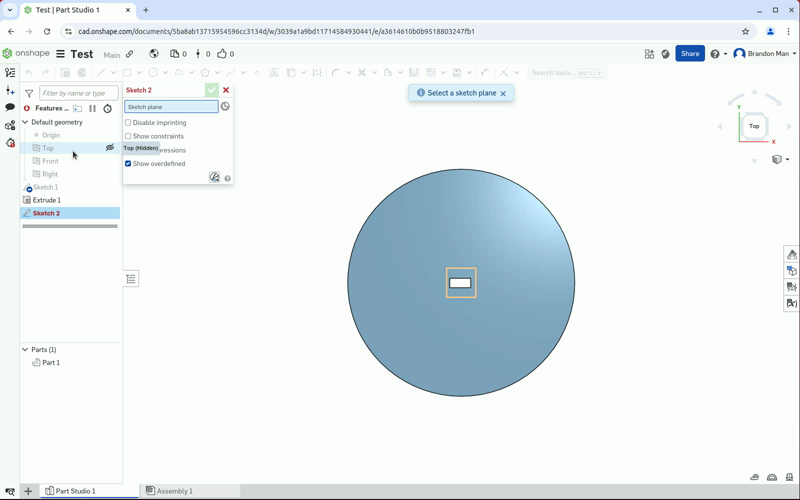
click(73, 150)
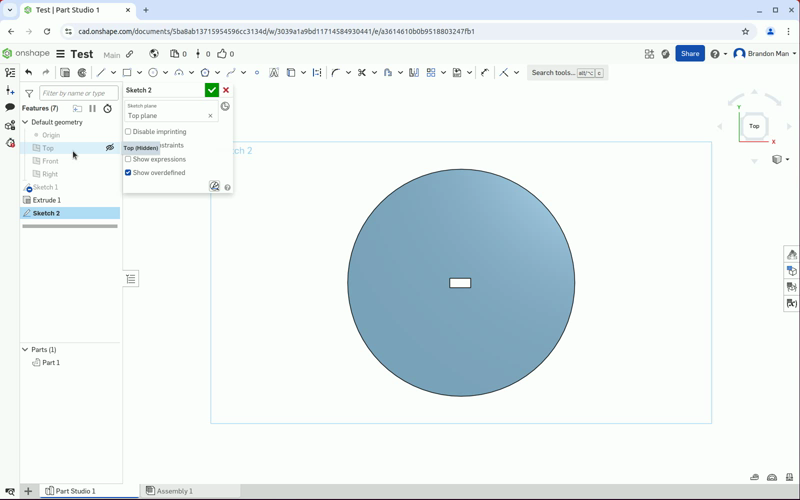
mouse_move(73, 352)
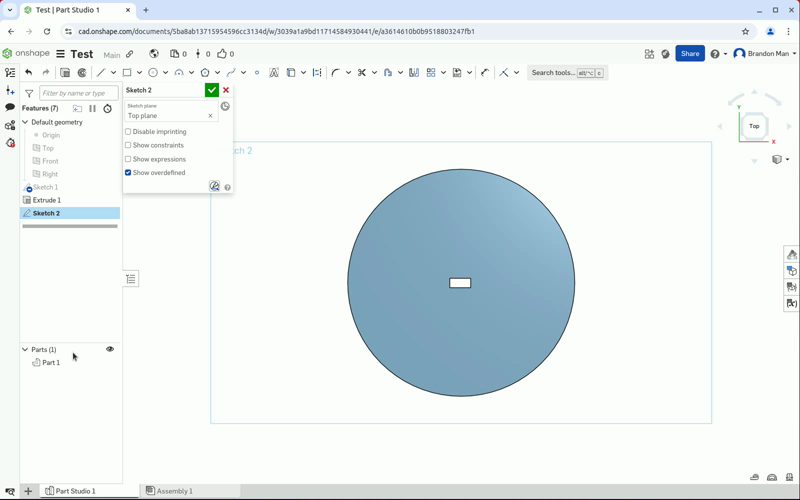
key(y)
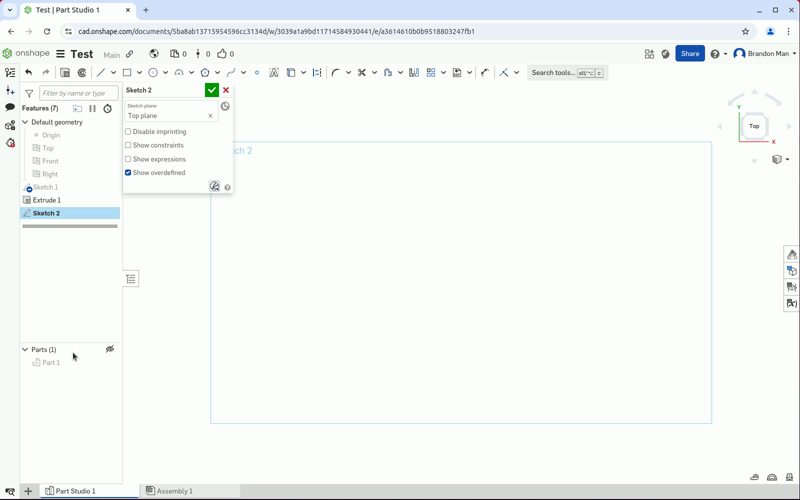
key(l)
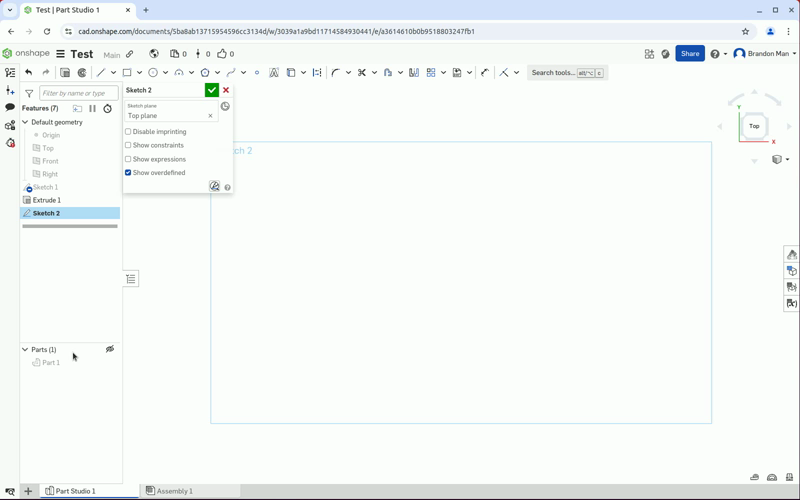
key_down(shift)
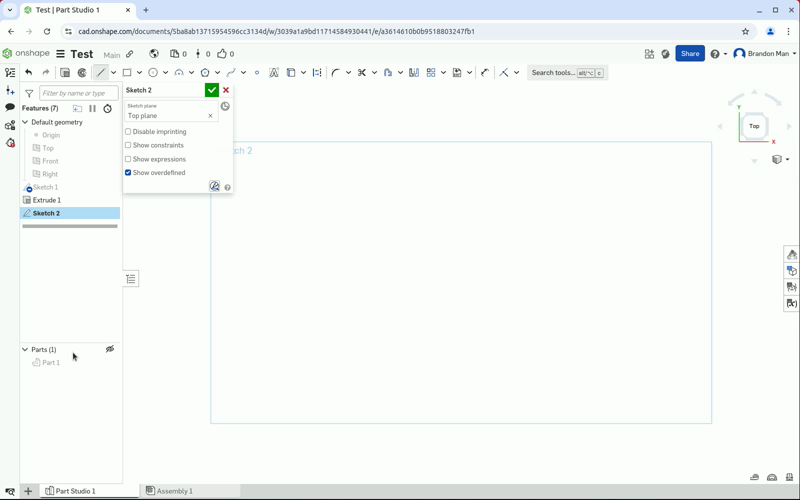
mouse_move(451, 286)
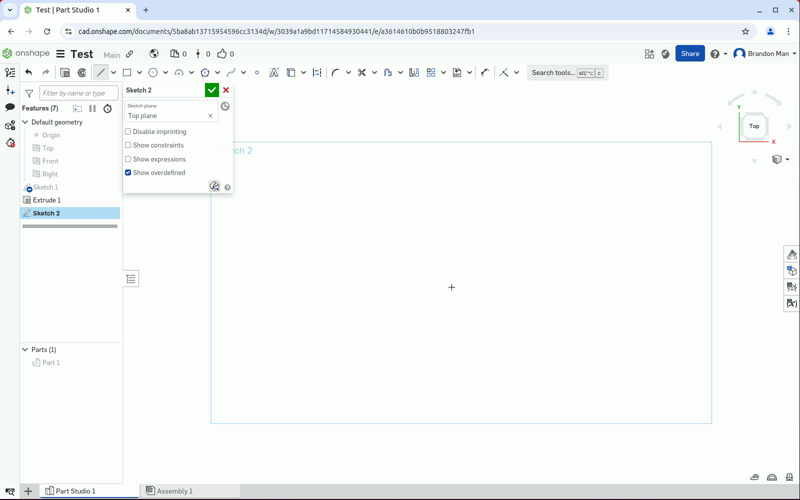
click(451, 286)
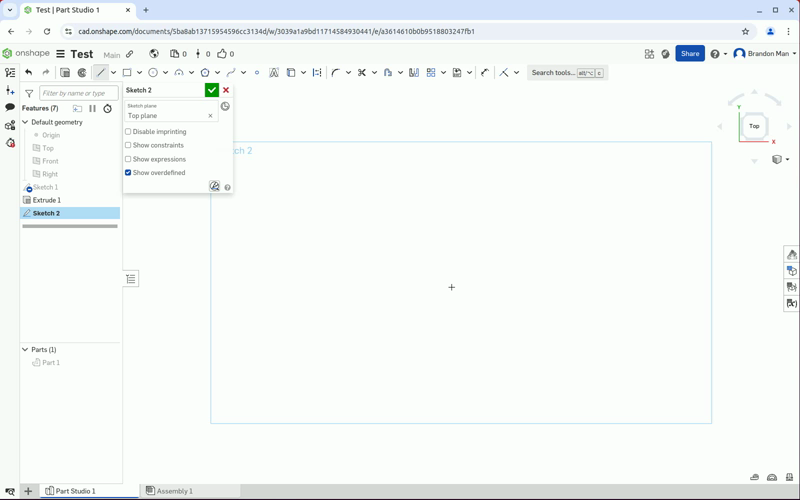
key_up(shift)
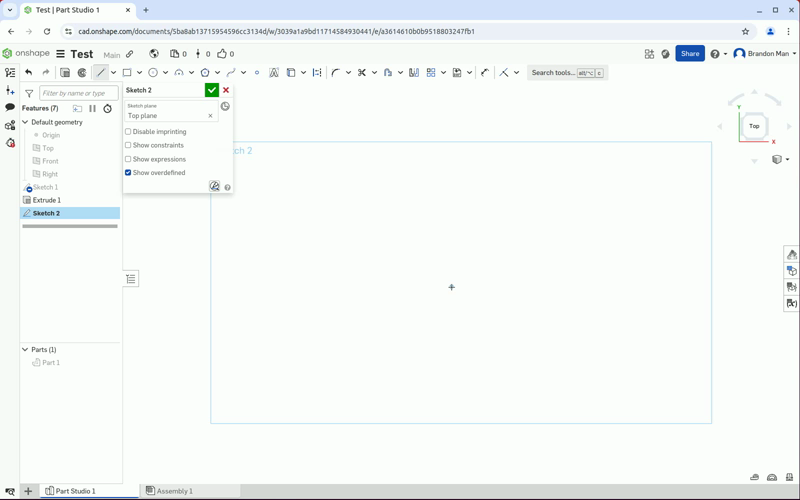
key_down(shift)
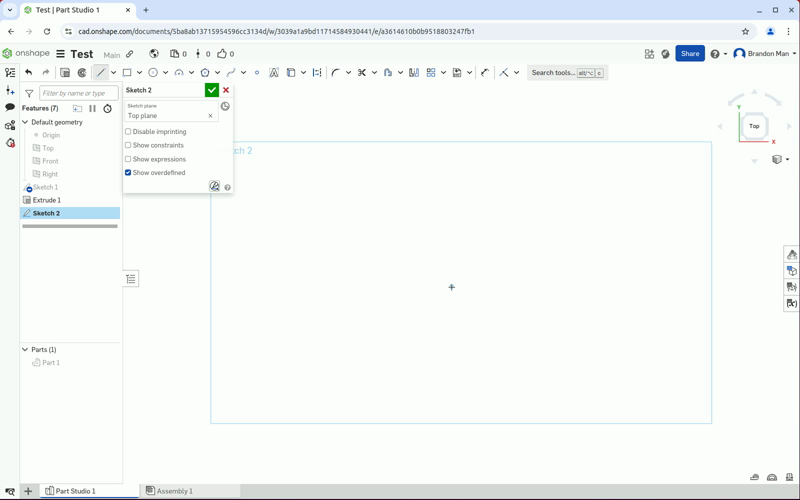
mouse_move(481, 286)
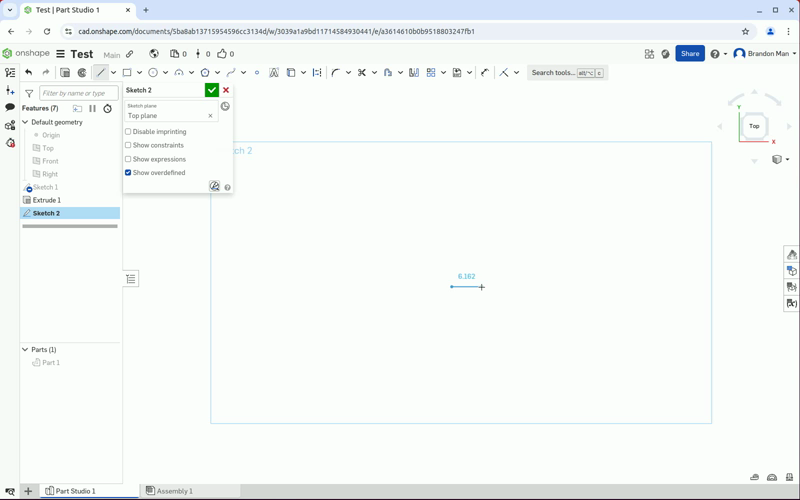
mouse_move(472, 286)
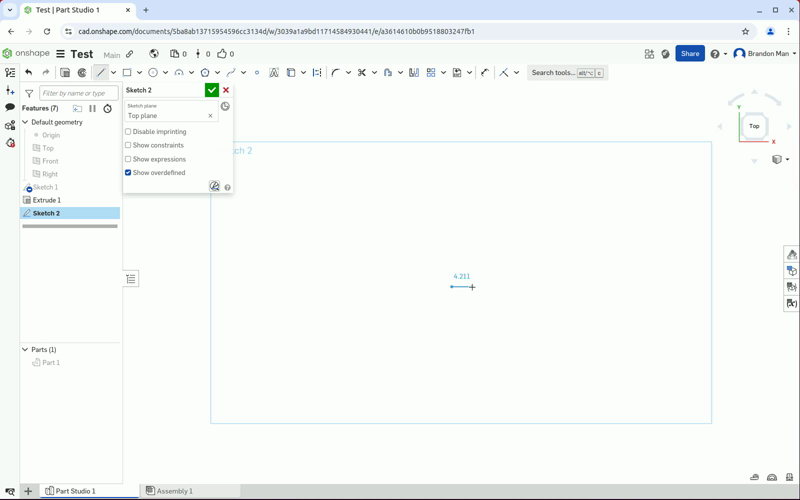
click(472, 286)
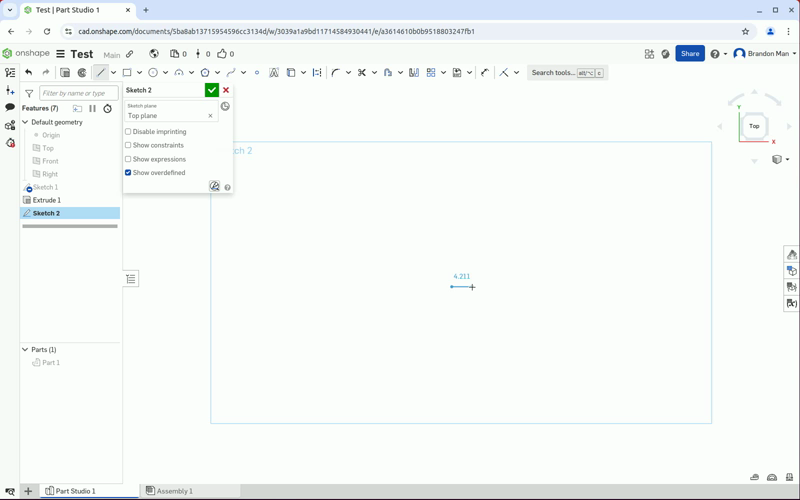
key_up(shift)
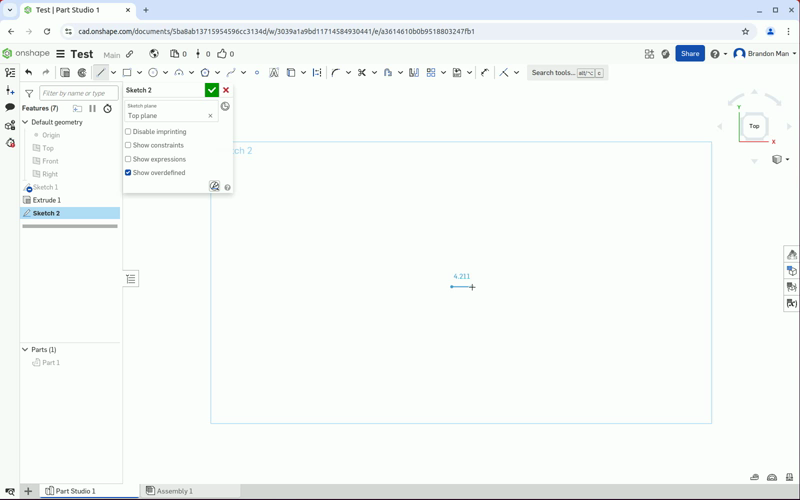
key_down(shift)
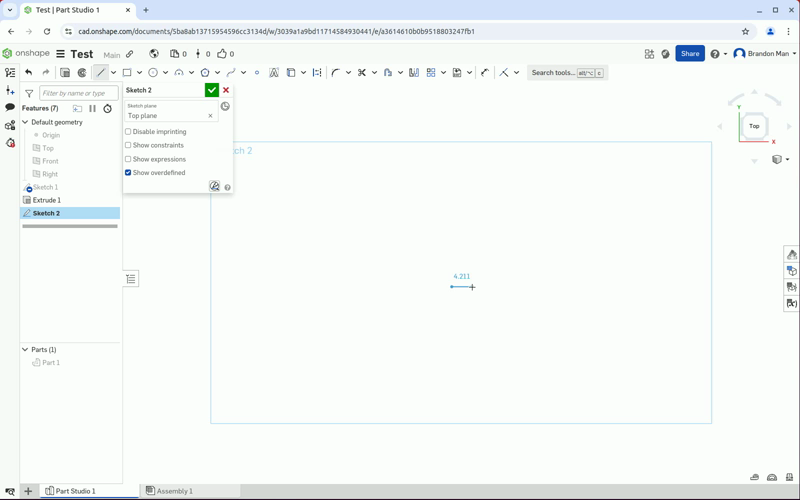
mouse_move(502, 286)
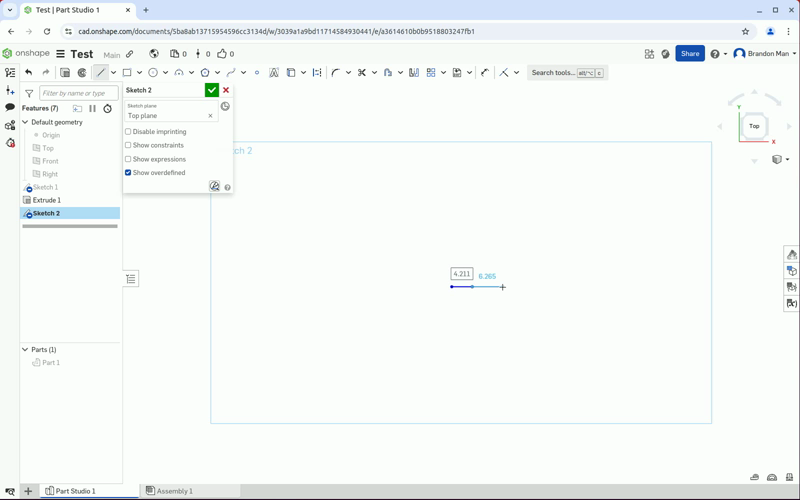
mouse_move(472, 277)
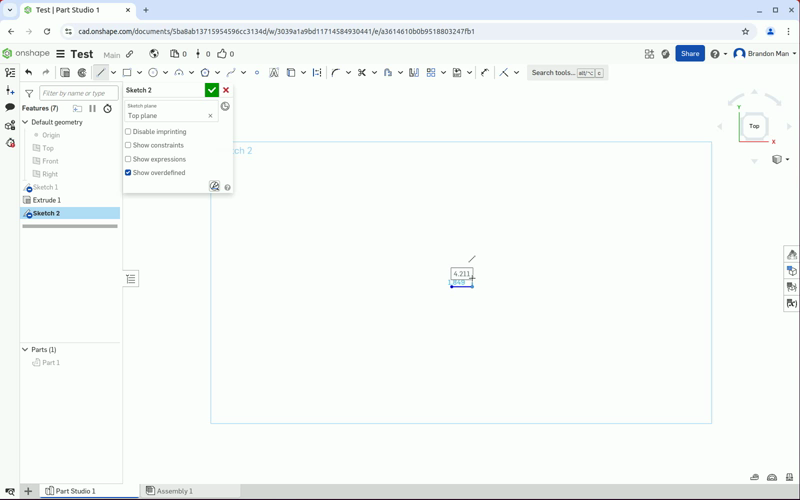
click(472, 277)
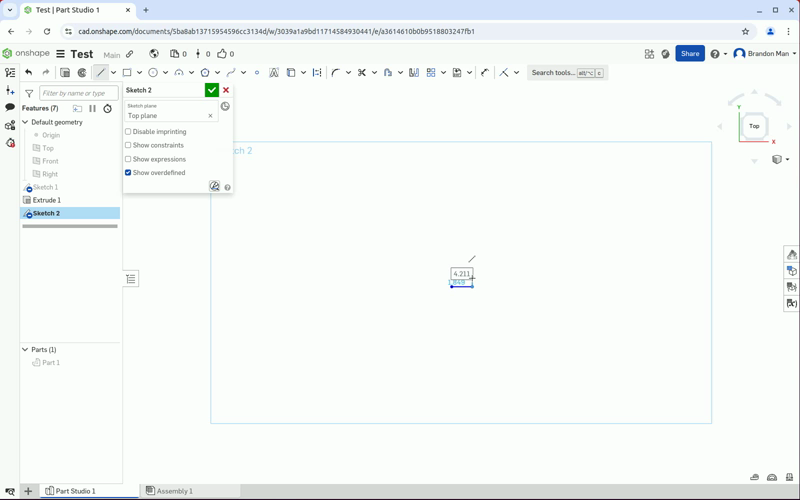
key_up(shift)
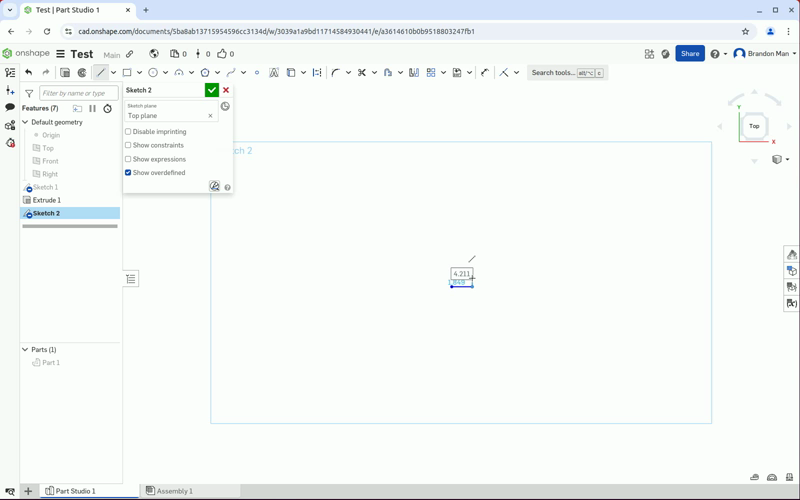
key_down(shift)
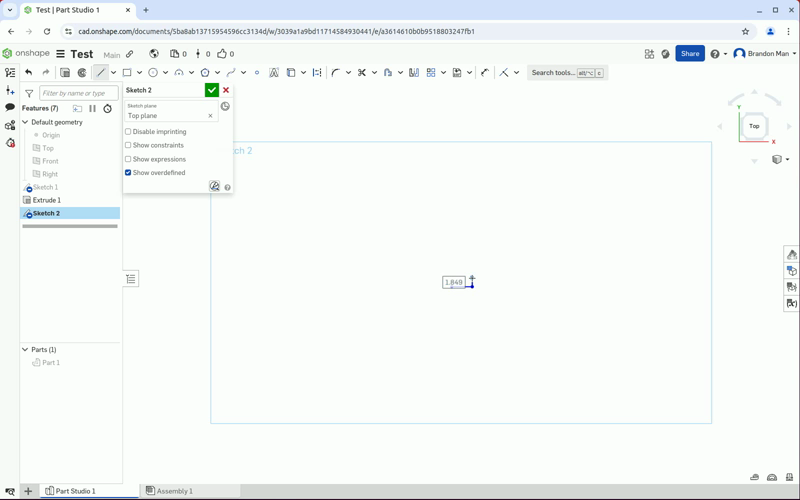
mouse_move(502, 277)
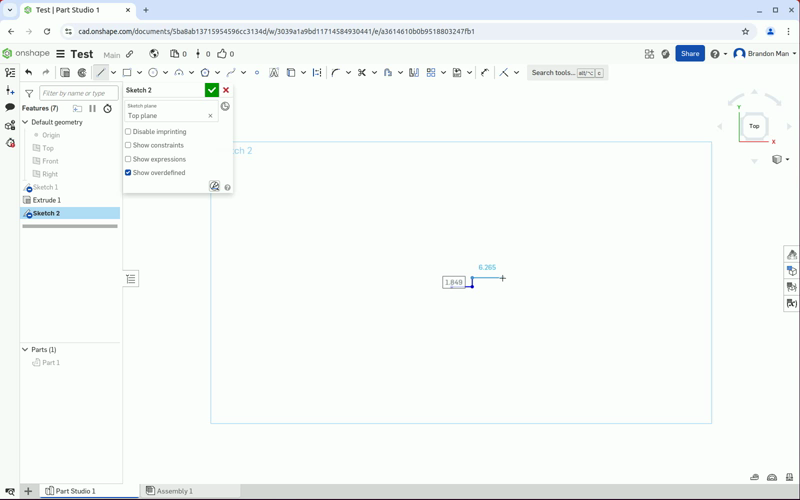
mouse_move(451, 277)
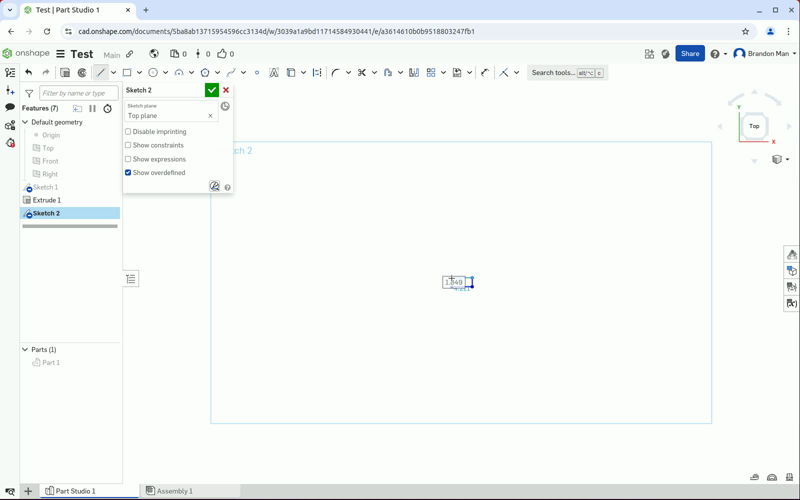
click(451, 277)
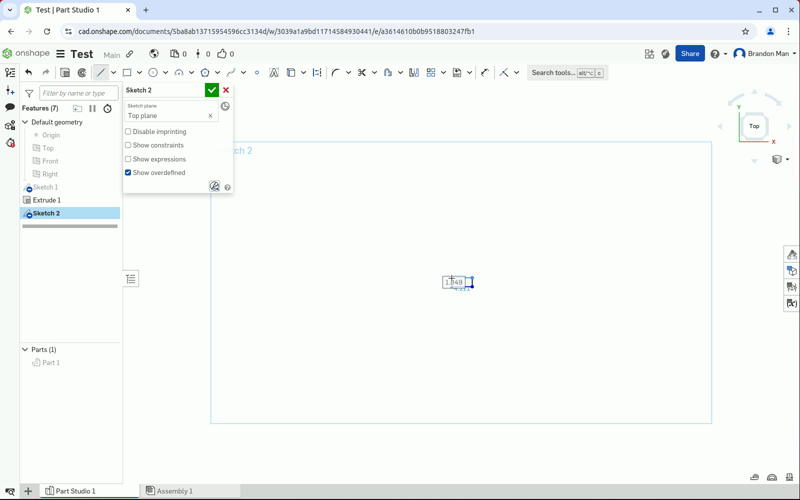
key_up(shift)
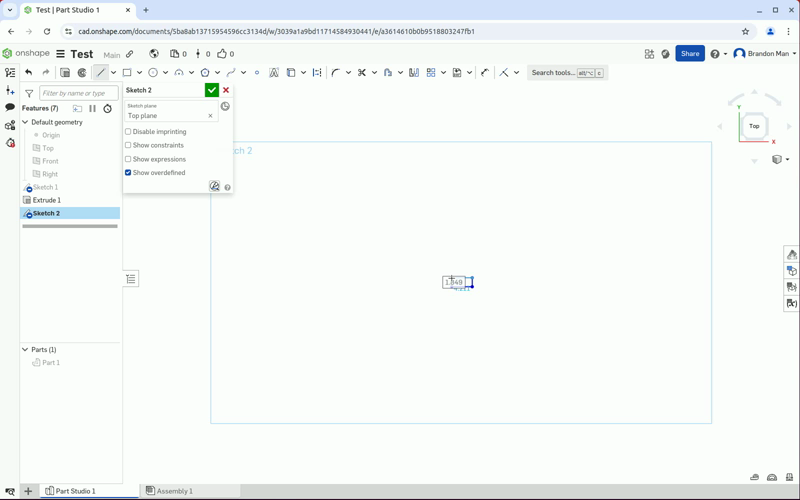
mouse_move(481, 277)
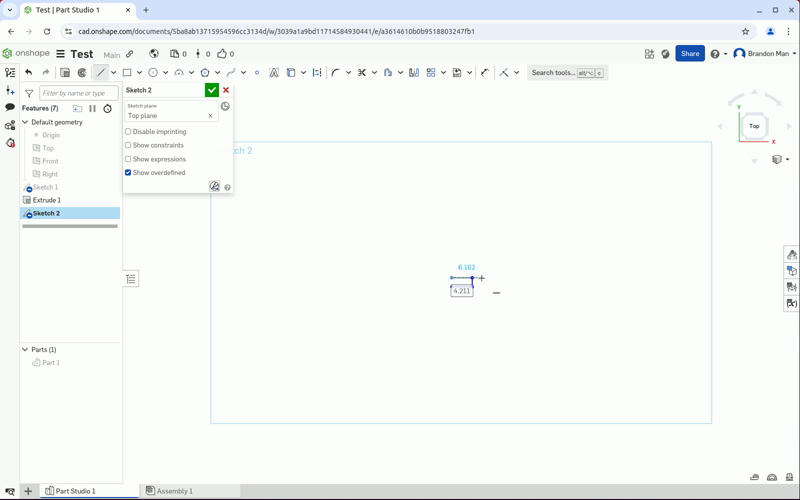
key_down(shift)
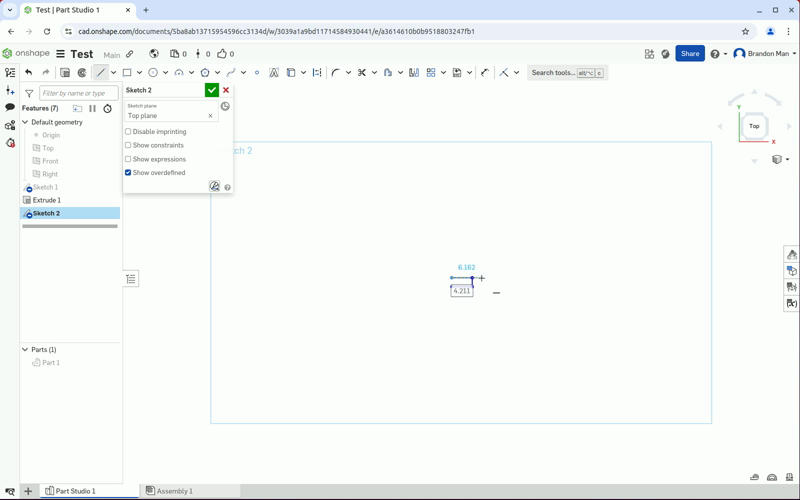
mouse_move(451, 286)
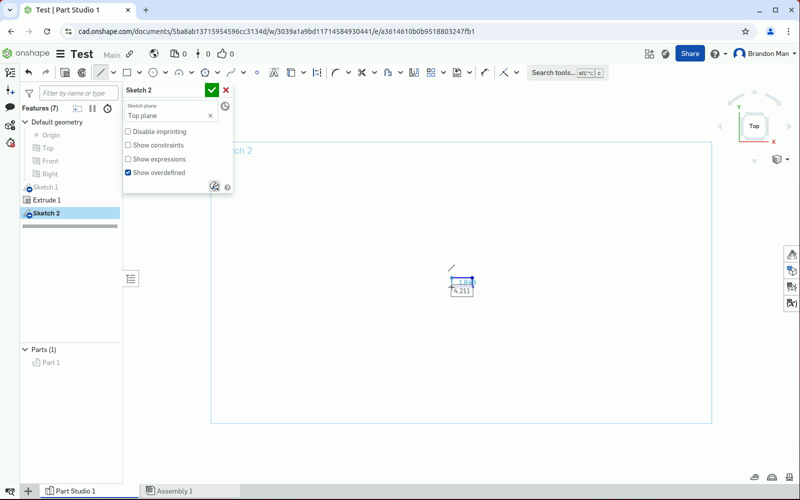
key_up(shift)
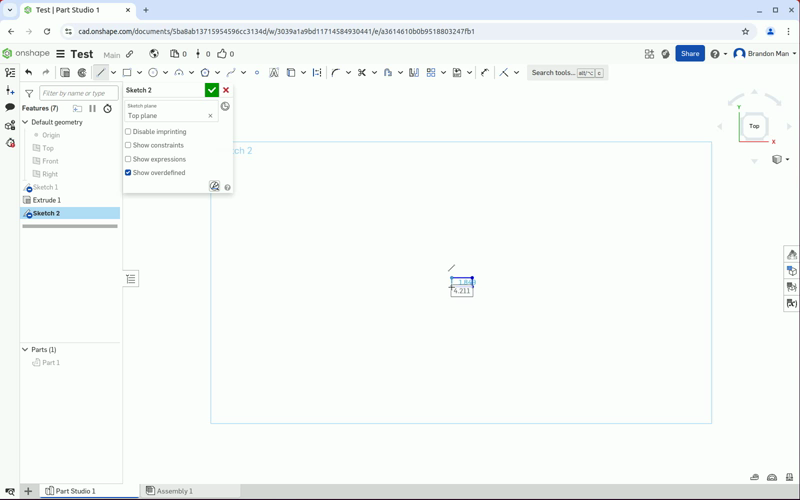
click(451, 286)
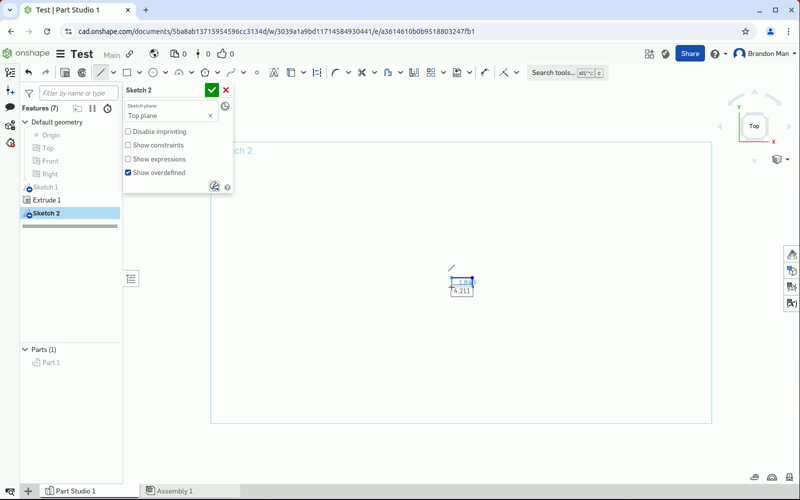
key(esc)
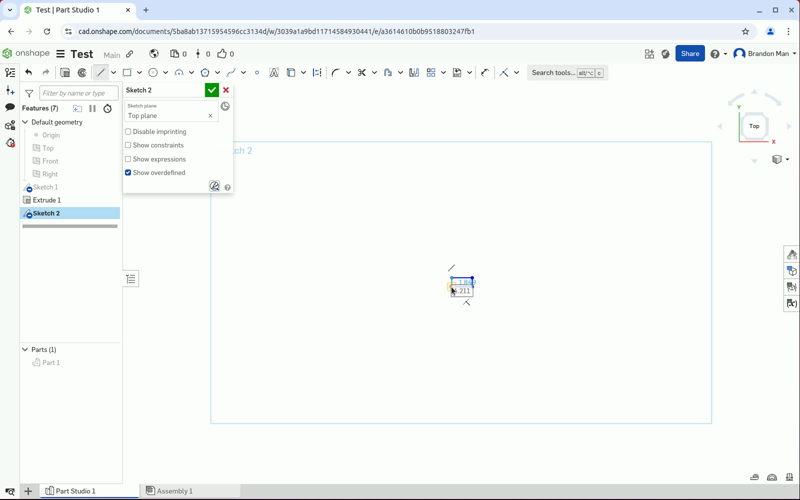
mouse_move(454, 277)
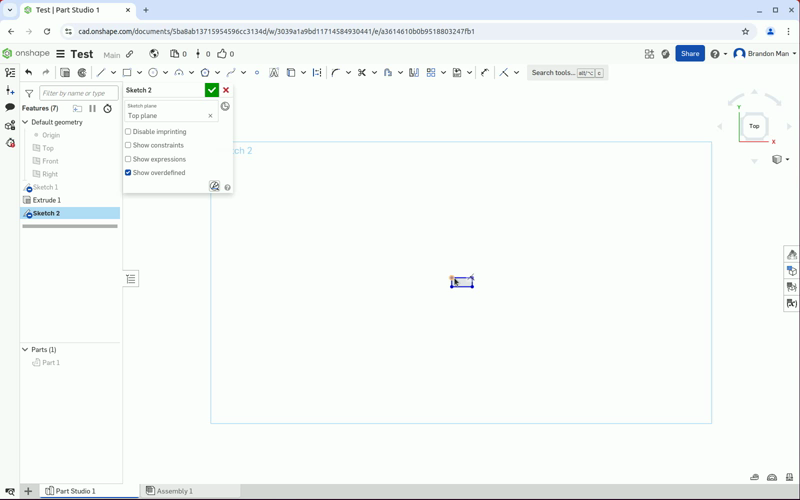
scroll(6)
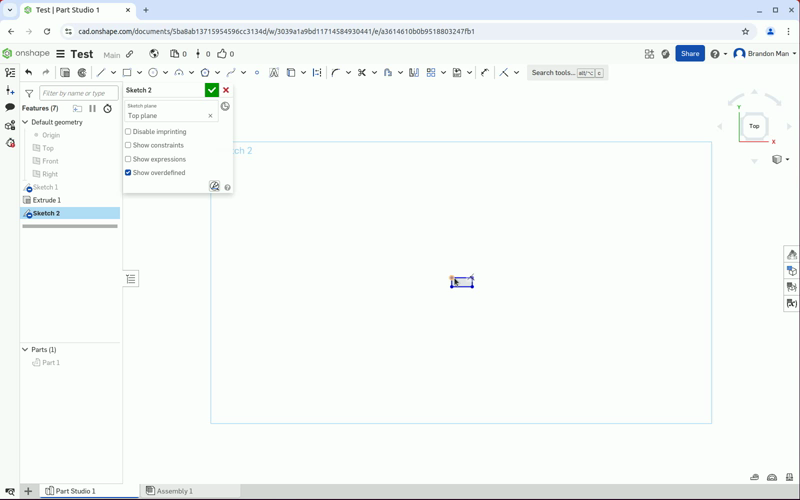
scroll(6)
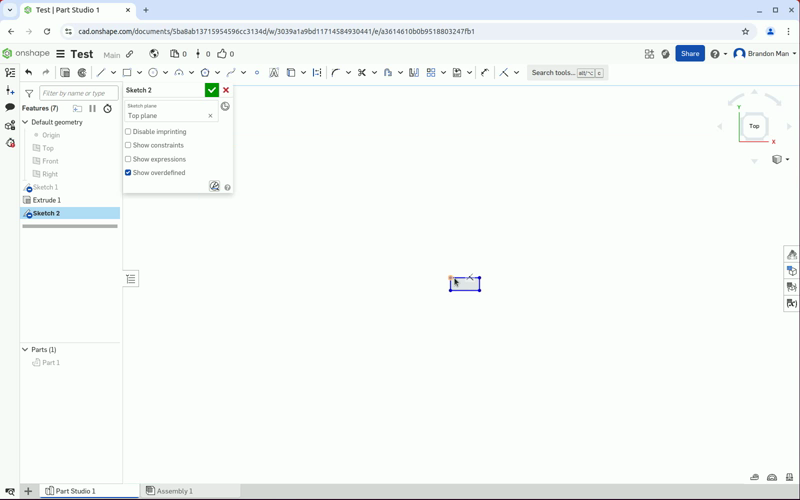
scroll(6)
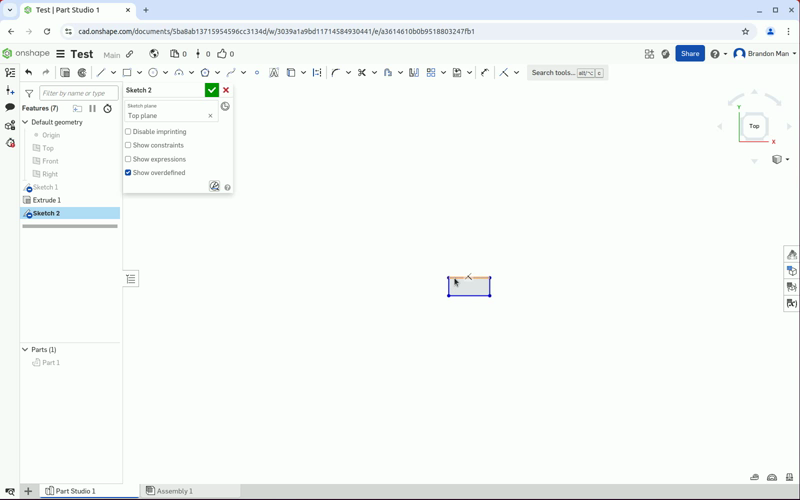
scroll(6)
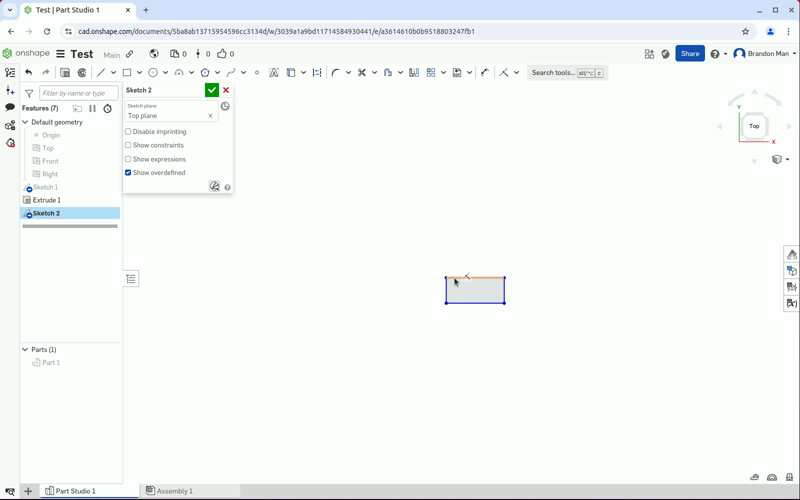
scroll(6)
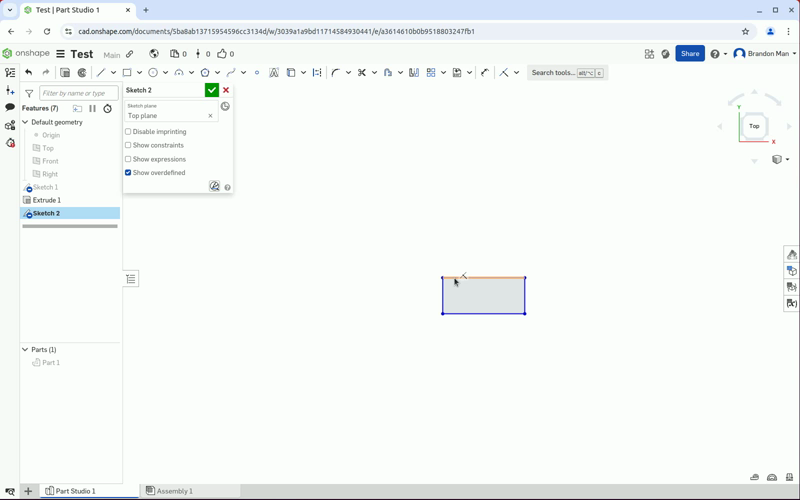
scroll(6)
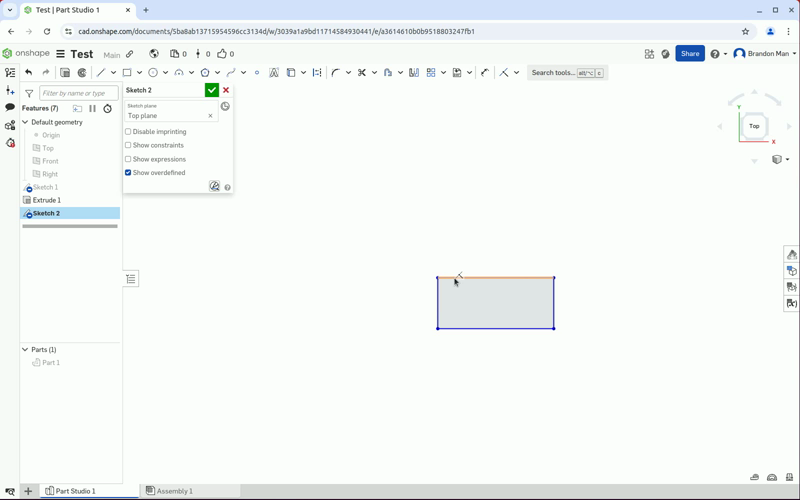
scroll(6)
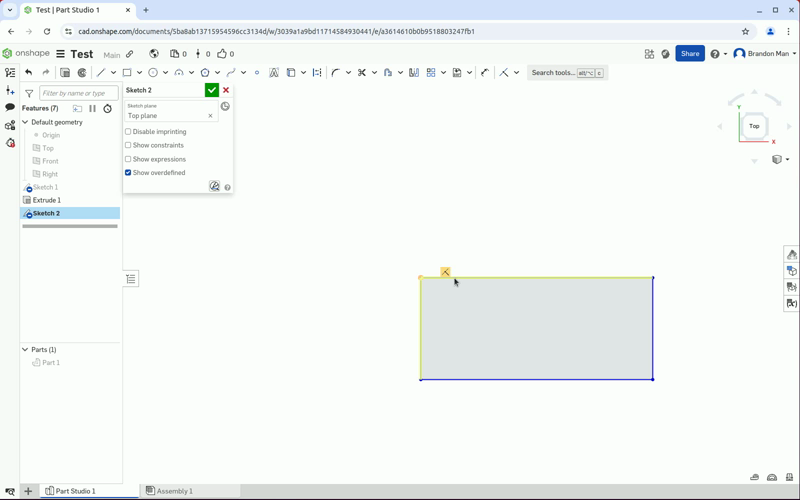
click(454, 277)
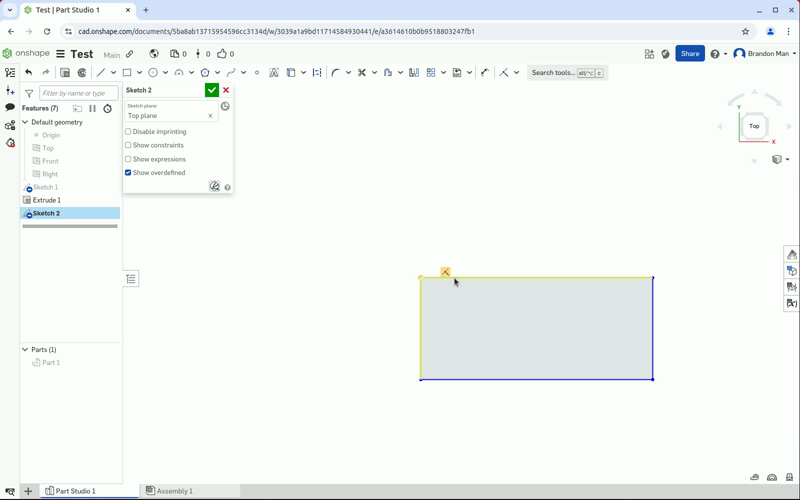
scroll(-6)
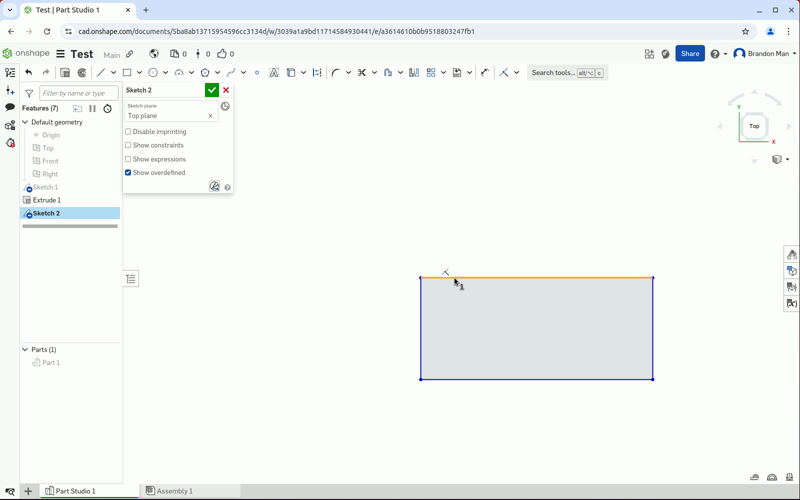
scroll(-6)
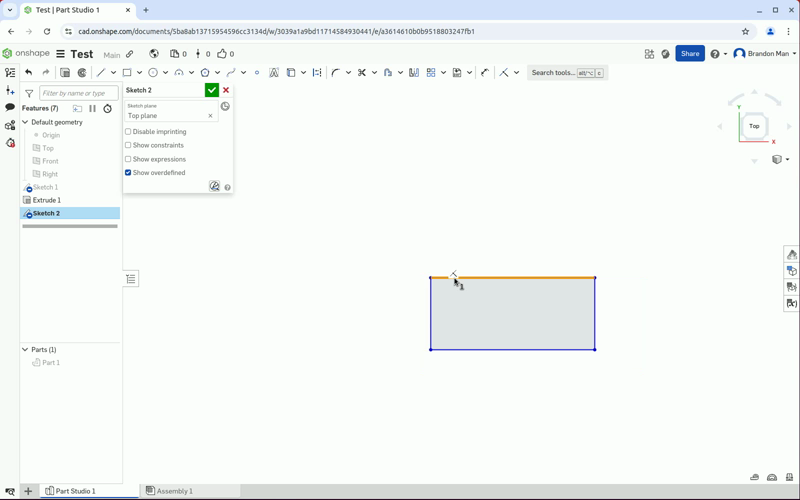
scroll(-6)
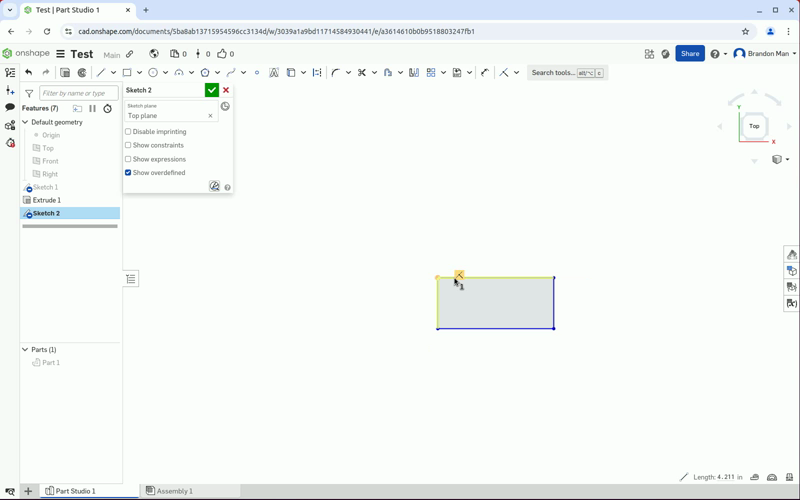
scroll(-6)
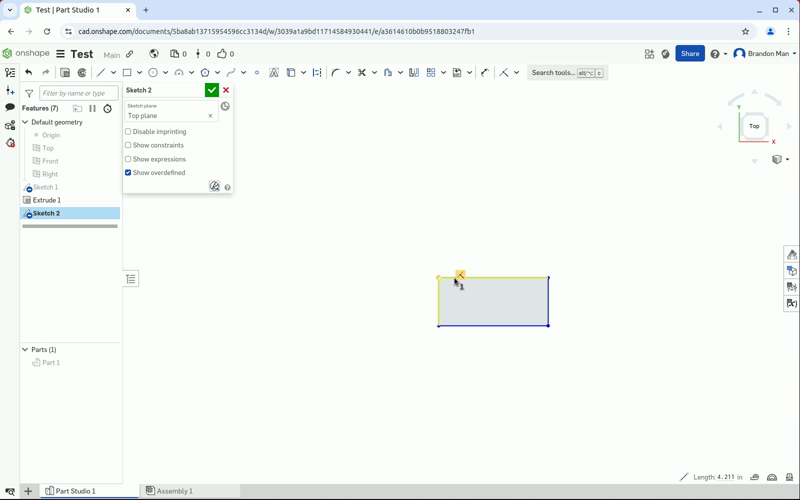
scroll(-6)
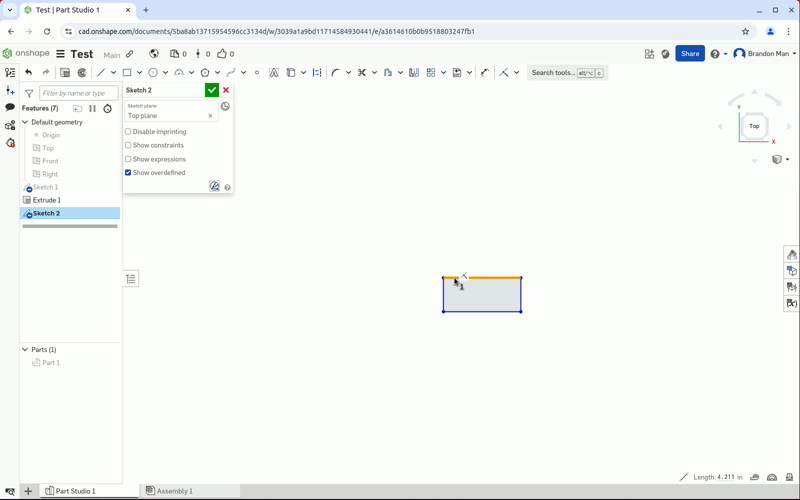
scroll(-6)
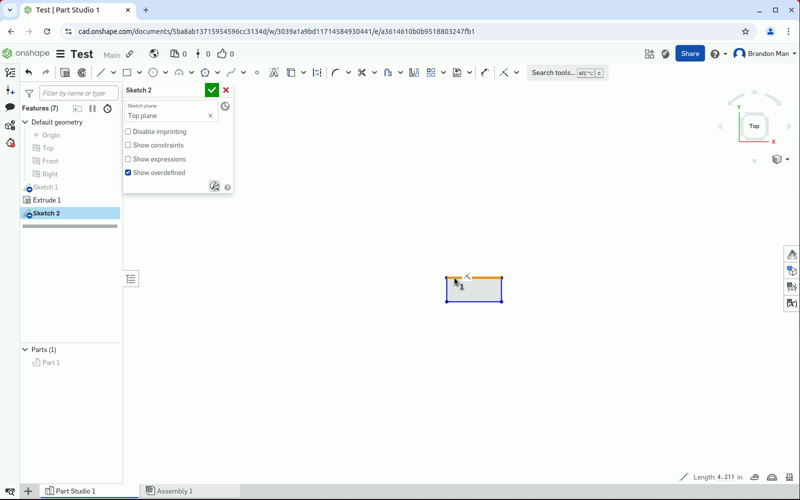
scroll(-6)
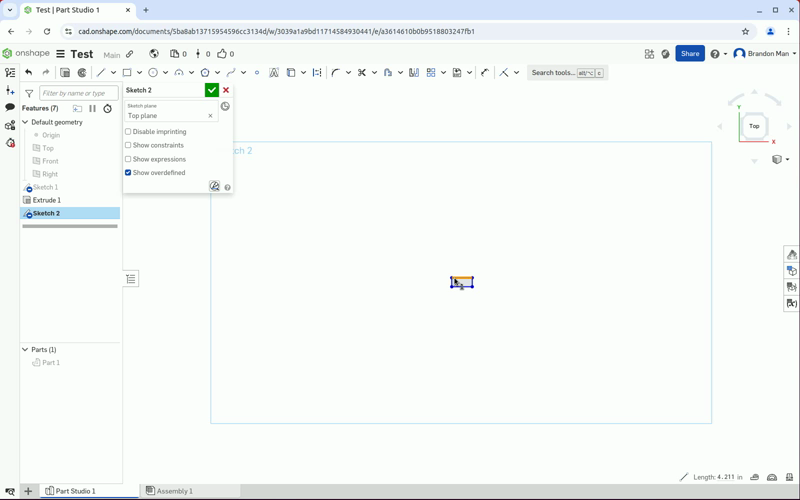
mouse_move(73, 352)
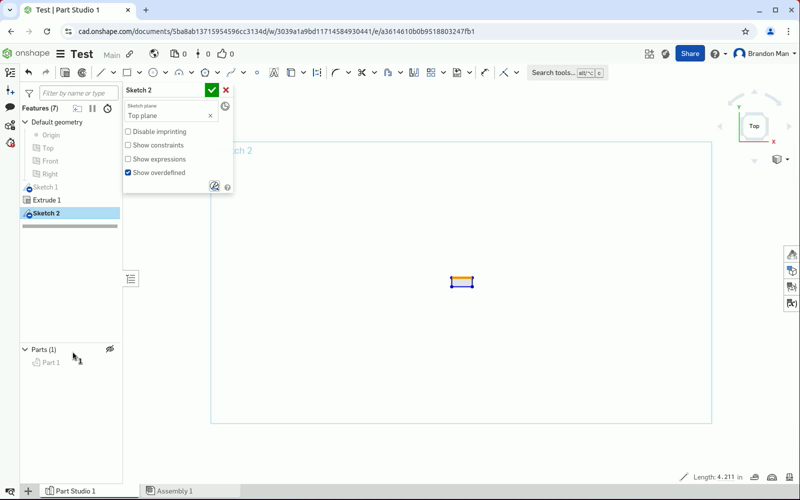
key(shift+y)
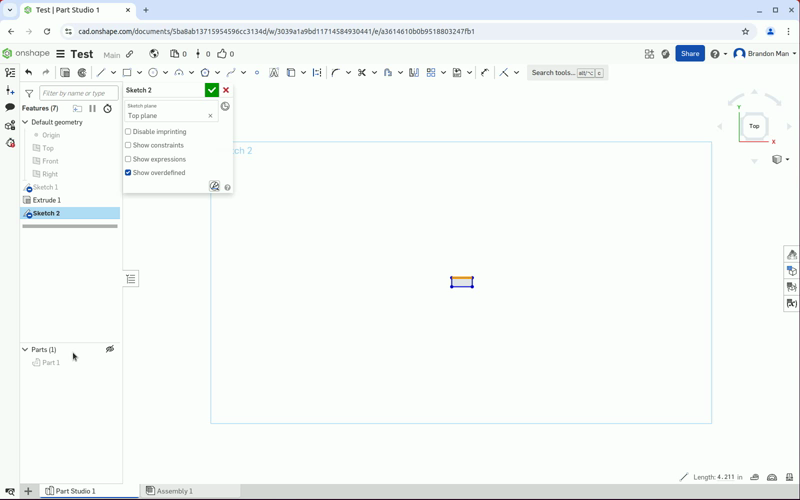
key(shift+e)
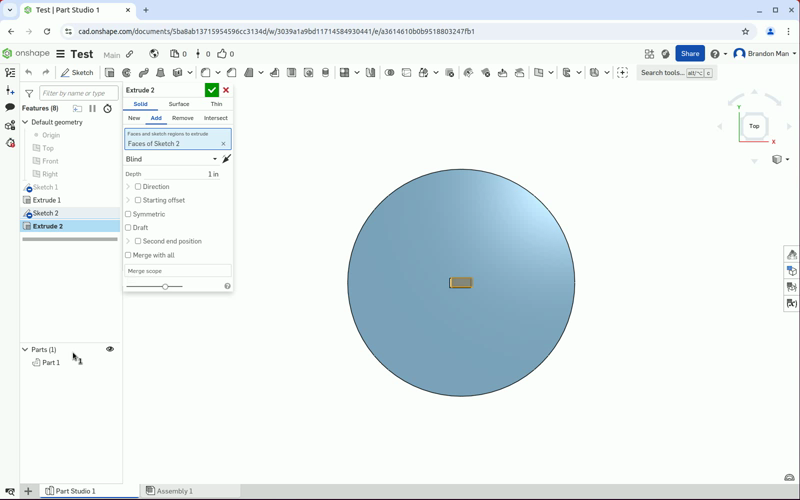
mouse_move(143, 106)
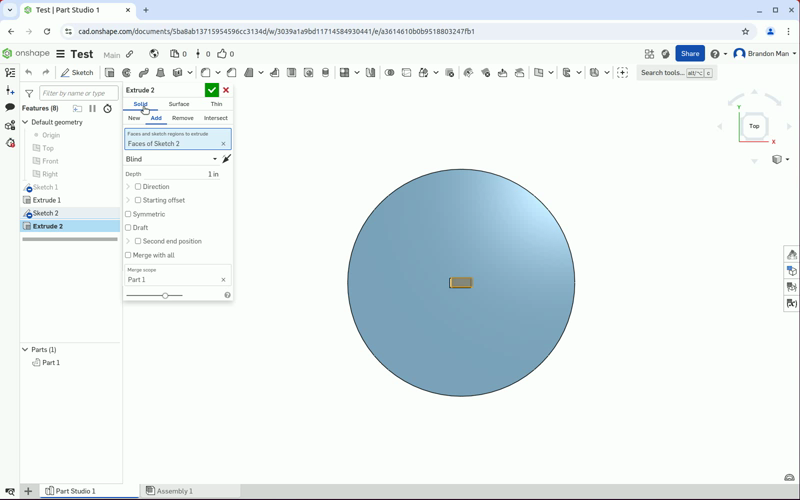
click(143, 106)
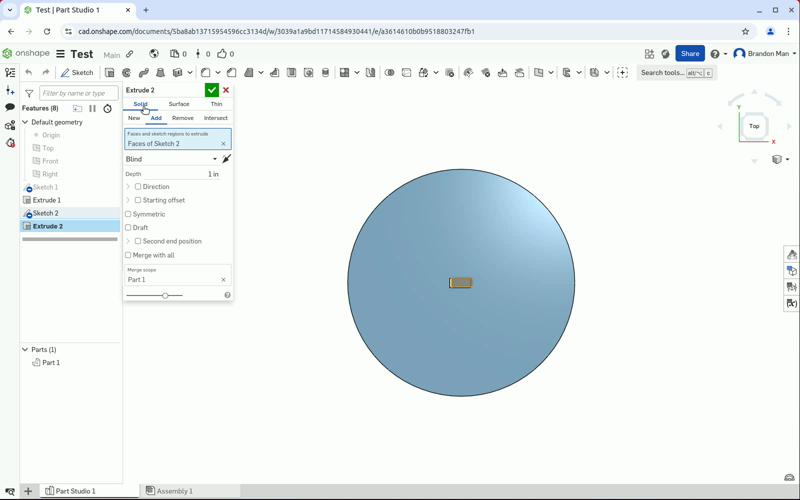
mouse_move(137, 120)
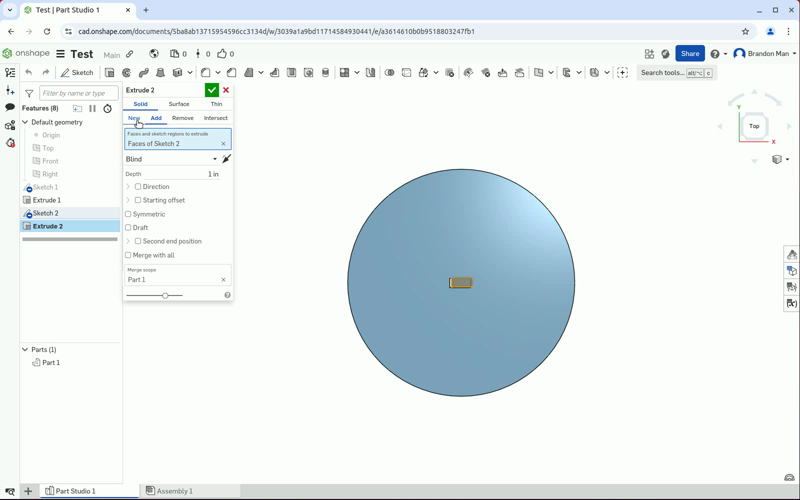
click(137, 120)
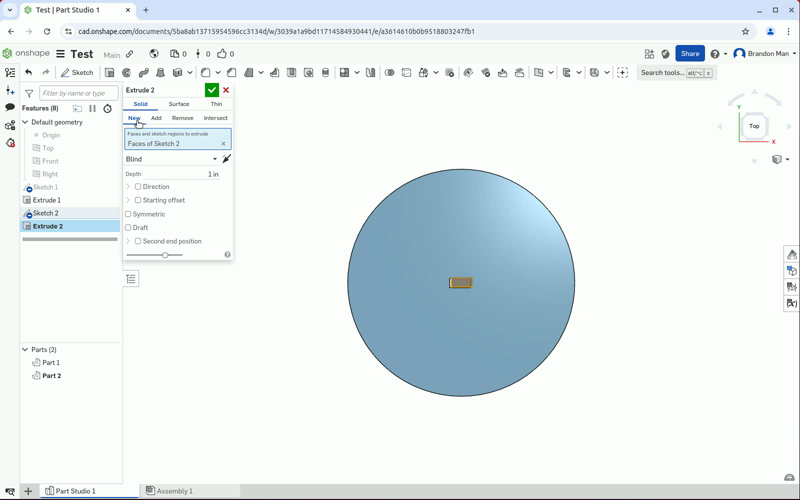
key(tab, 4)
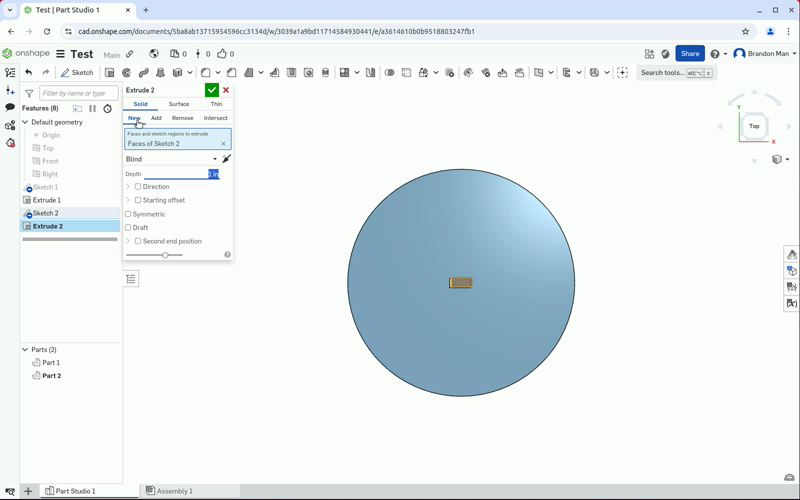
text(-0.241)
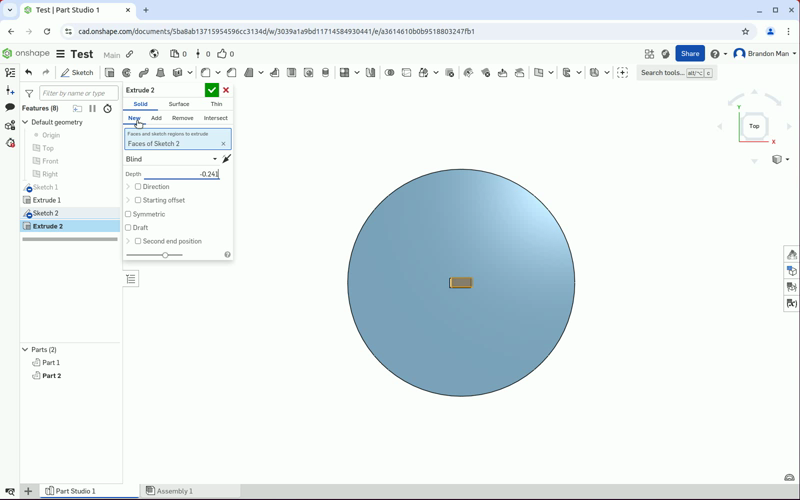
key(enter)
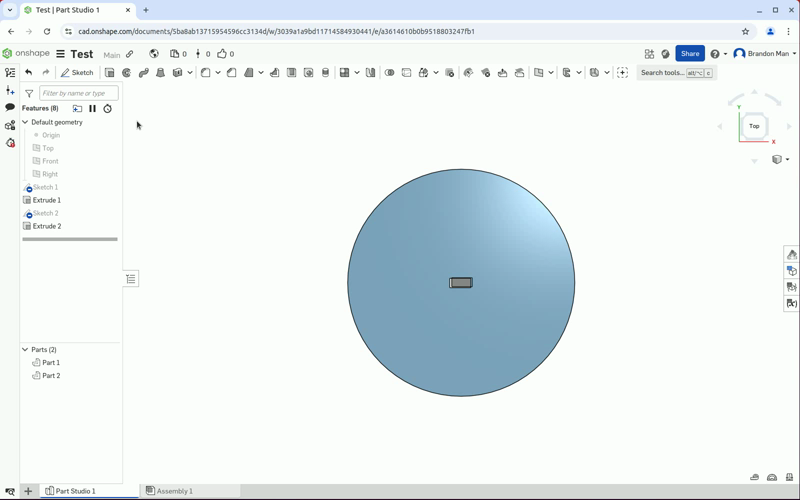
key(shift+h)
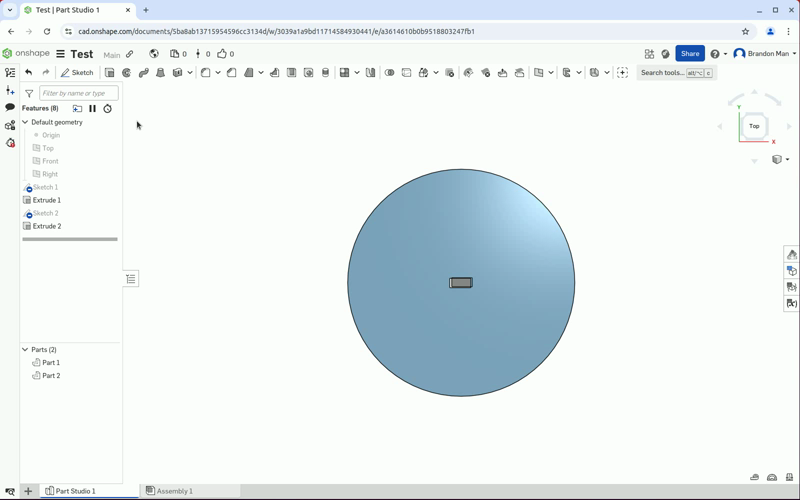
key(shift+h)
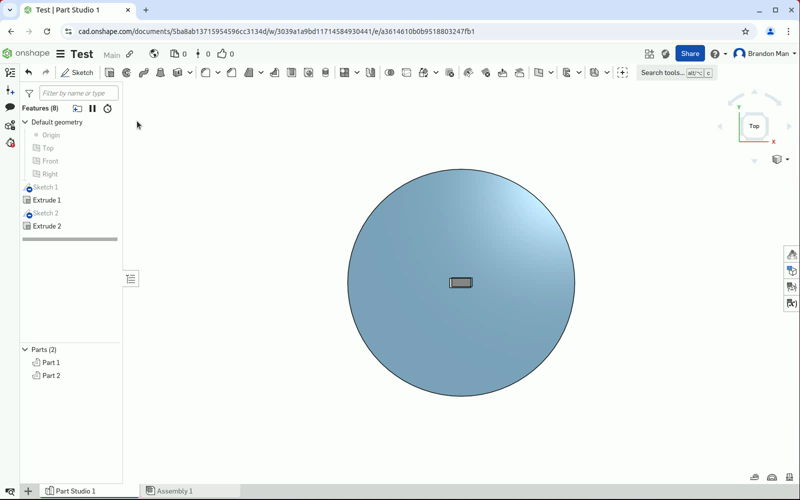
mouse_move(73, 189)
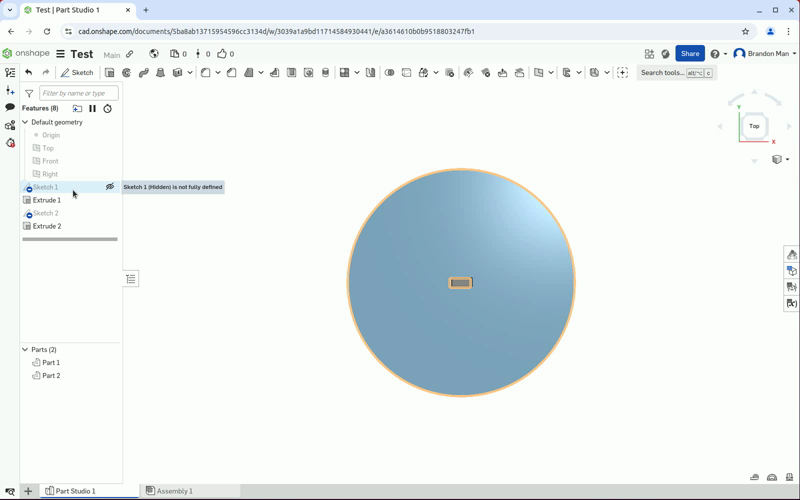
click(73, 189)
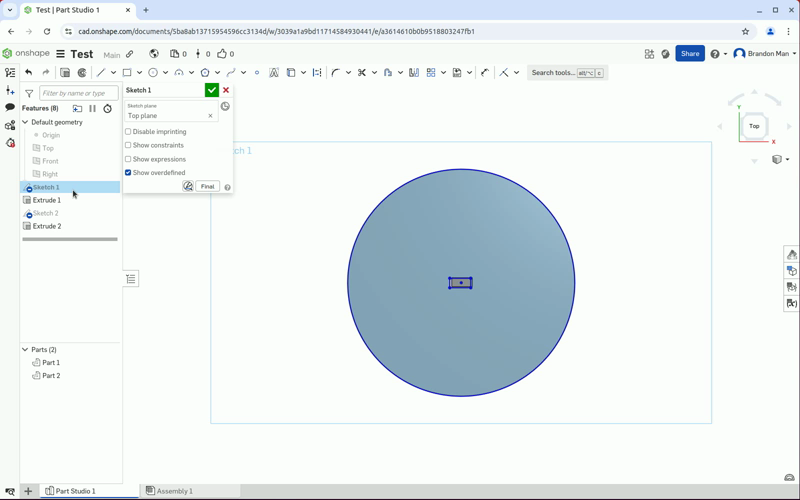
mouse_move(229, 92)
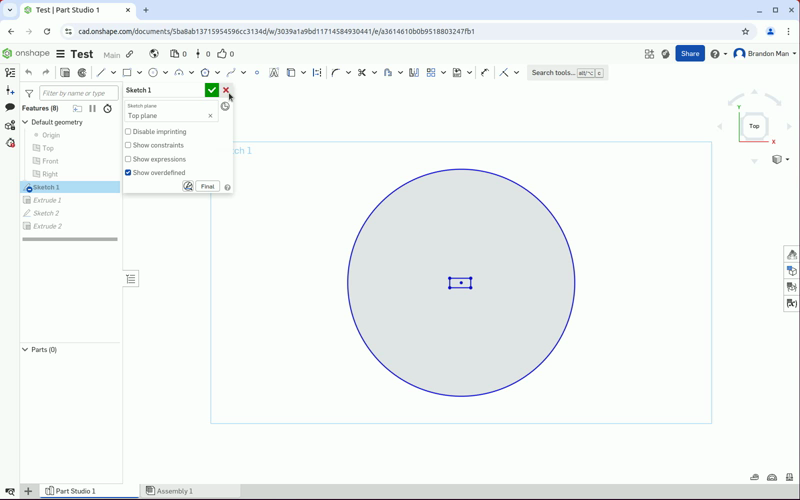
click(229, 92)
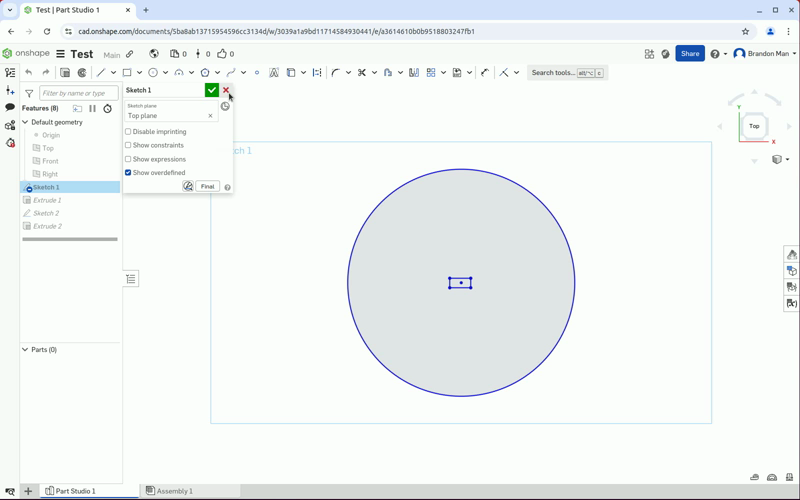
key(shift+s)
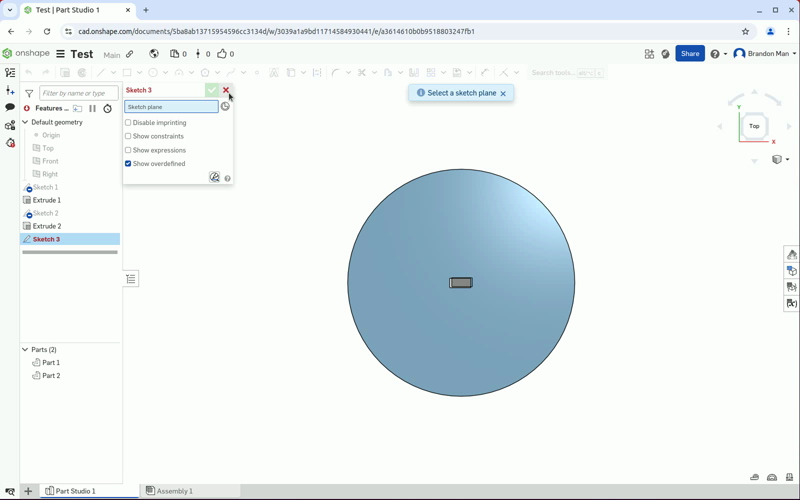
mouse_move(73, 150)
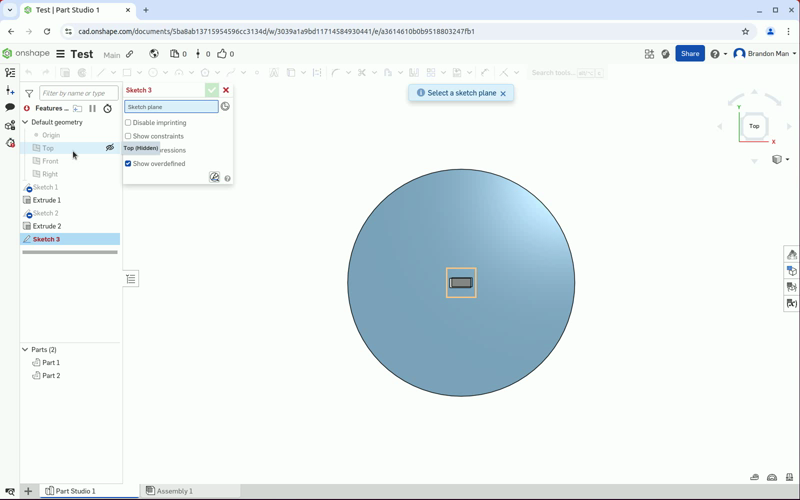
click(73, 150)
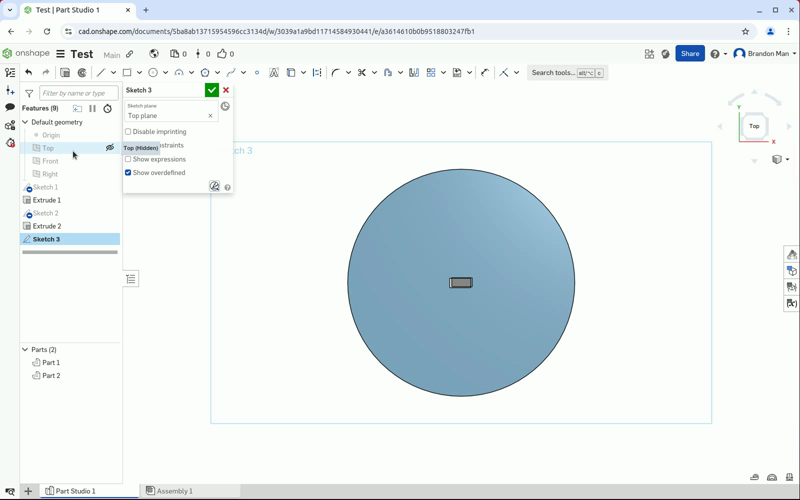
mouse_move(73, 352)
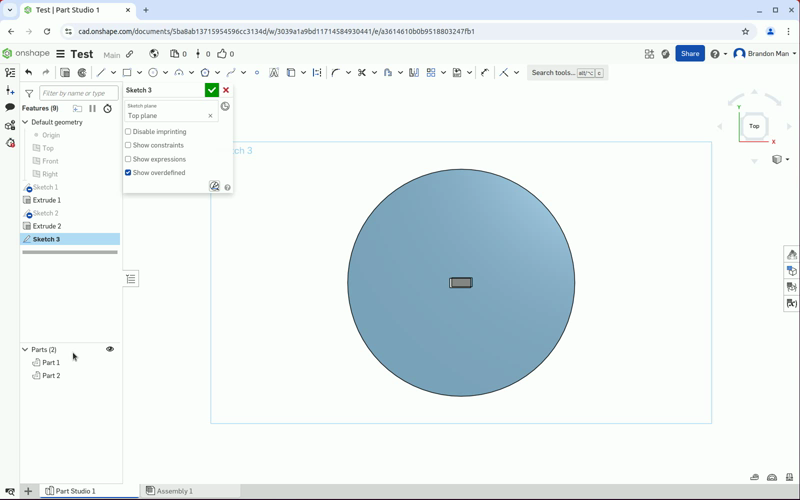
key(y)
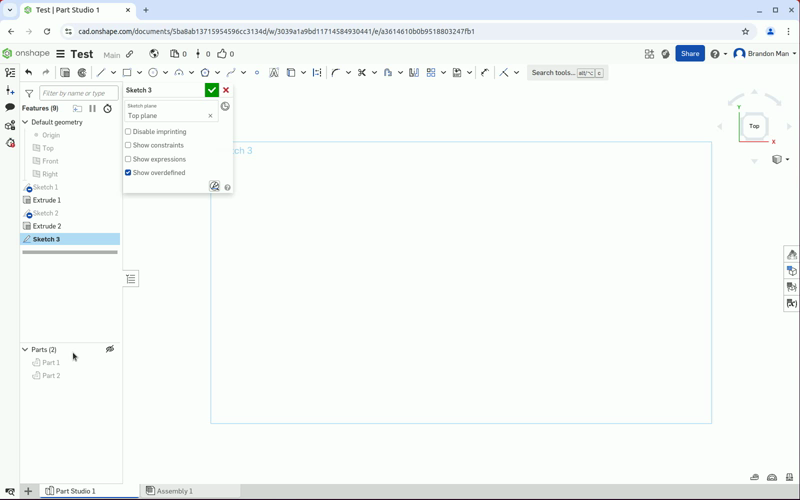
key(l)
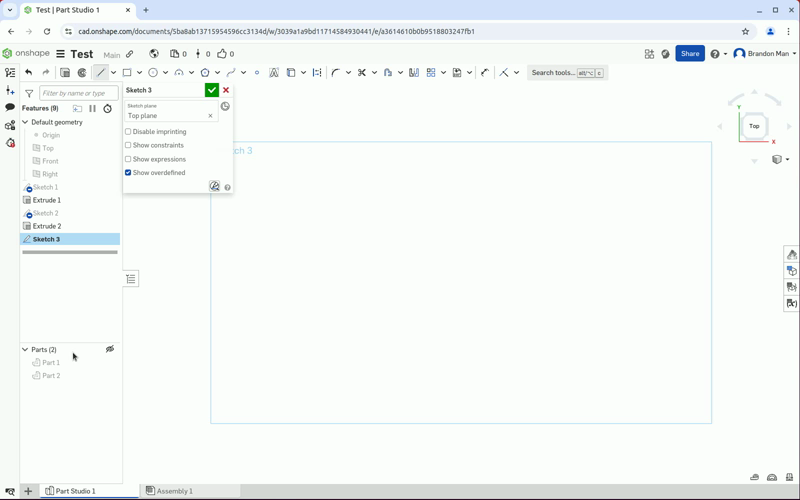
key_down(shift)
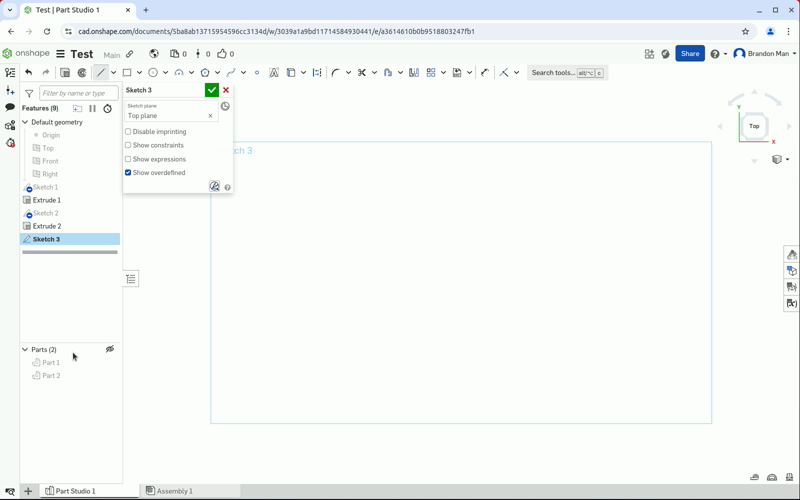
mouse_move(451, 286)
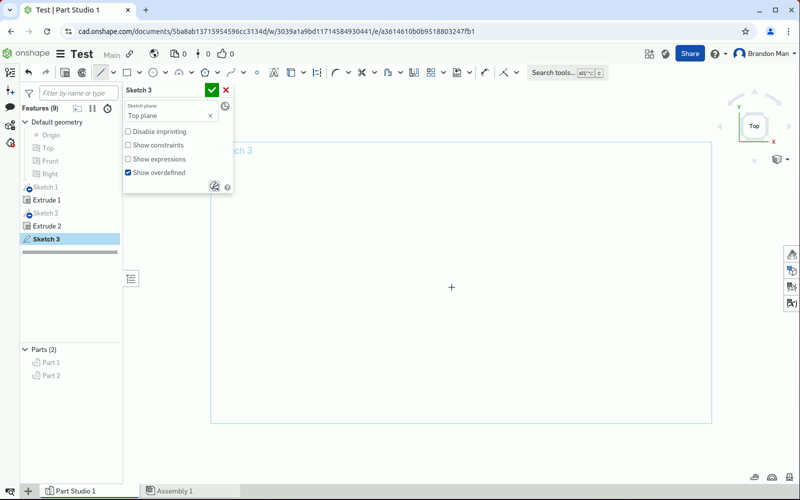
click(451, 286)
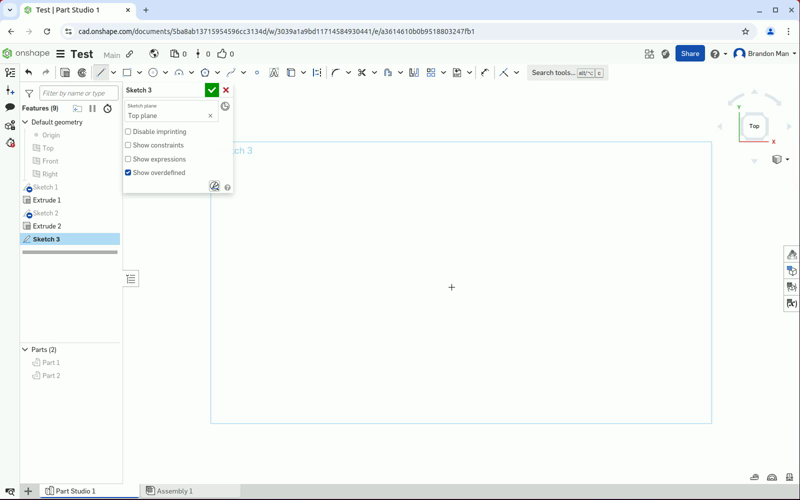
key_up(shift)
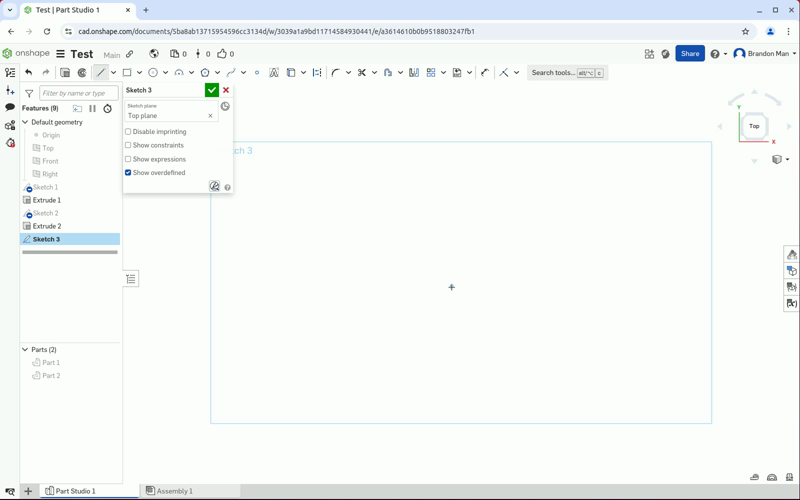
key_down(shift)
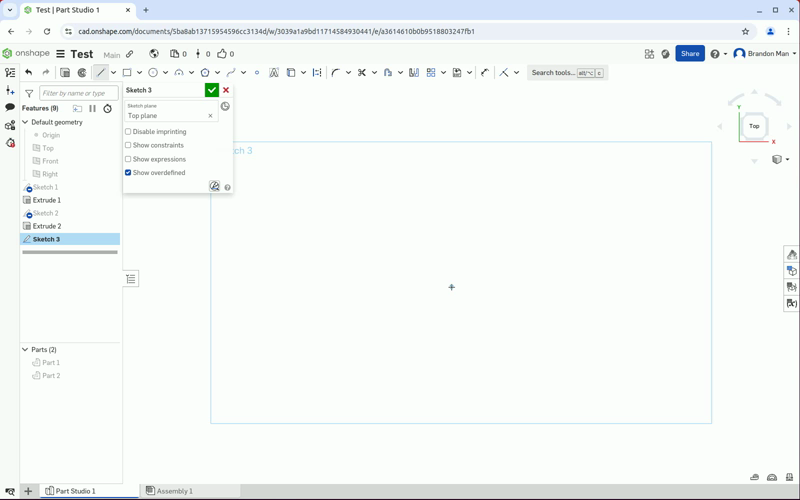
mouse_move(481, 286)
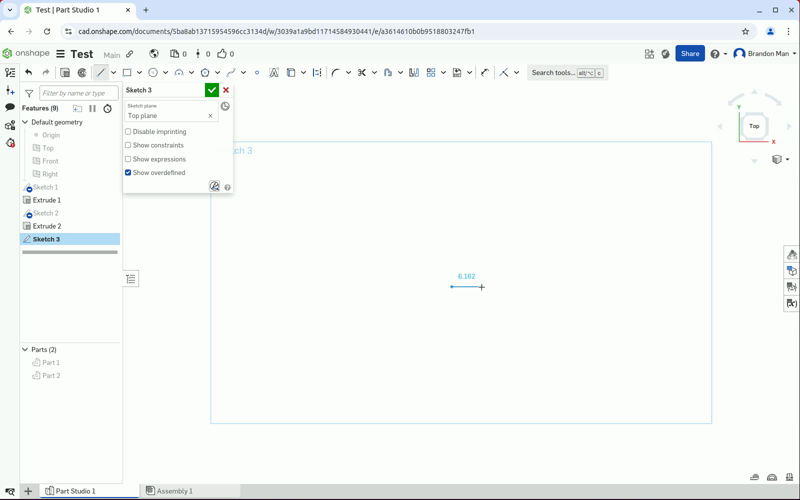
mouse_move(472, 286)
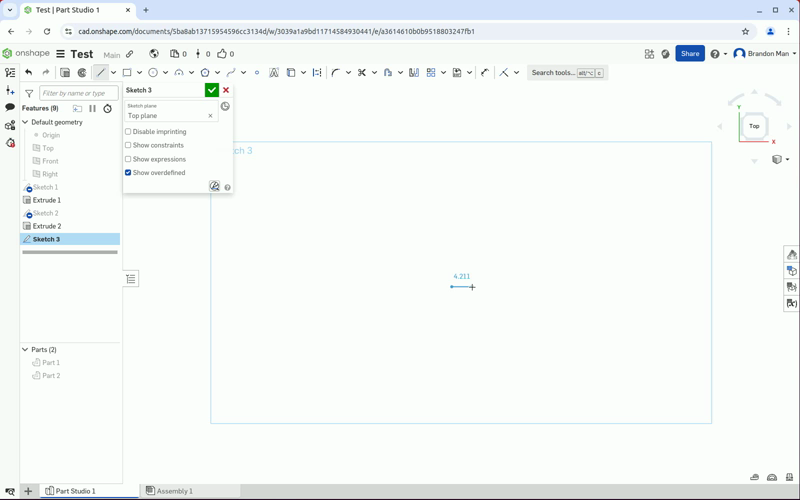
click(472, 286)
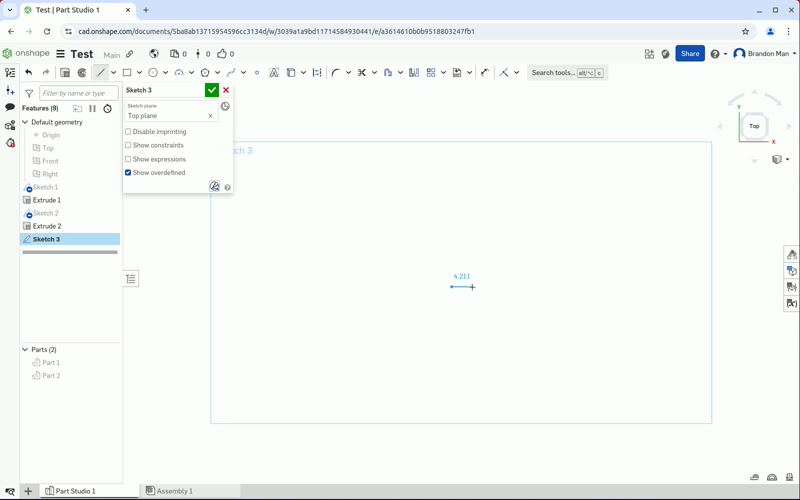
key_up(shift)
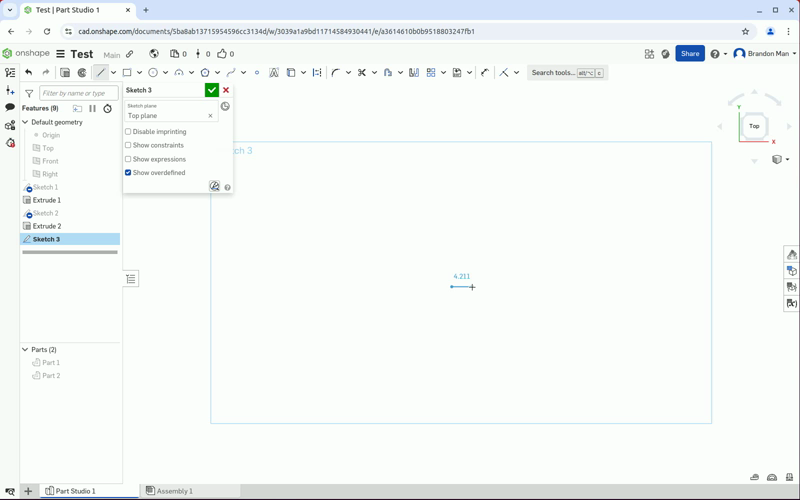
key_down(shift)
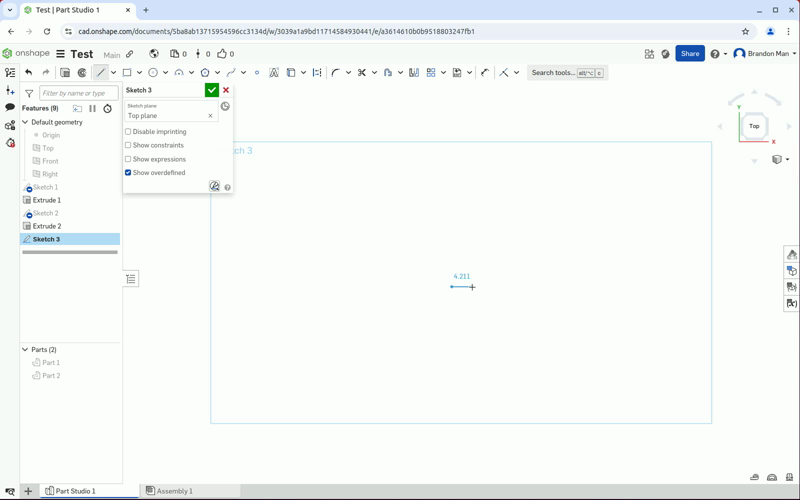
mouse_move(502, 286)
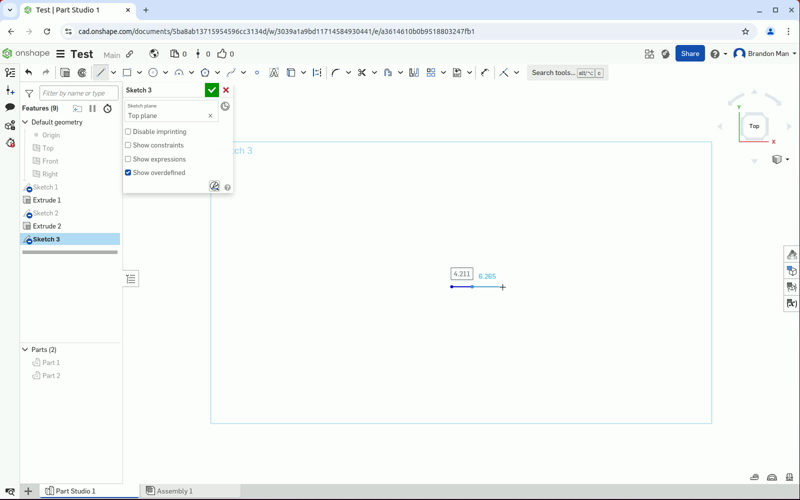
mouse_move(472, 277)
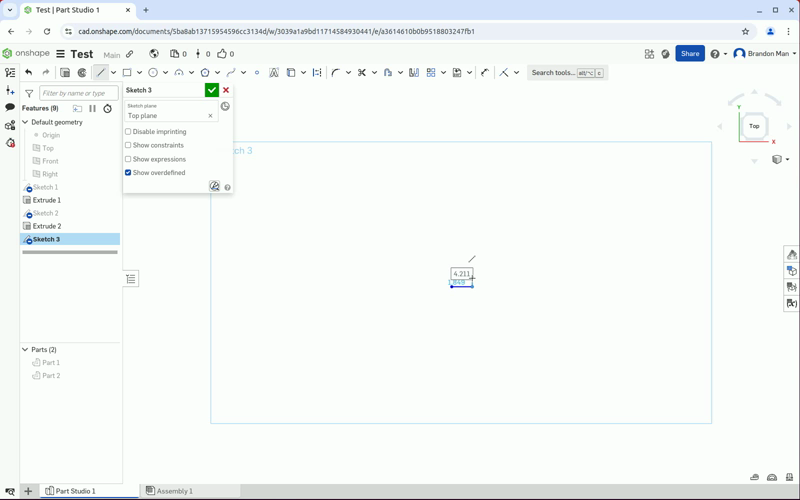
click(472, 277)
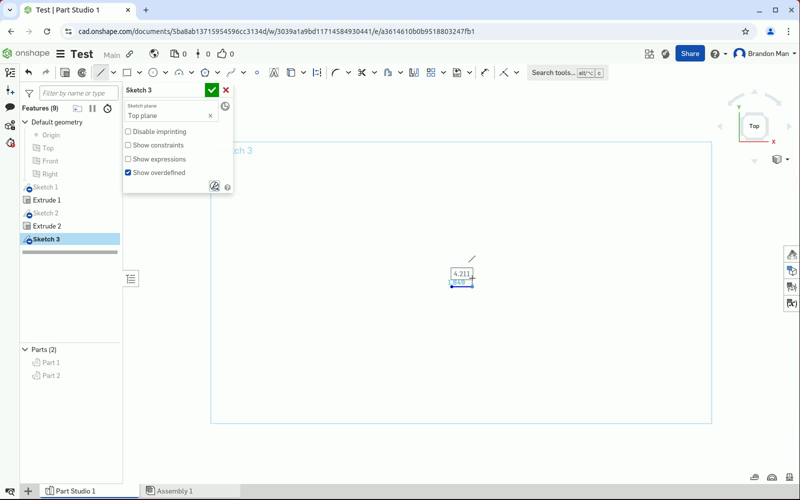
key_up(shift)
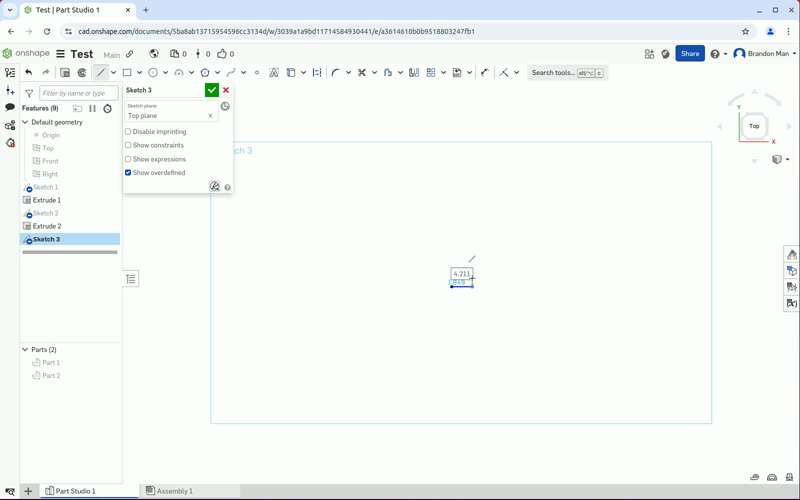
key_down(shift)
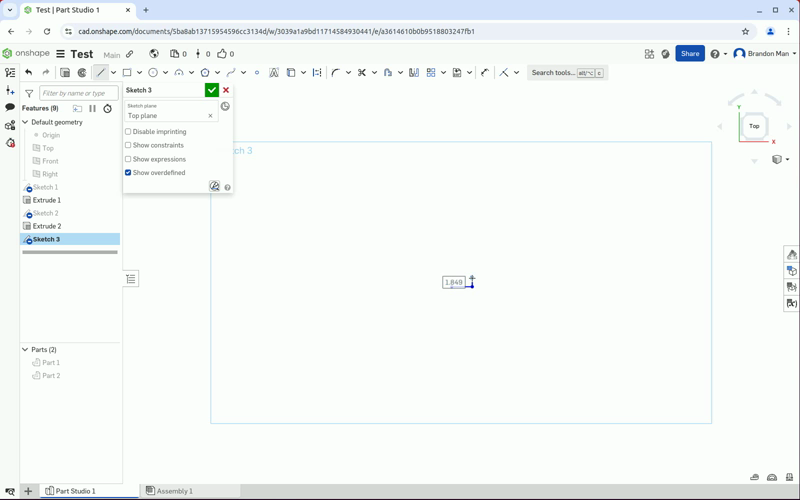
mouse_move(502, 277)
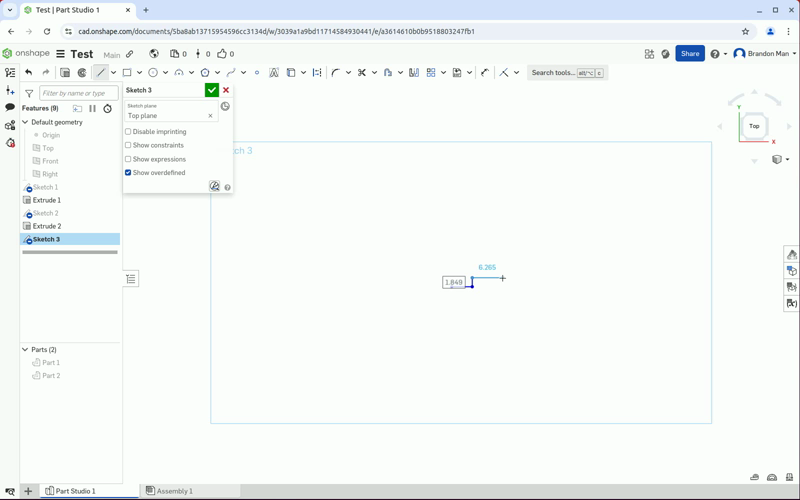
mouse_move(451, 277)
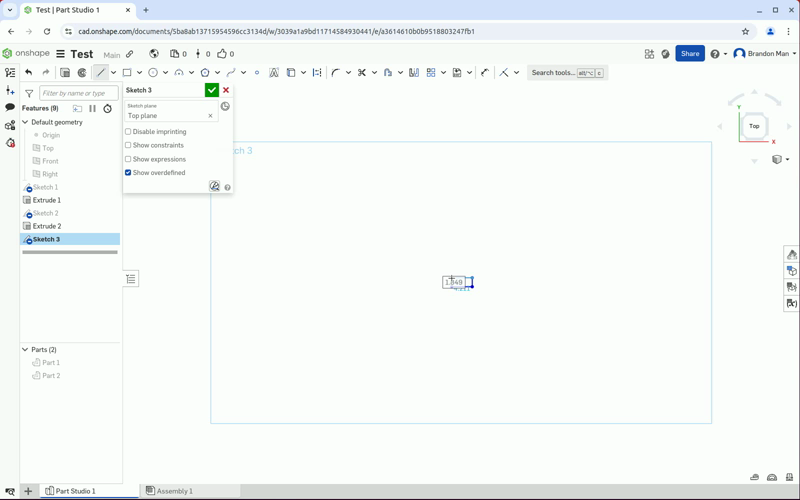
click(451, 277)
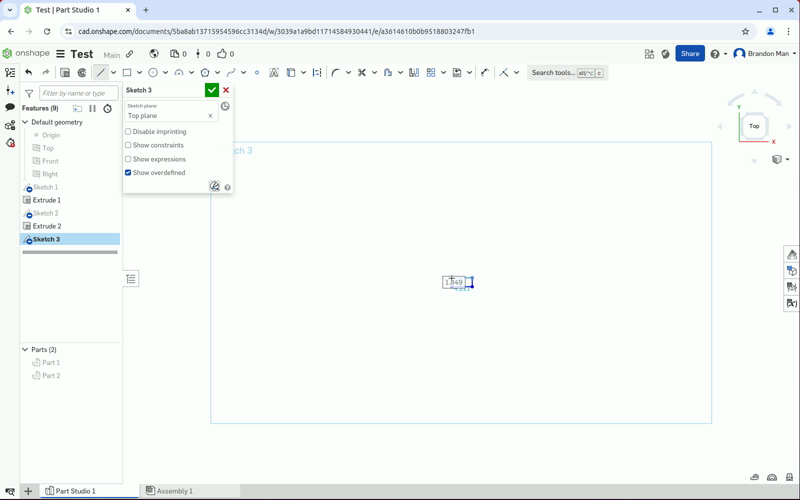
key_up(shift)
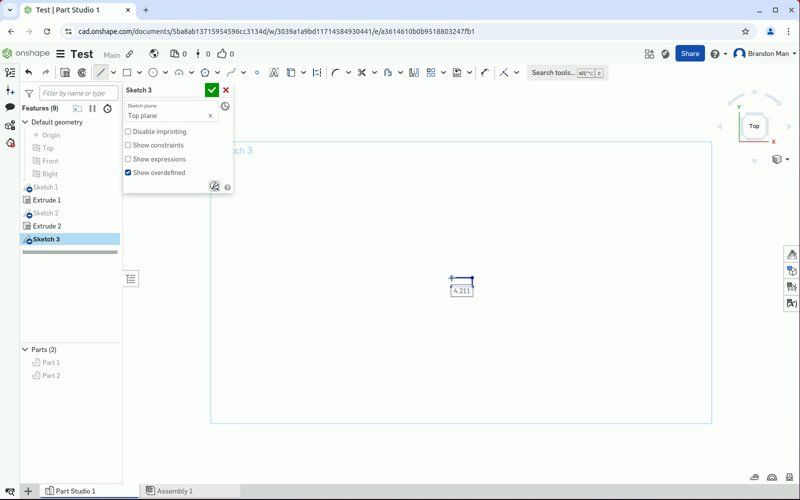
mouse_move(481, 277)
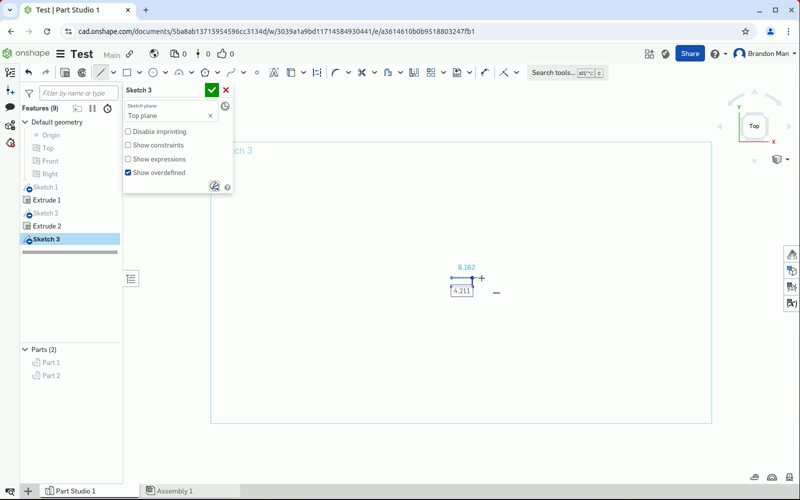
key_down(shift)
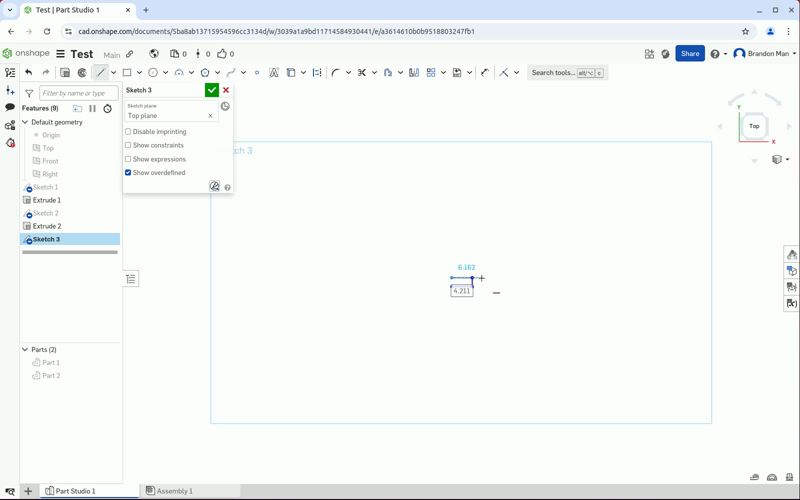
mouse_move(451, 286)
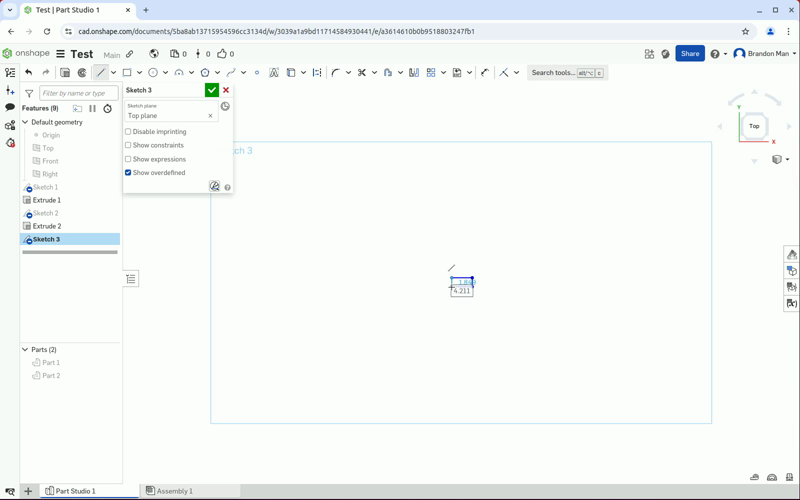
key_up(shift)
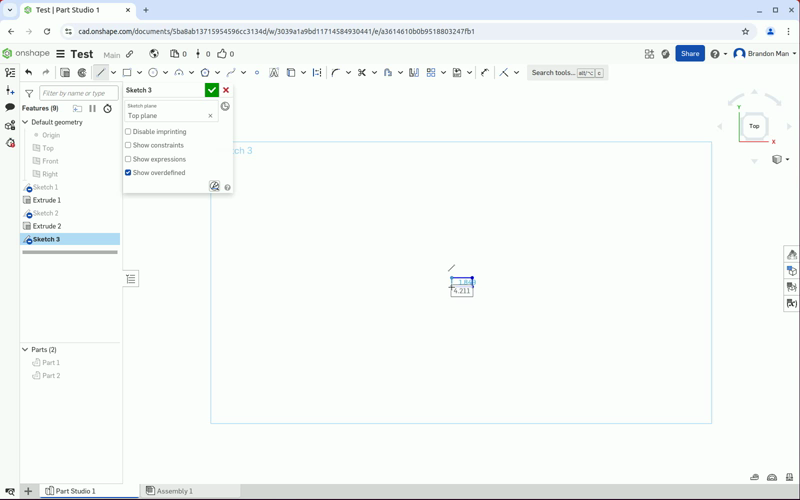
click(451, 286)
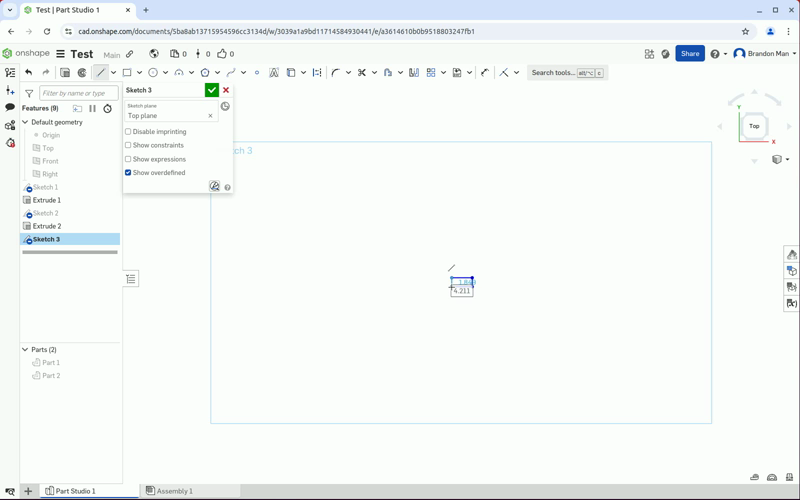
key(esc)
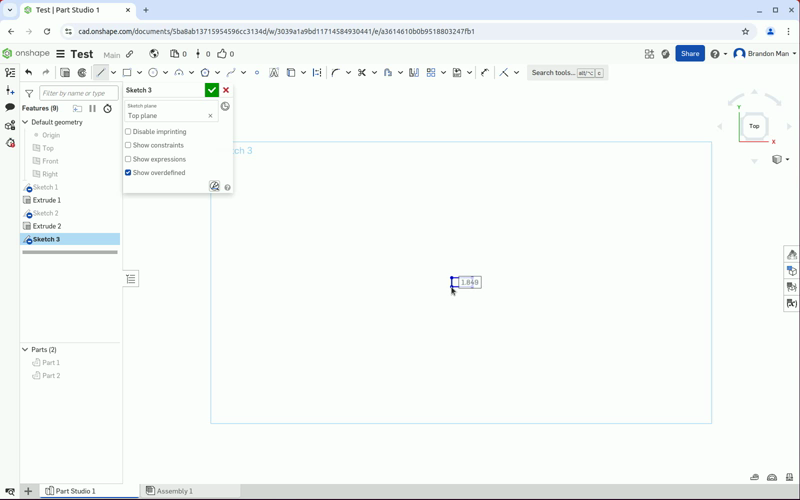
mouse_move(462, 283)
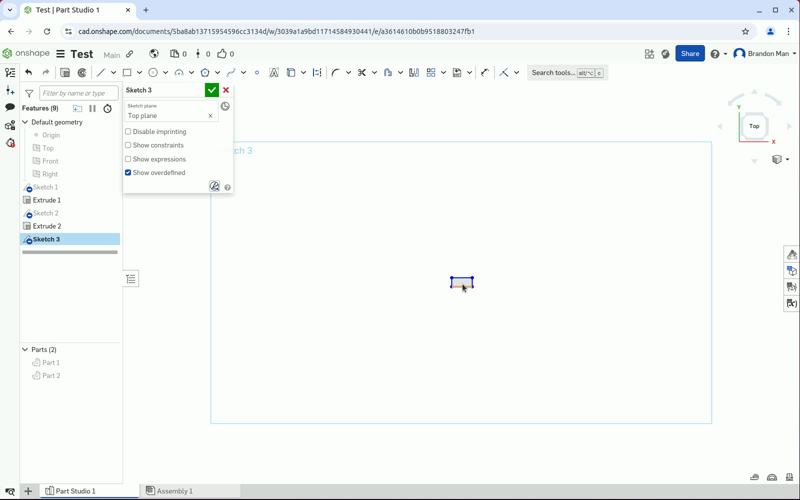
scroll(6)
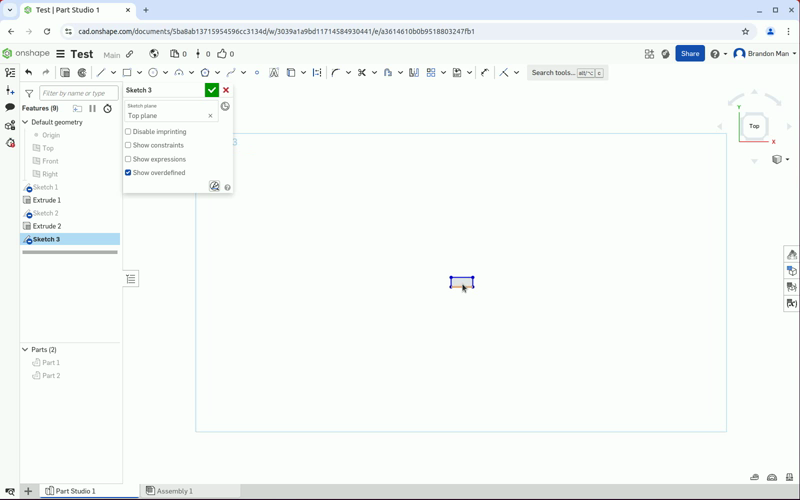
scroll(6)
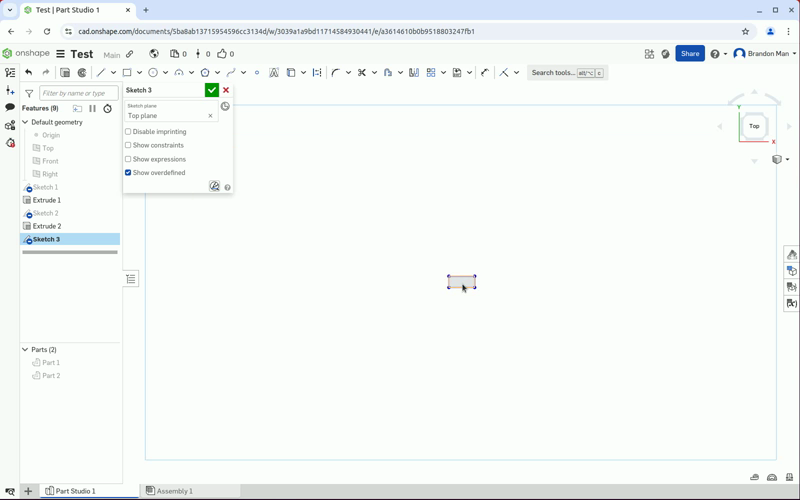
scroll(6)
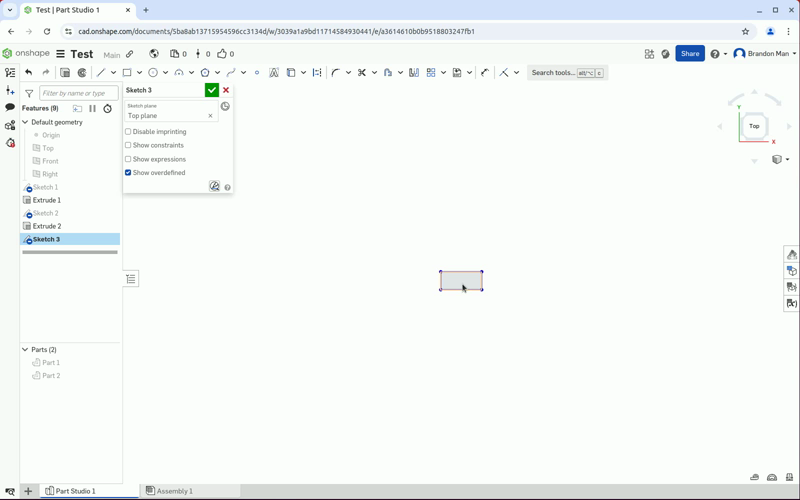
scroll(6)
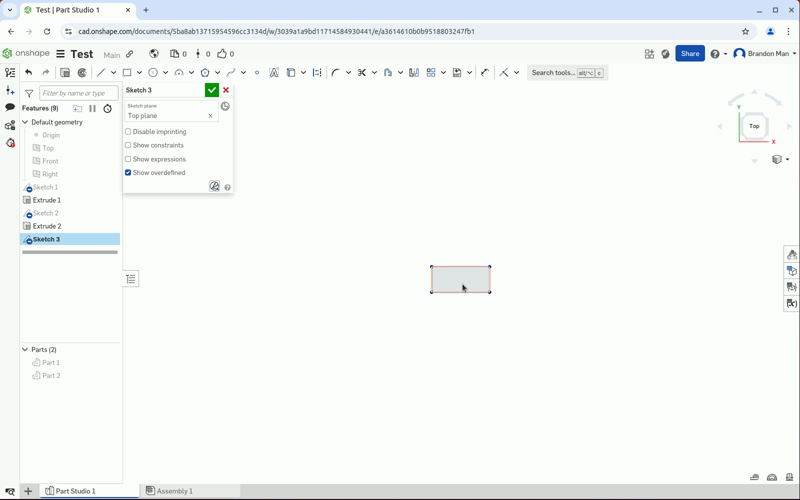
scroll(6)
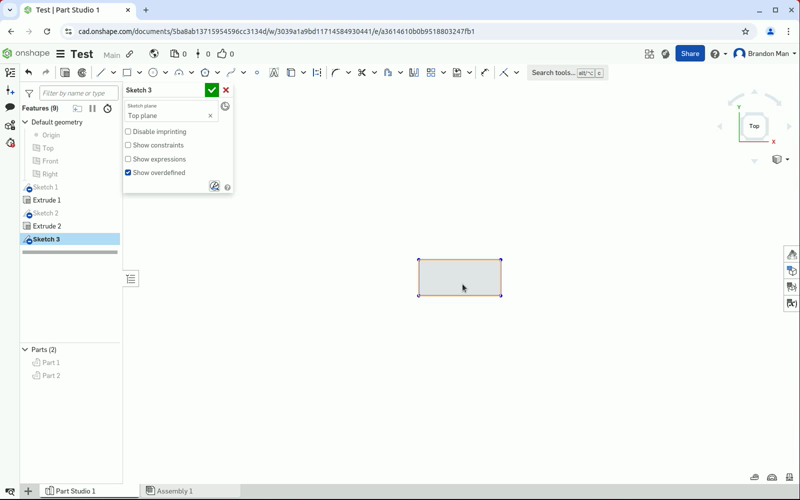
scroll(6)
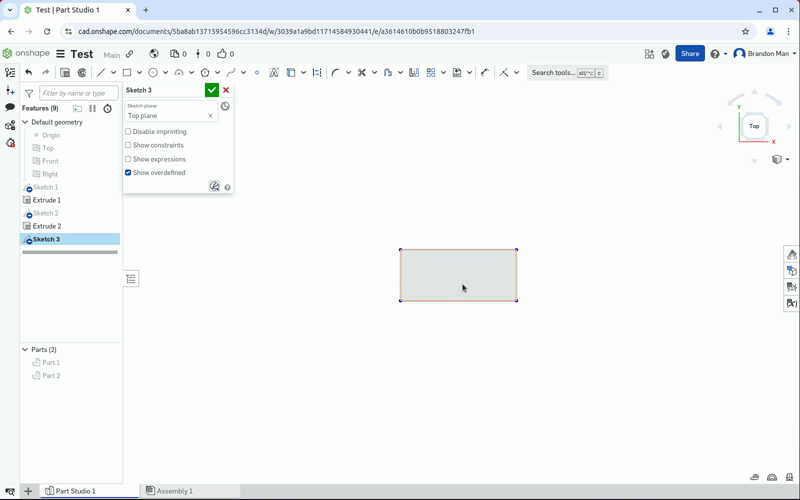
scroll(6)
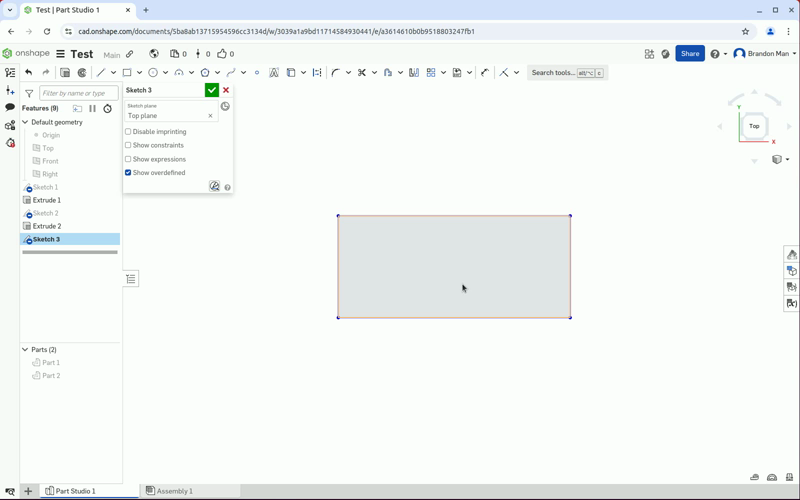
click(462, 283)
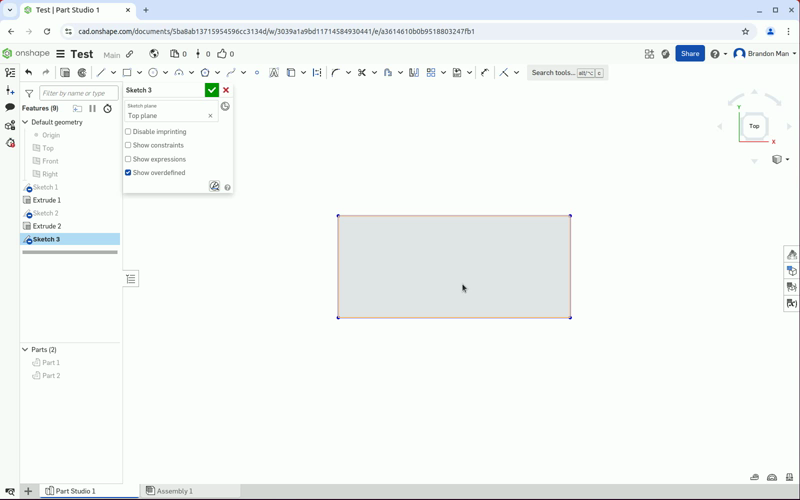
scroll(-6)
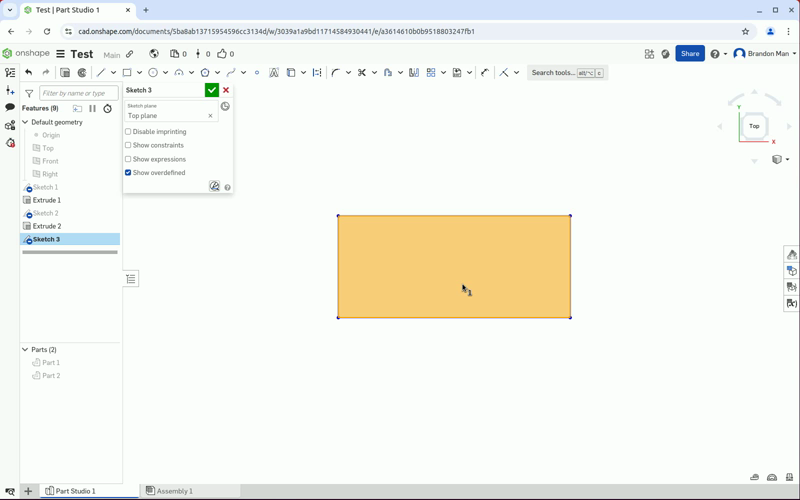
scroll(-6)
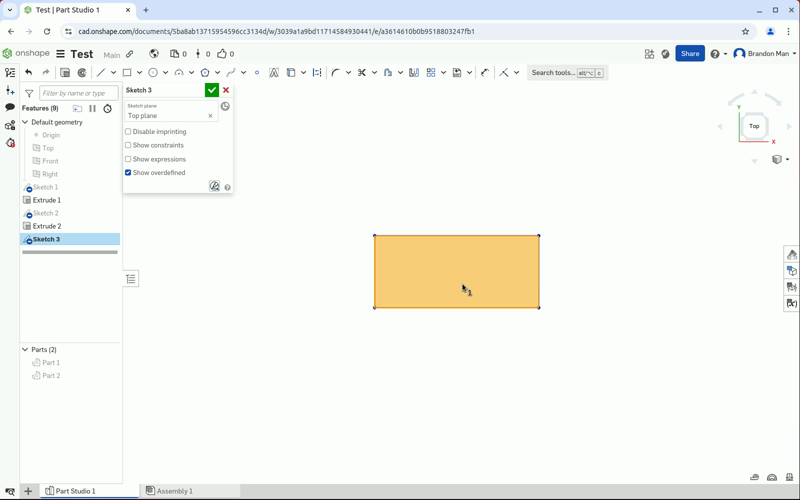
scroll(-6)
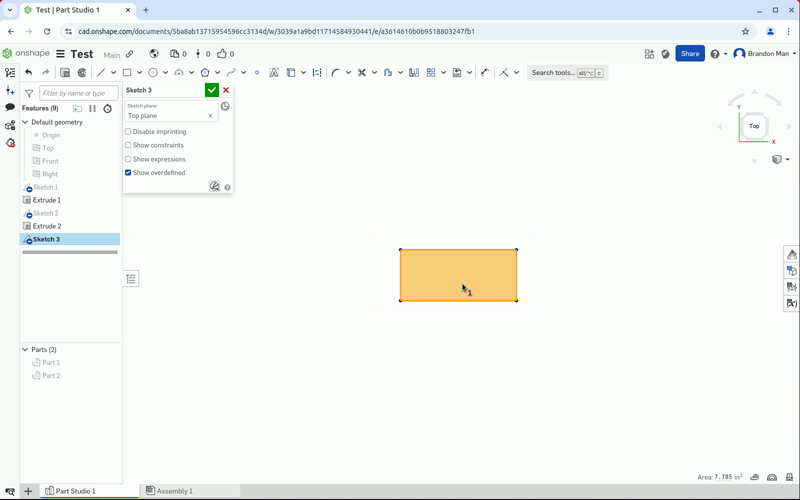
scroll(-6)
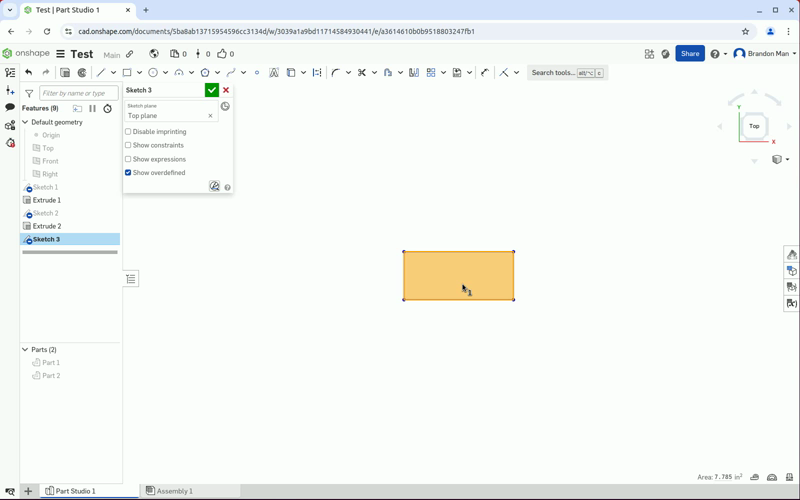
scroll(-6)
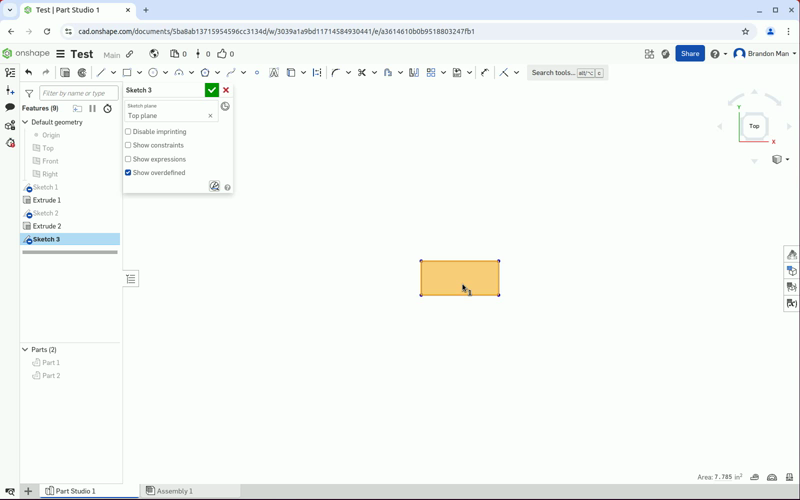
scroll(-6)
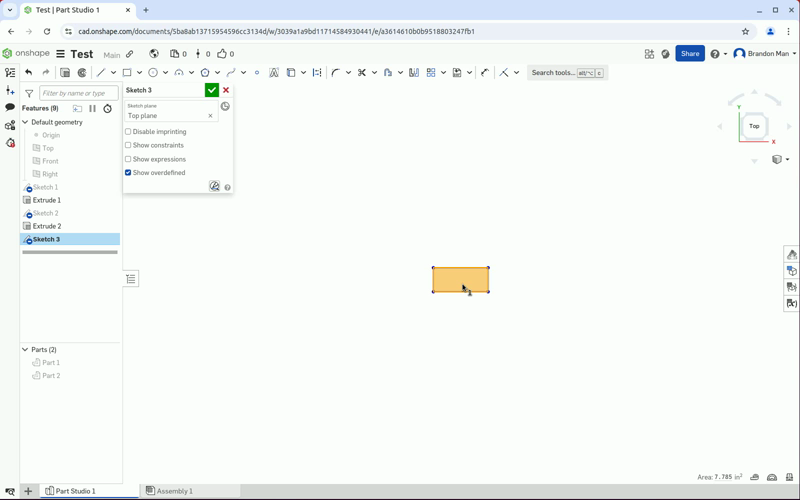
scroll(-6)
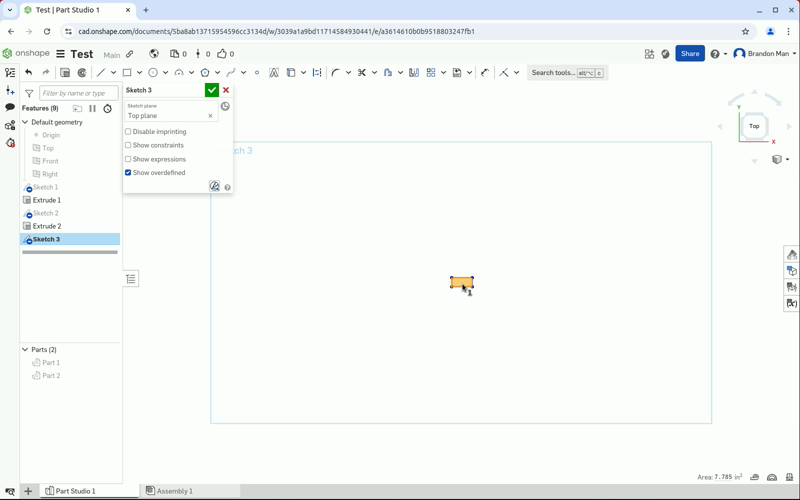
mouse_move(73, 352)
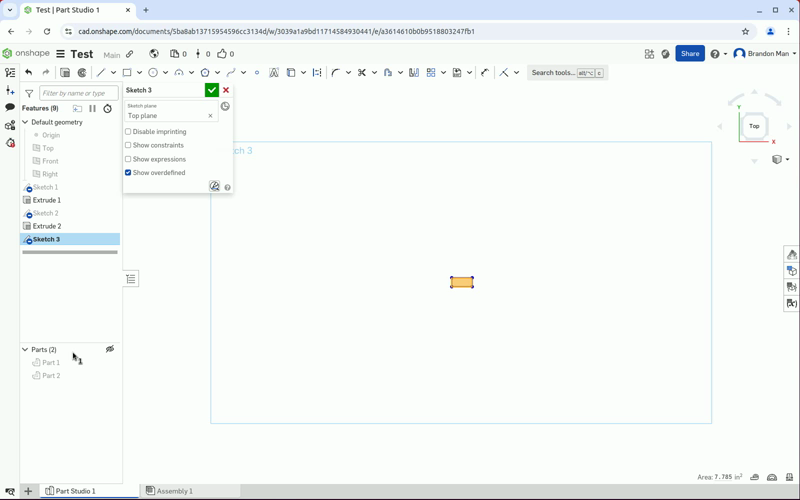
key(shift+y)
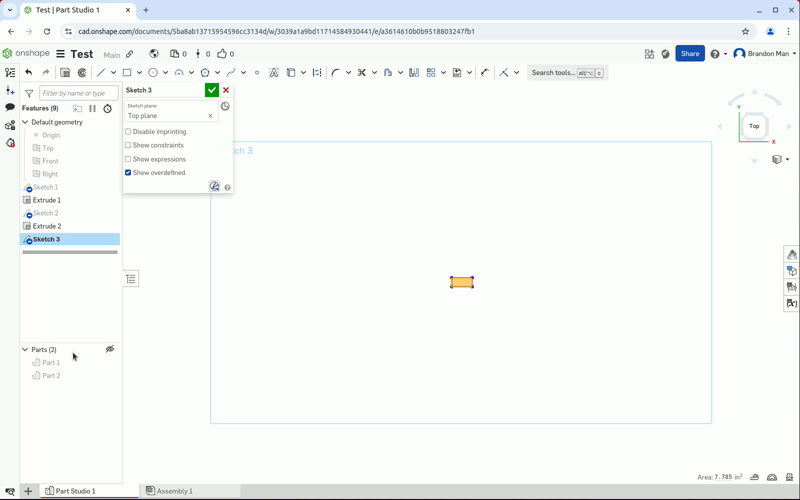
key(shift+e)
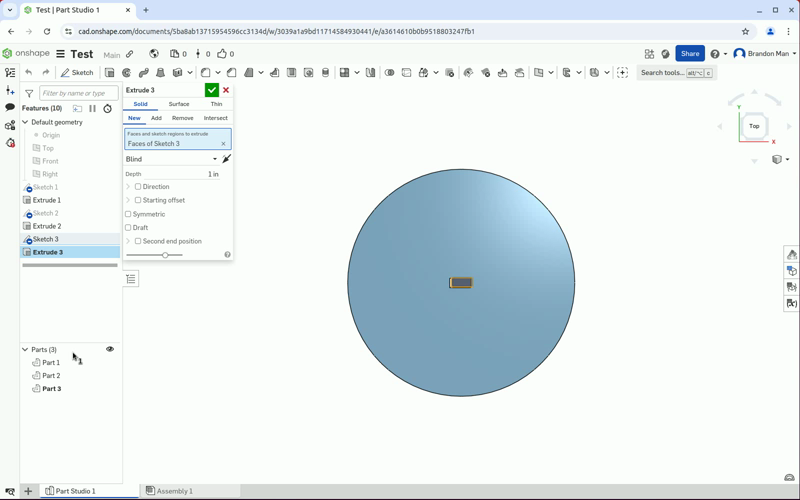
mouse_move(143, 106)
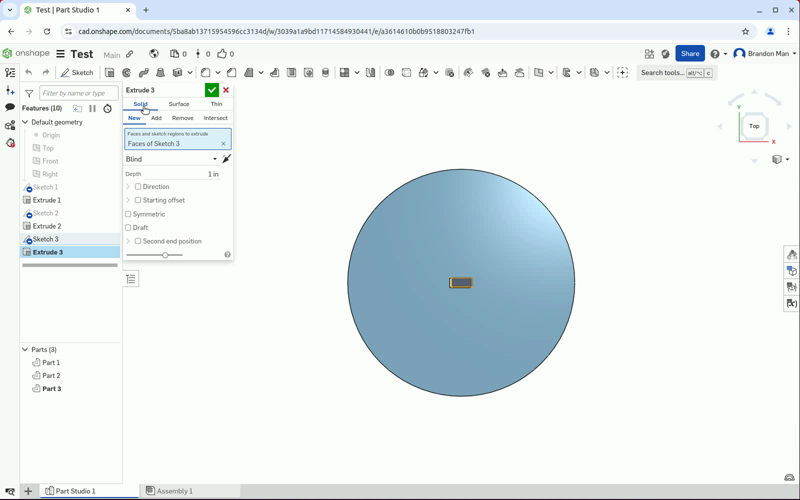
click(143, 106)
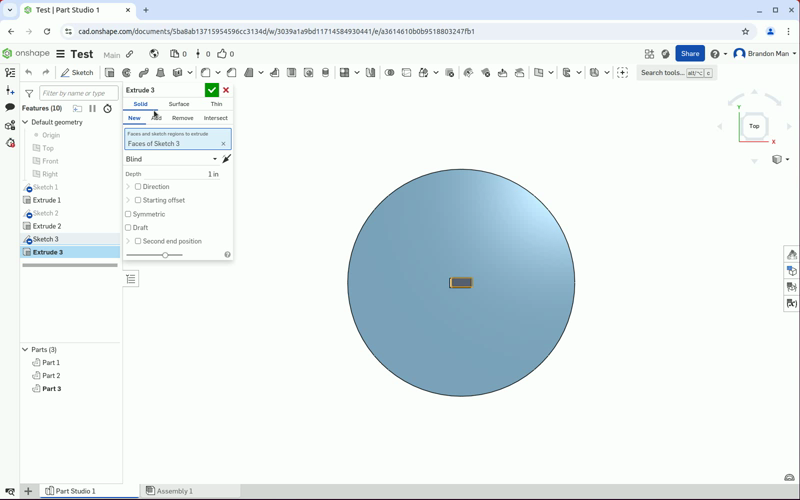
mouse_move(186, 120)
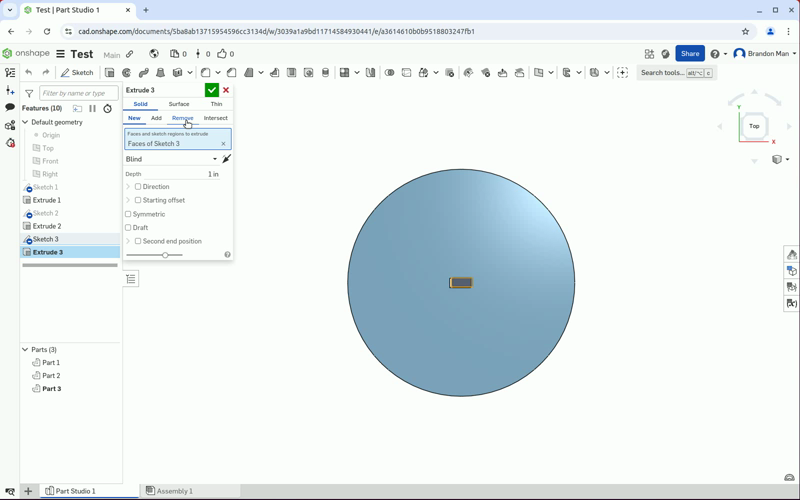
click(186, 120)
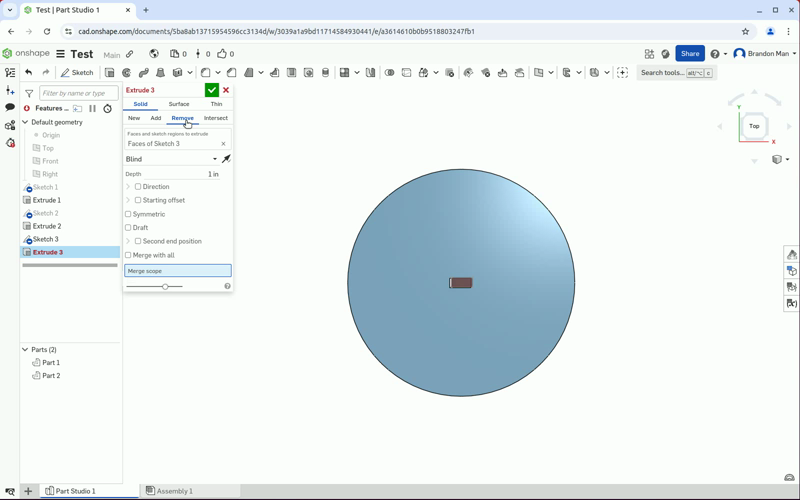
key(tab, 4)
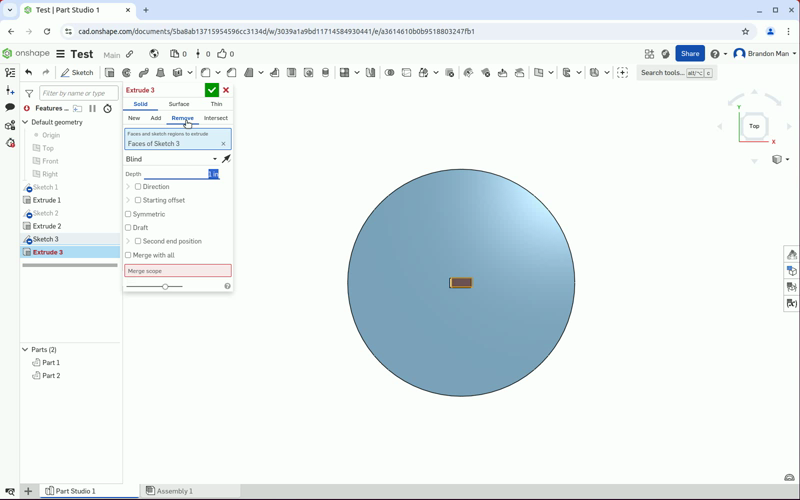
text(0.241)
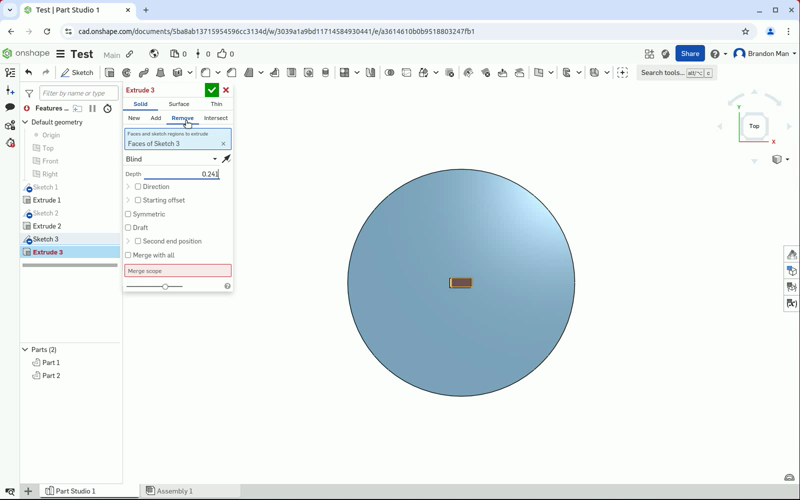
key(tab, 6)
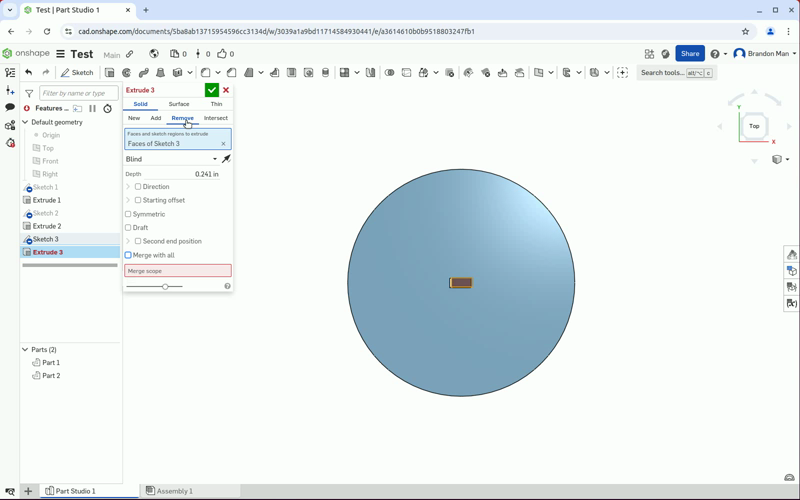
key(space)
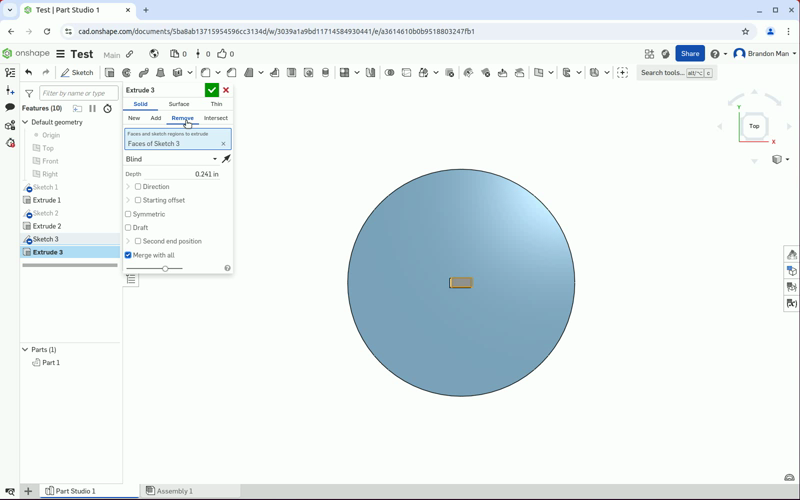
key(enter)
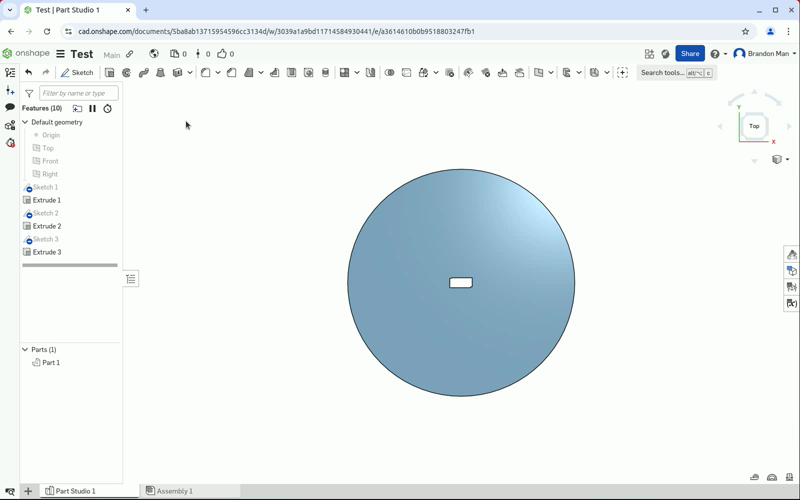
key(shift+h)
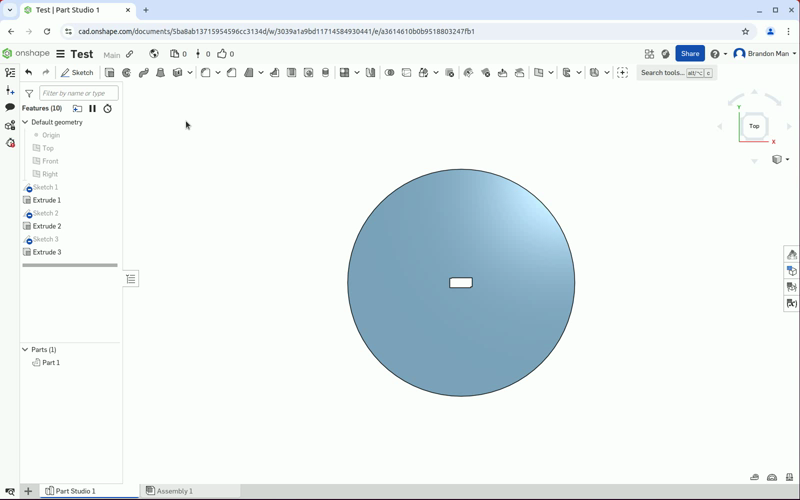
key(shift+h)
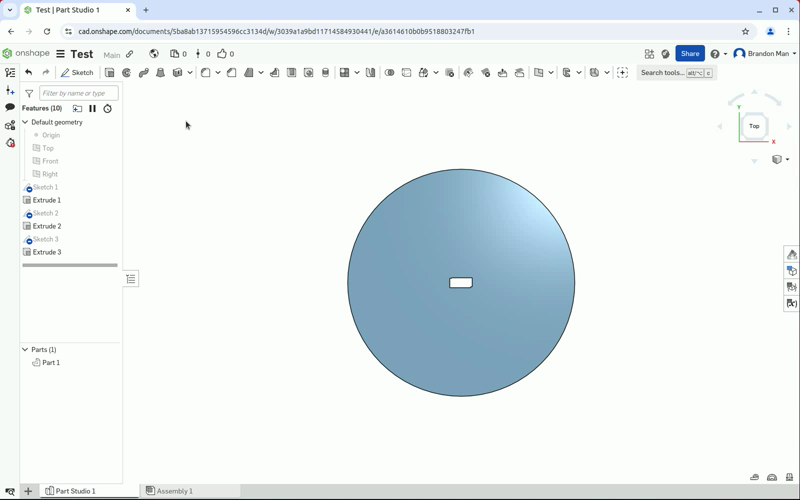
mouse_move(73, 189)
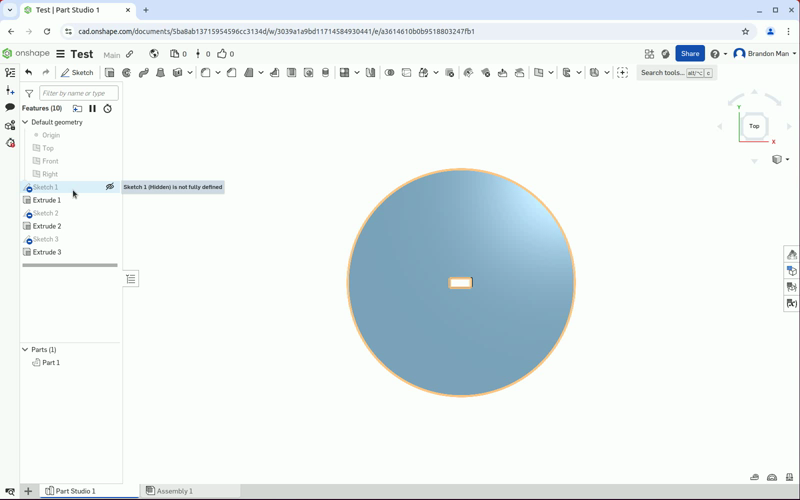
click(73, 189)
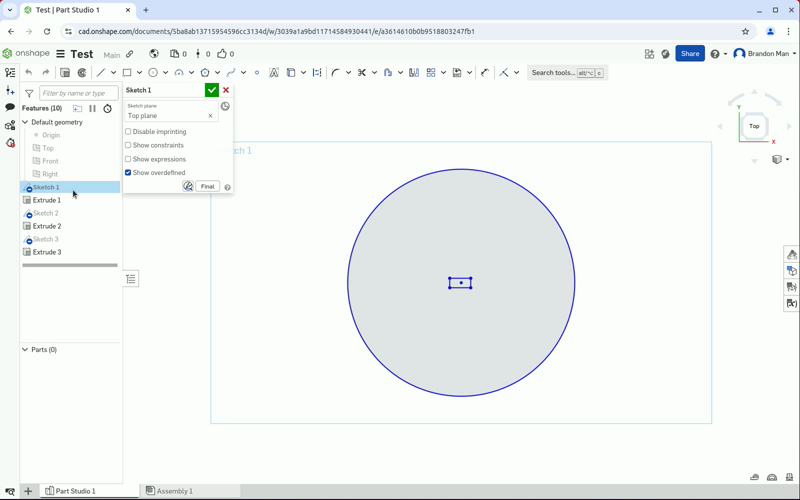
mouse_move(229, 92)
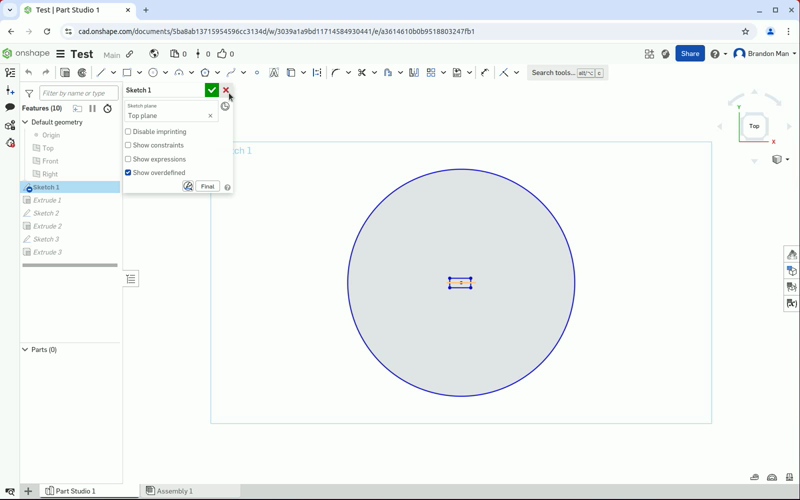
click(229, 92)
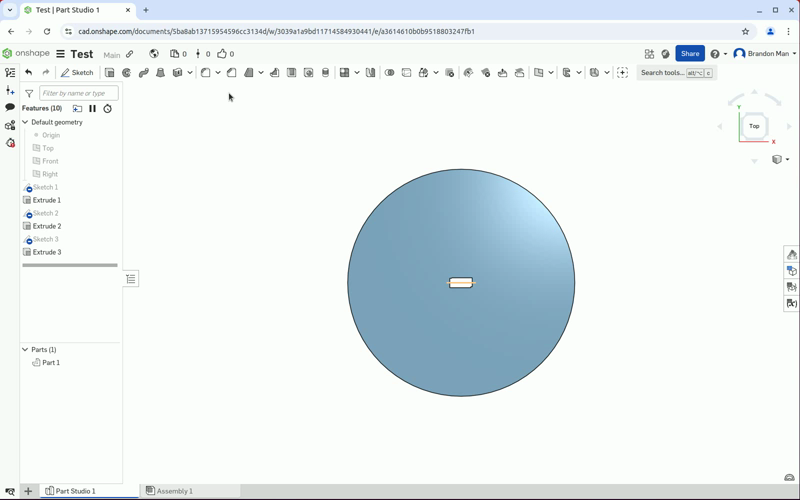
mouse_move(541, 75)
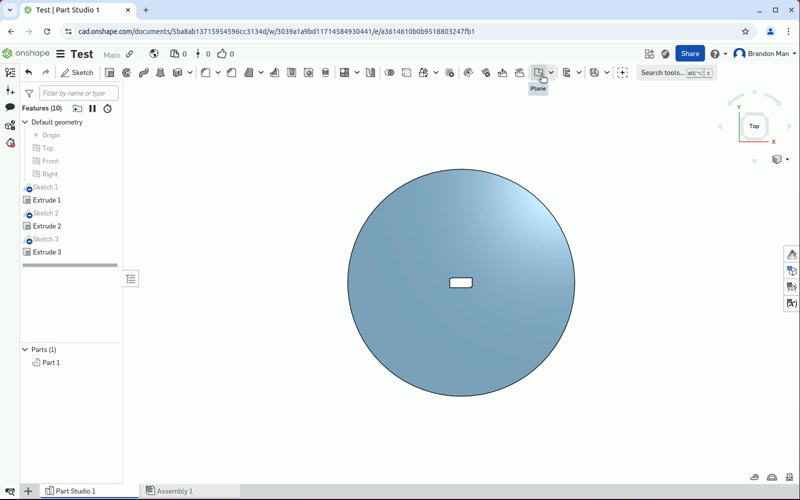
click(541, 75)
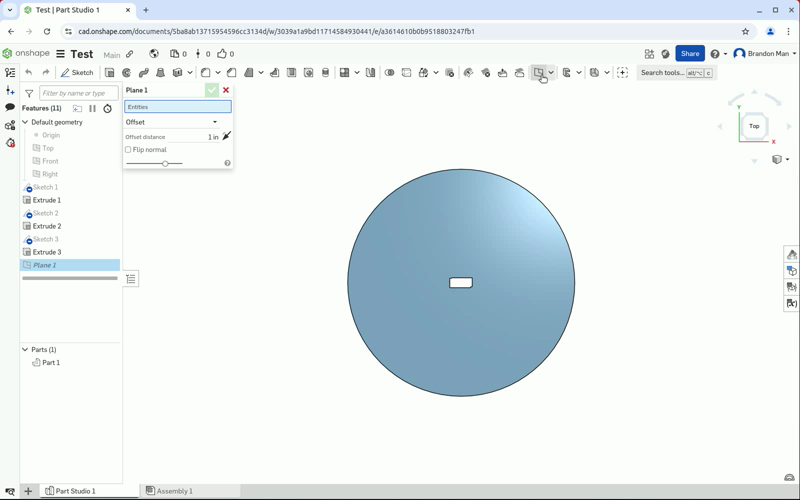
mouse_move(73, 150)
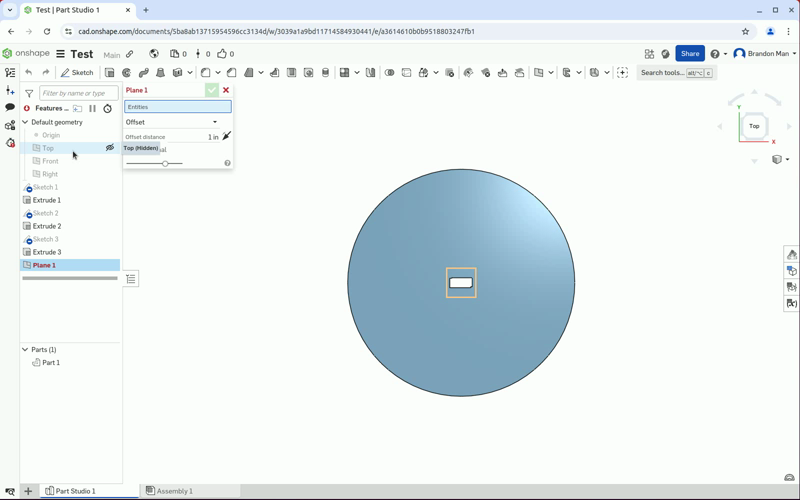
click(73, 150)
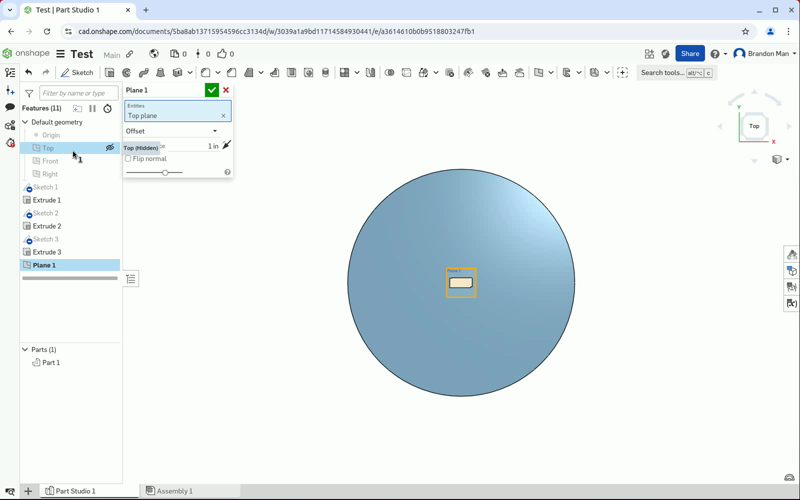
key(tab, 2)
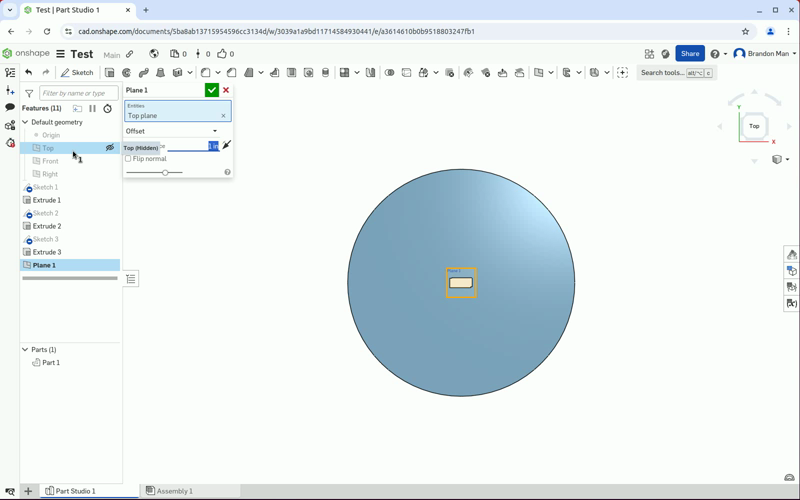
text(0.246)
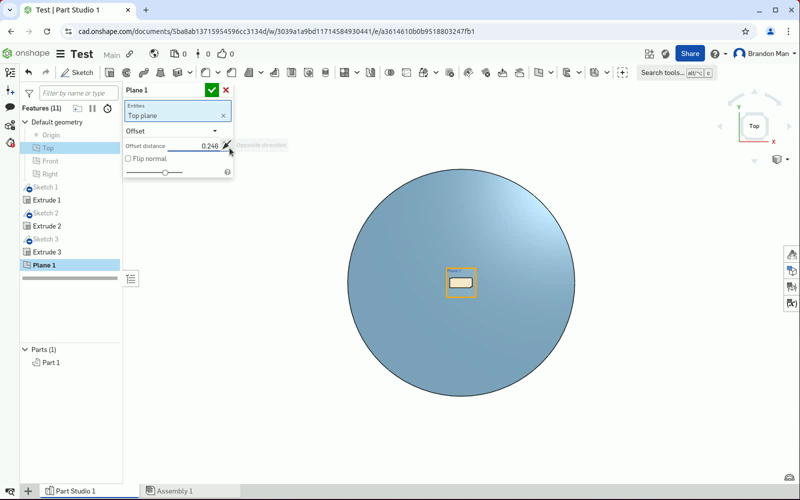
mouse_move(229, 147)
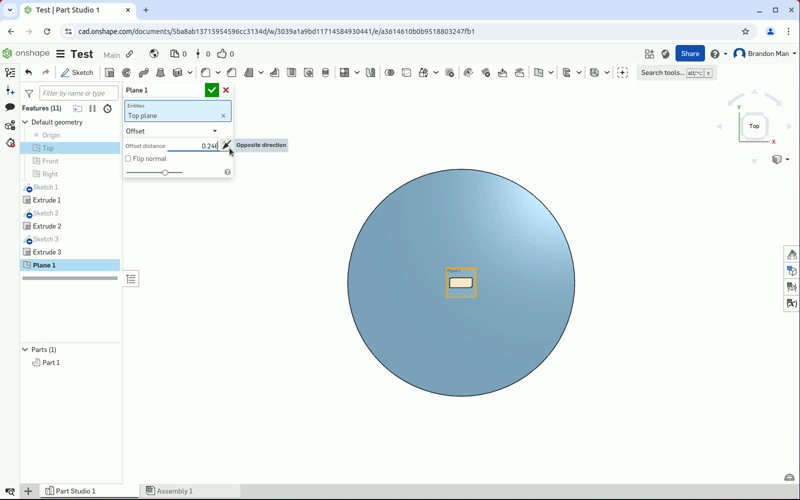
click(229, 147)
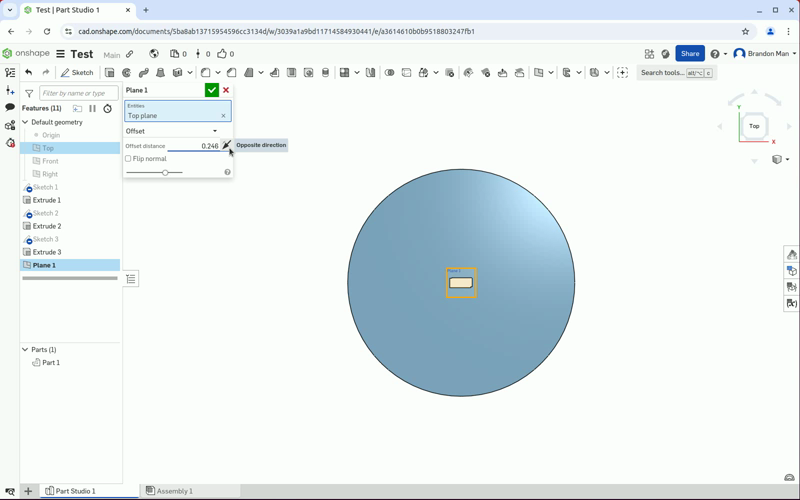
key(enter, 2)
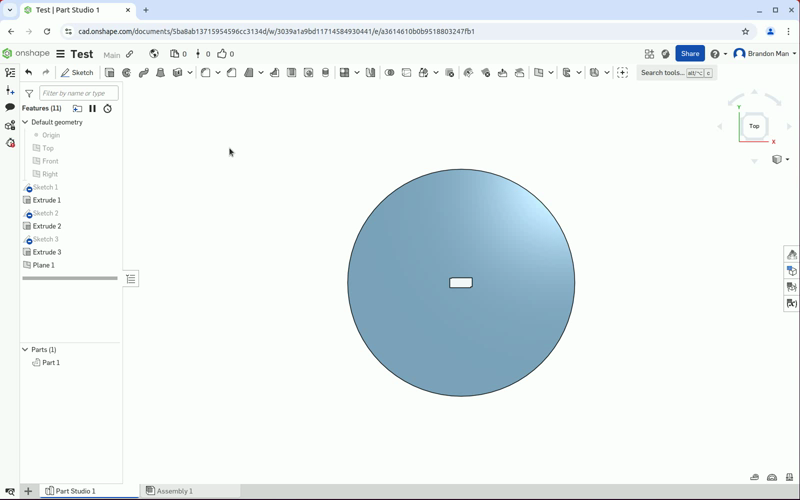
key(shift+s)
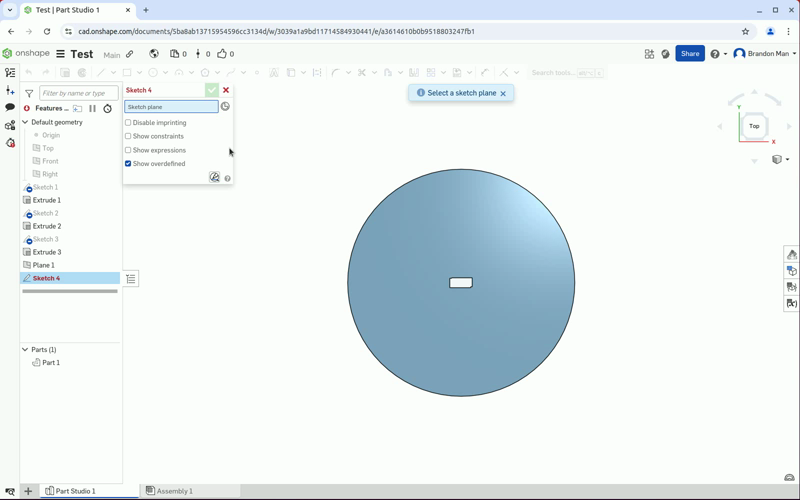
mouse_move(73, 267)
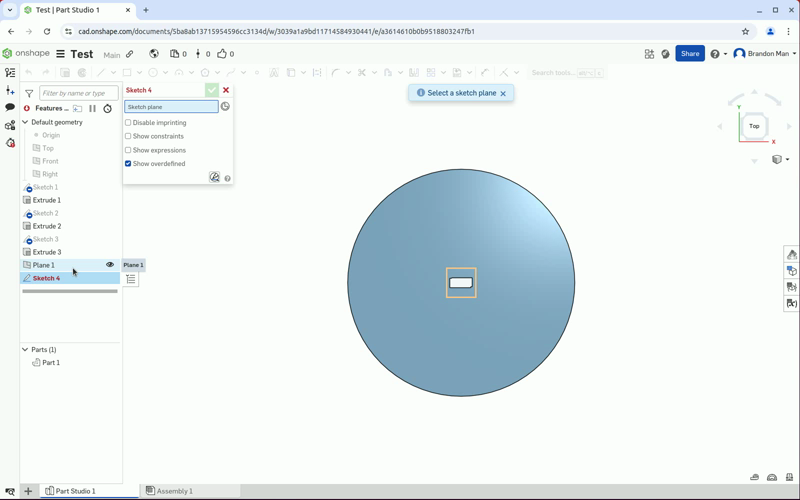
click(73, 267)
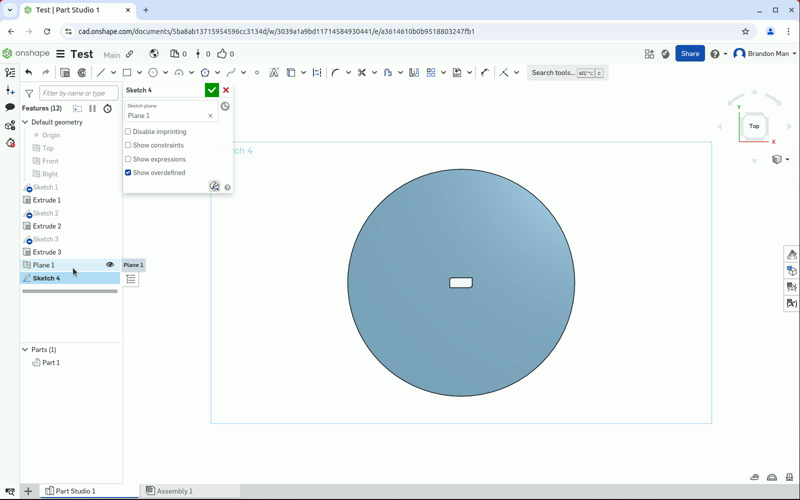
mouse_move(73, 352)
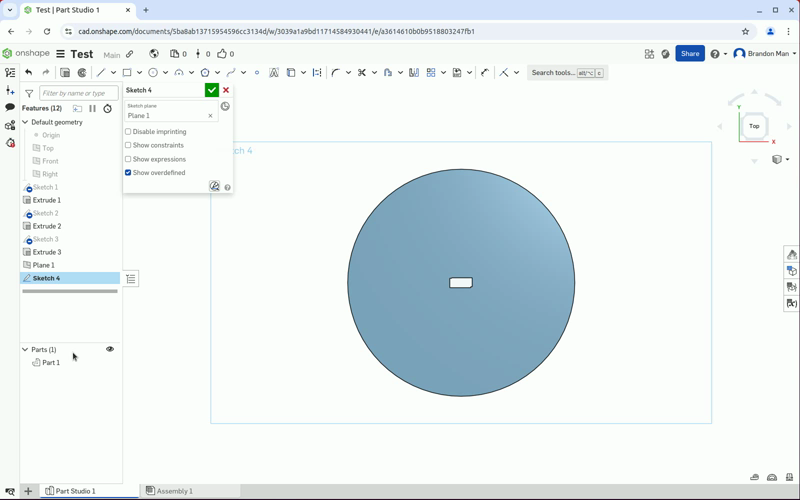
key(y)
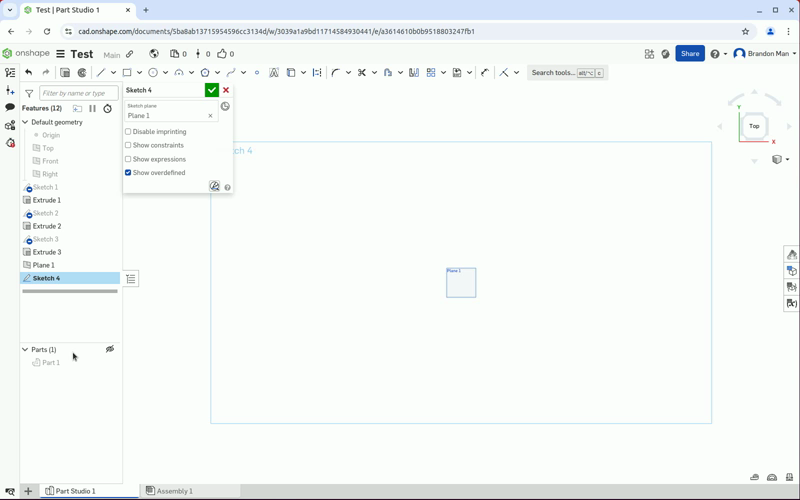
key(c)
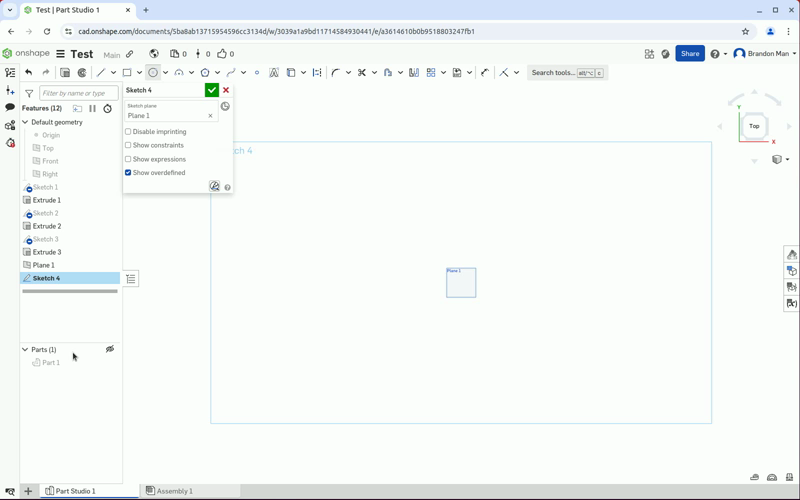
key_down(shift)
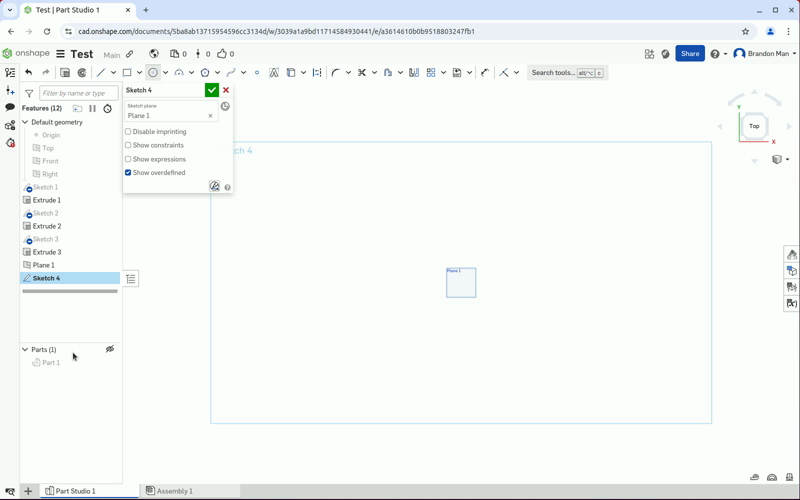
mouse_move(461, 282)
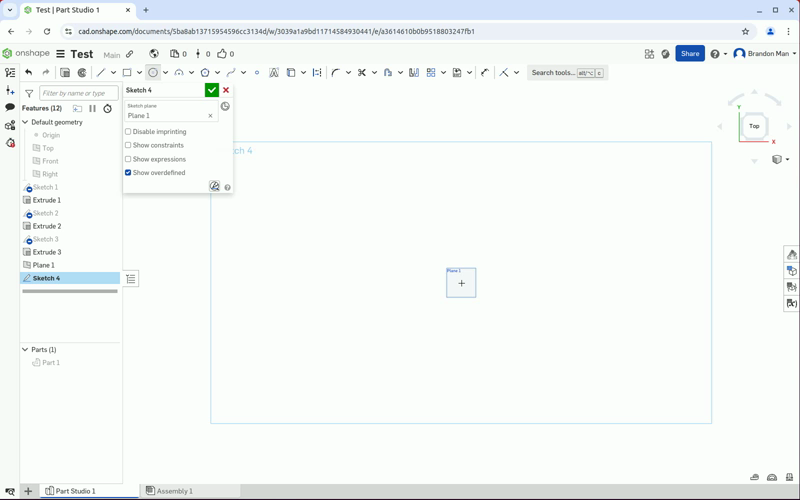
click(461, 282)
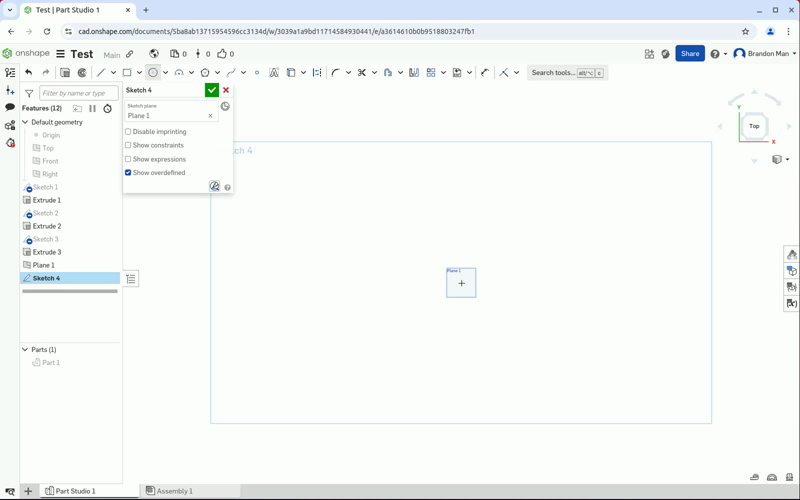
key_up(shift)
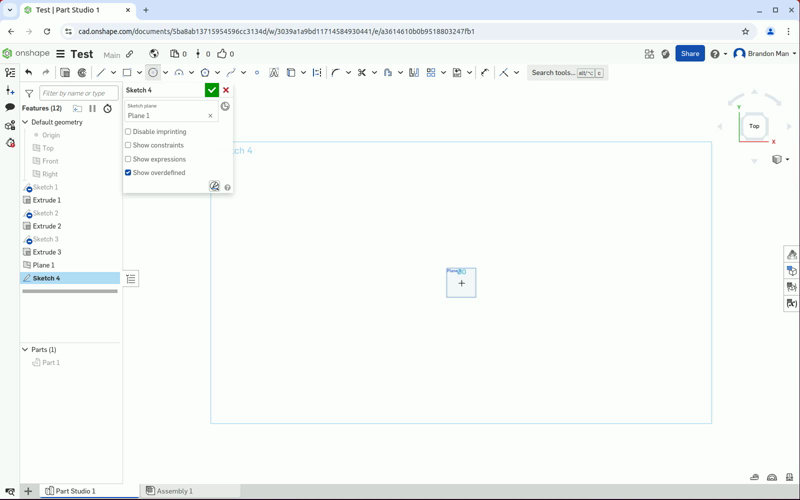
mouse_move(464, 282)
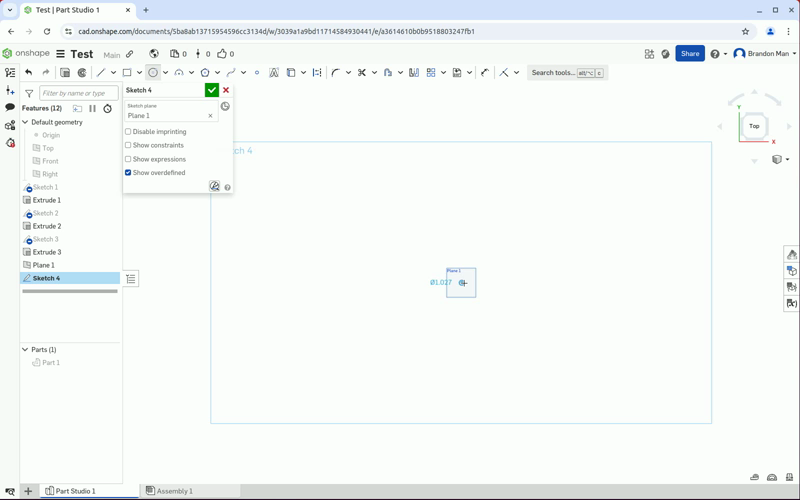
scroll(6)
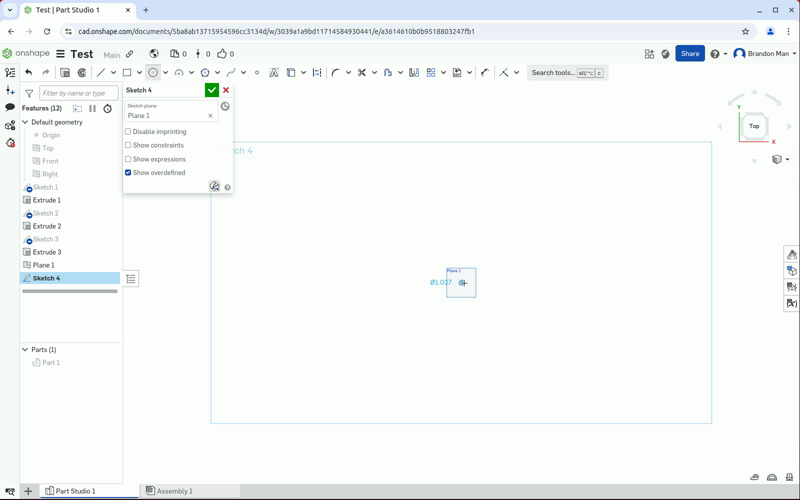
scroll(6)
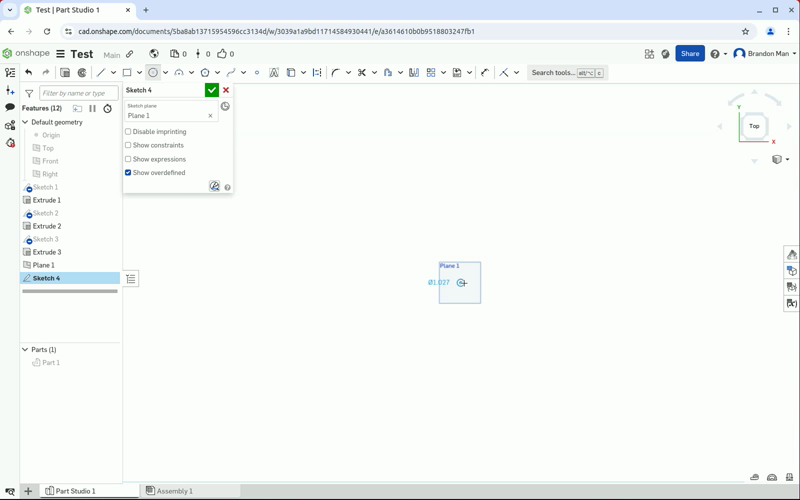
scroll(6)
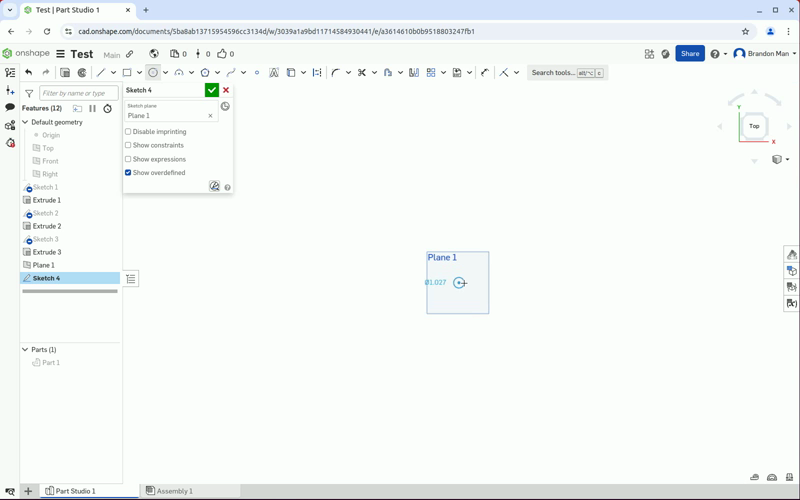
scroll(6)
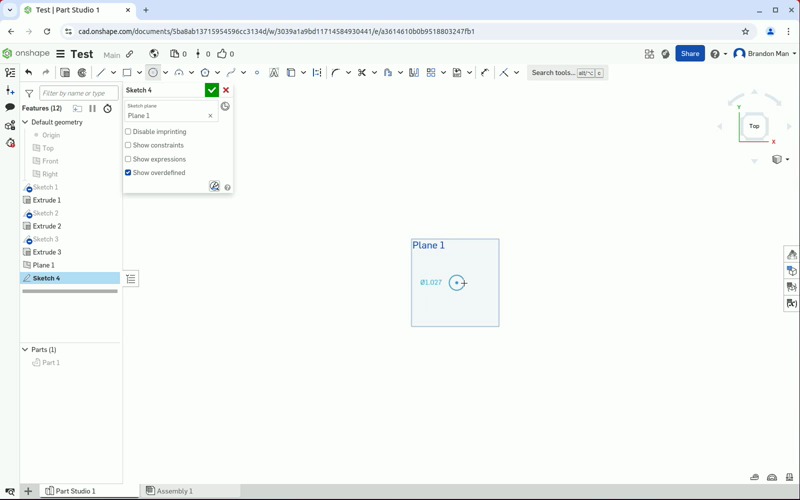
scroll(6)
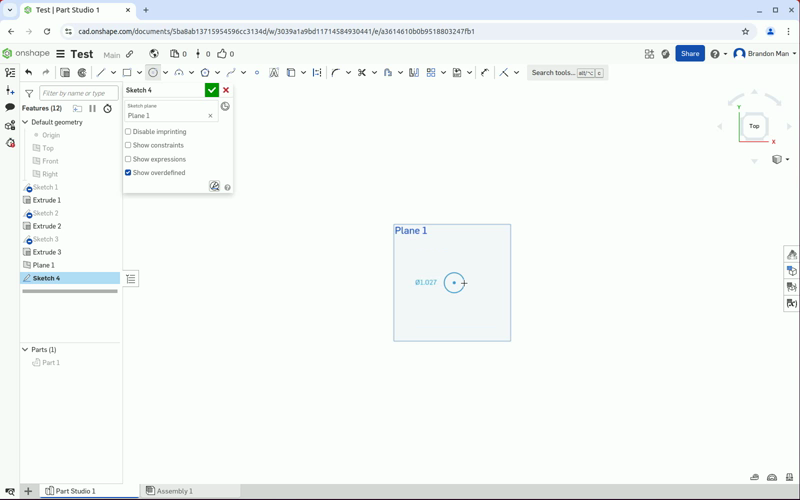
scroll(6)
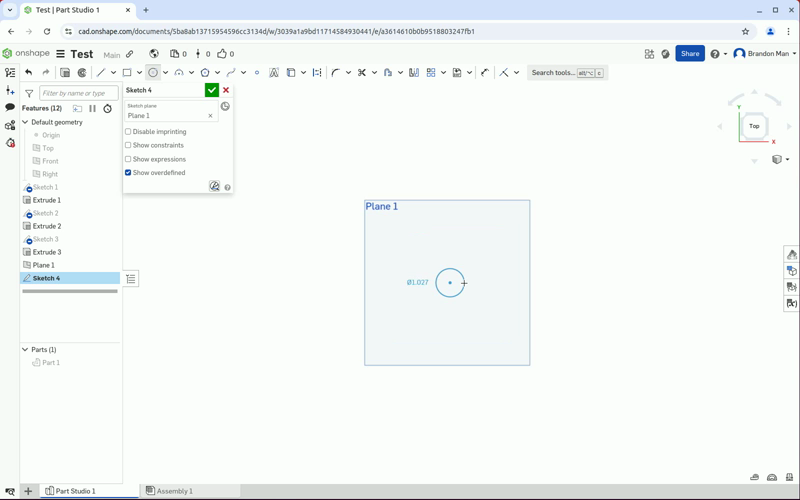
scroll(6)
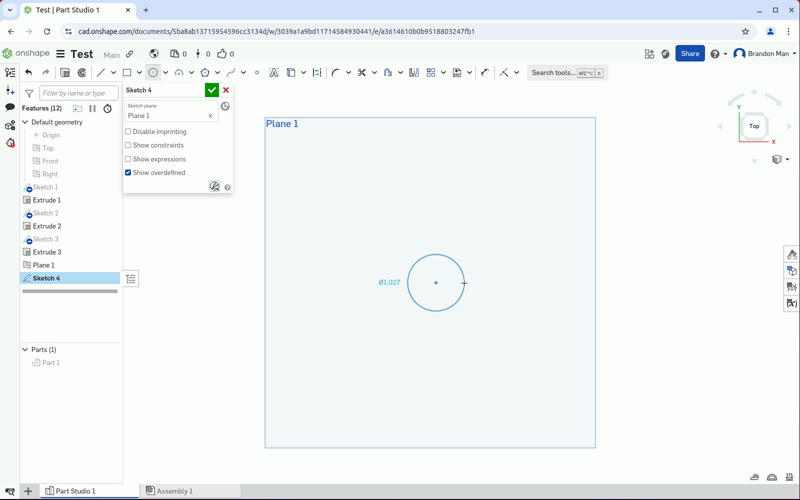
click(464, 282)
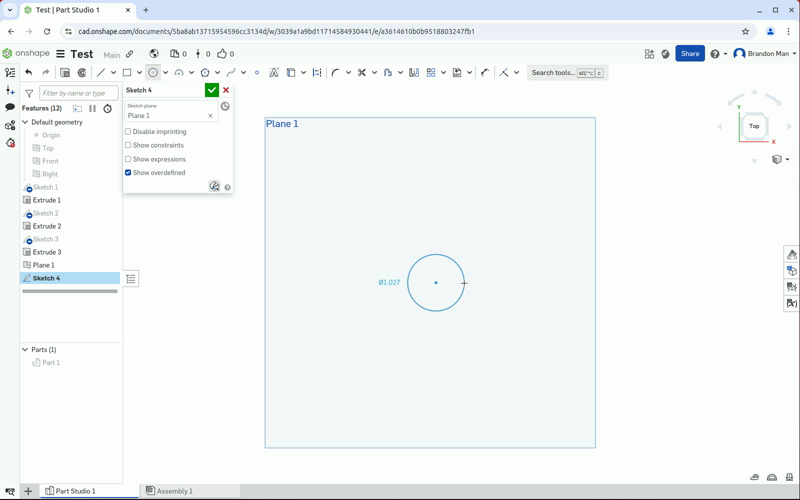
scroll(-6)
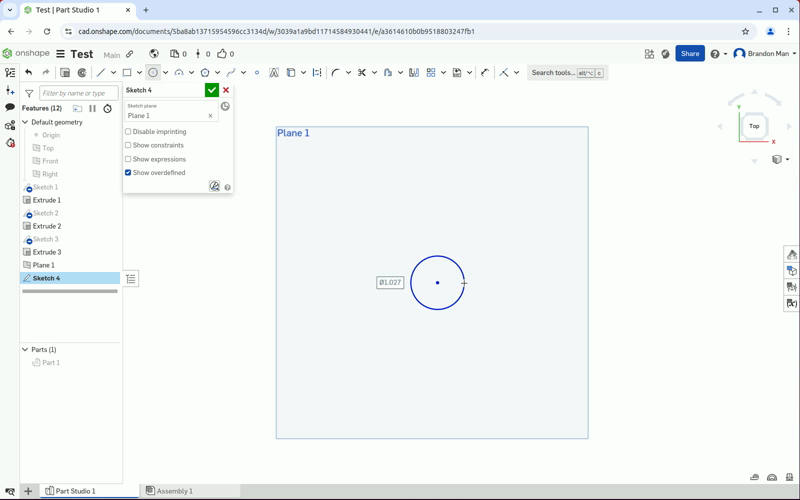
scroll(-6)
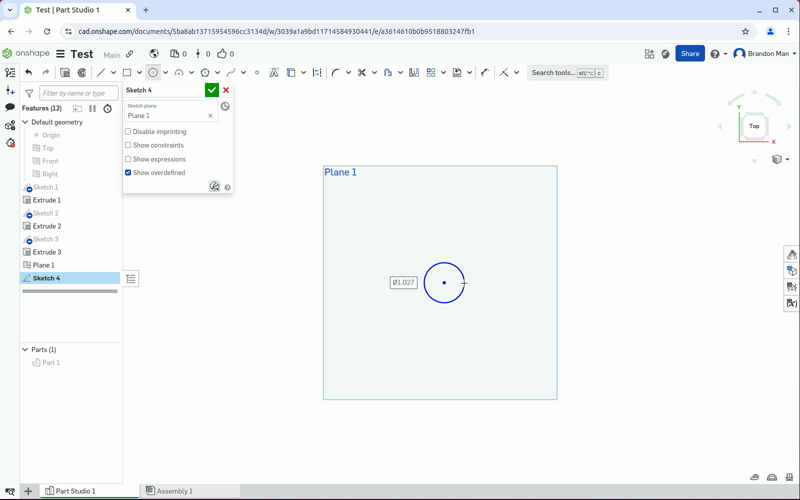
scroll(-6)
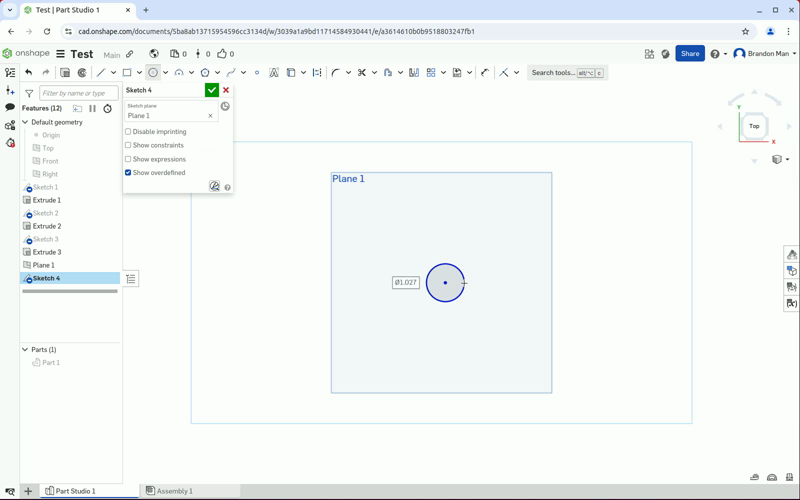
scroll(-6)
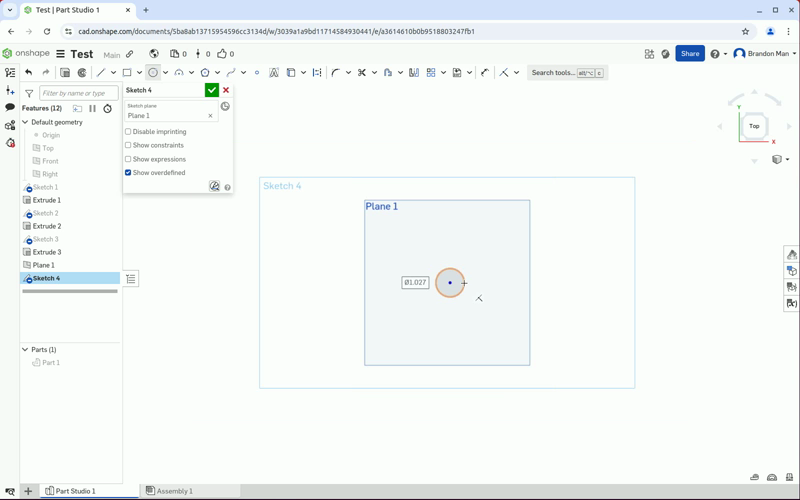
scroll(-6)
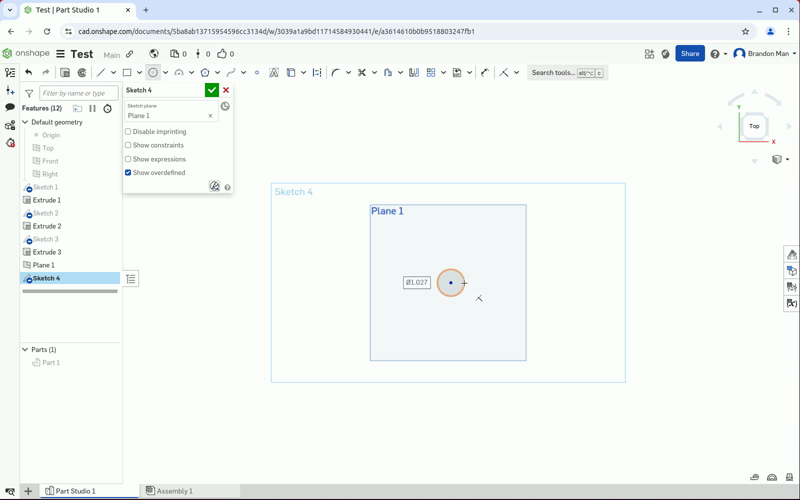
scroll(-6)
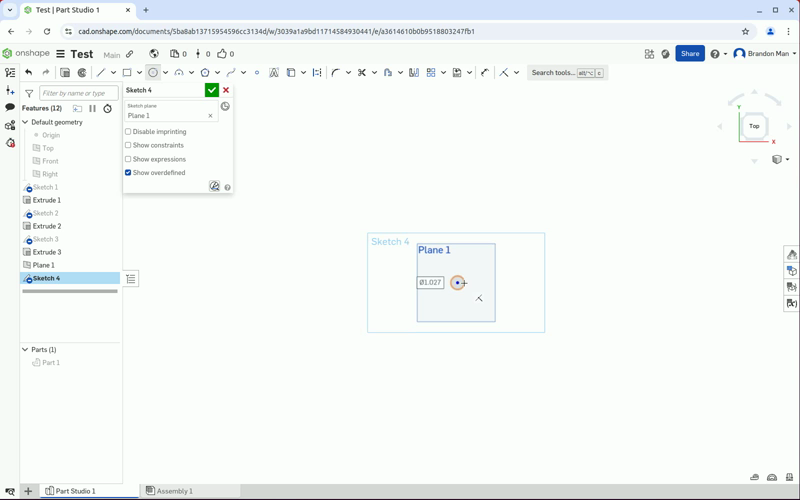
scroll(-6)
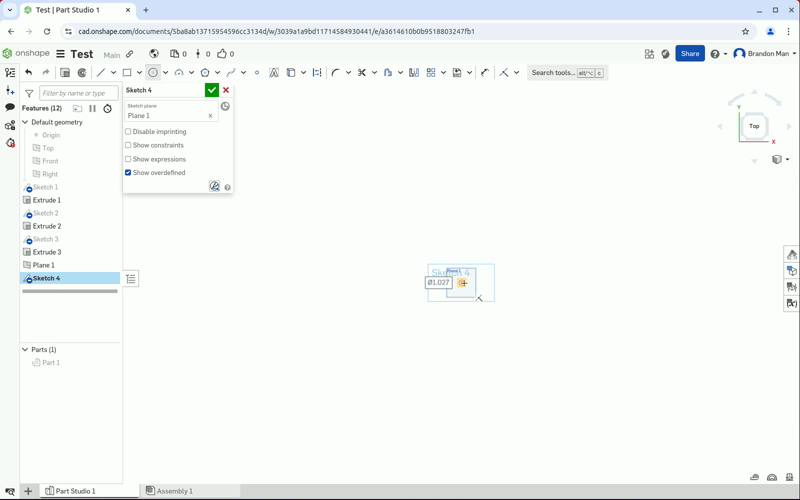
key(esc)
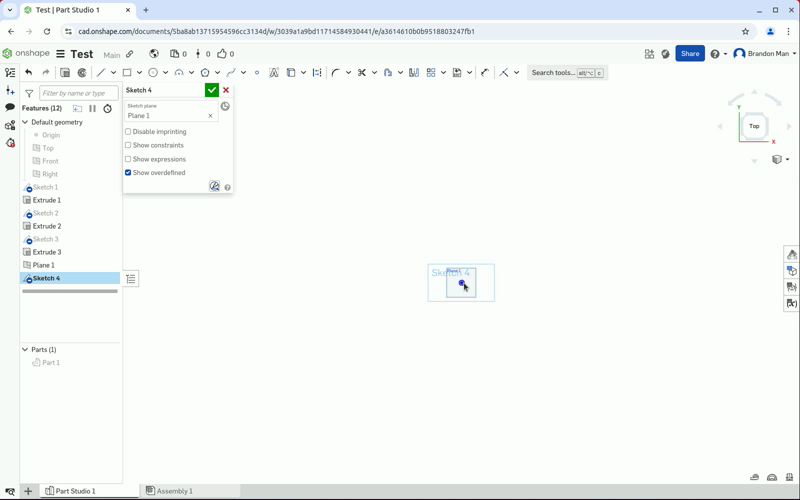
mouse_move(462, 281)
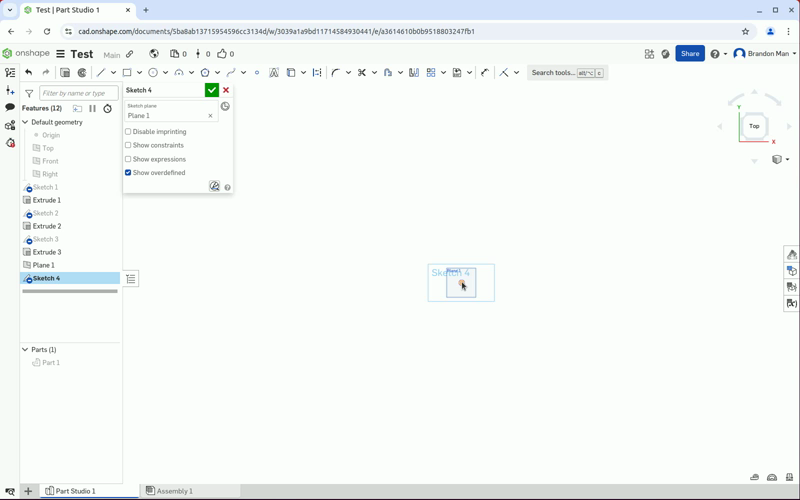
scroll(6)
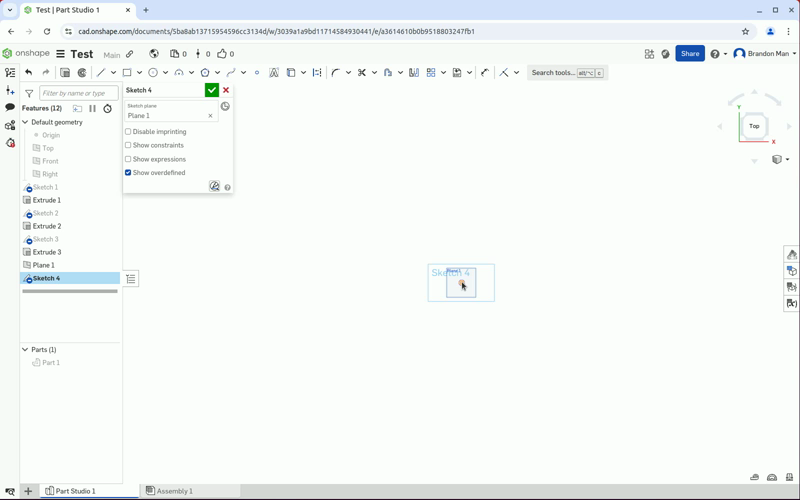
scroll(6)
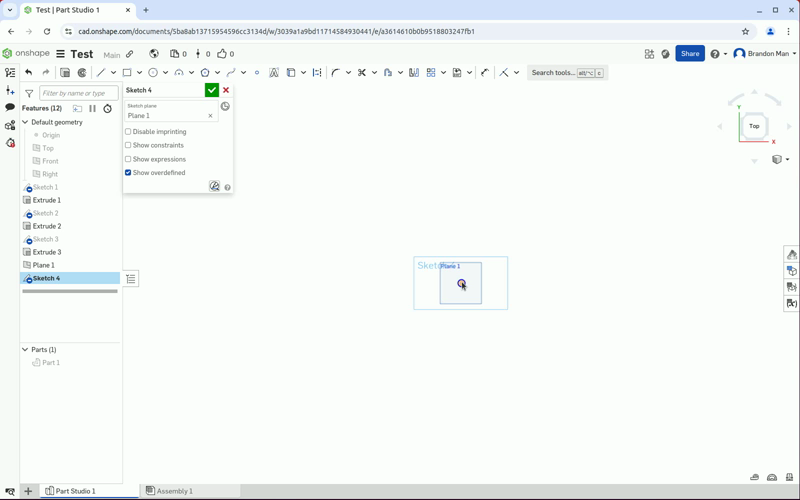
scroll(6)
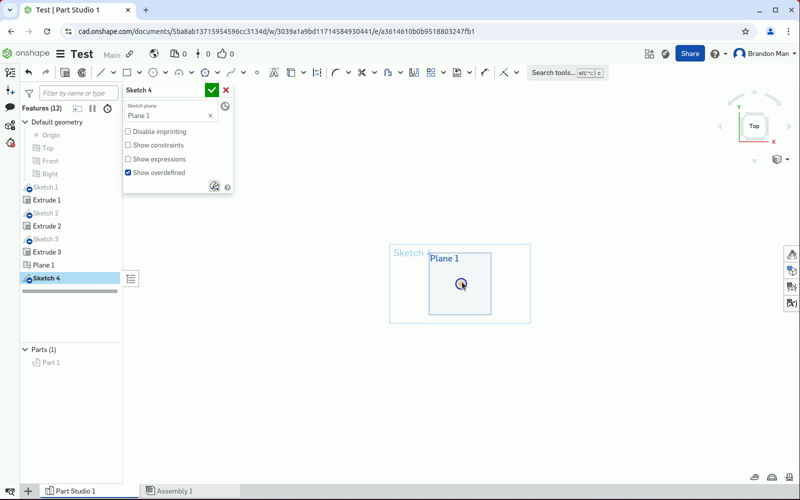
scroll(6)
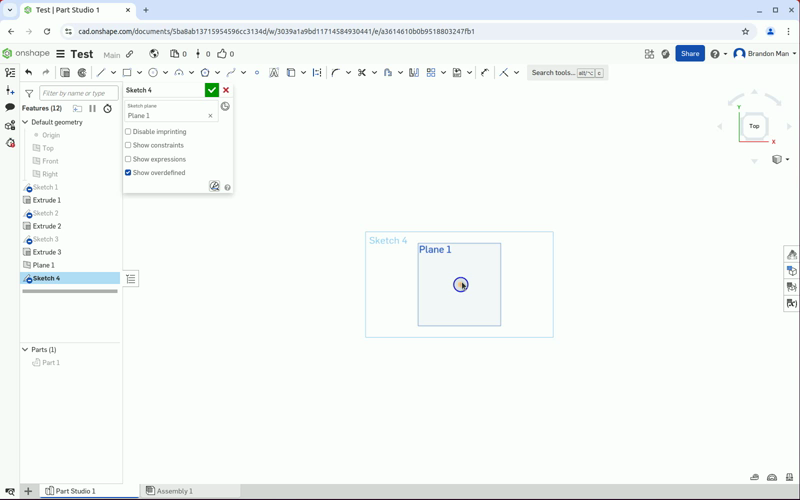
scroll(6)
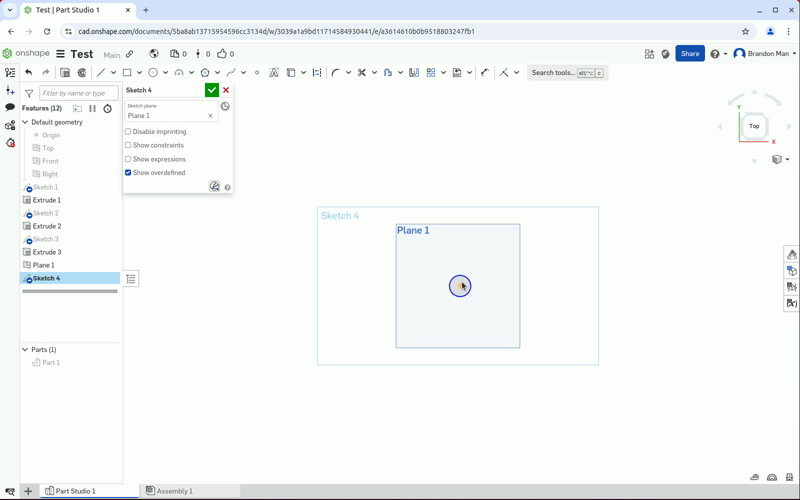
scroll(6)
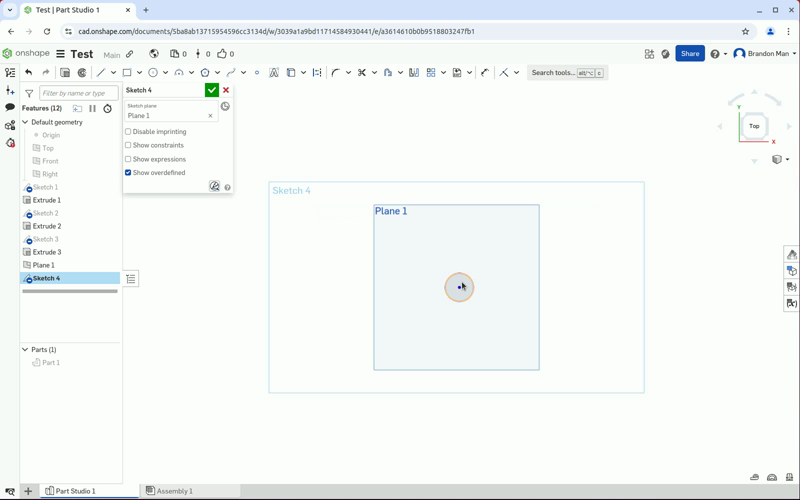
scroll(6)
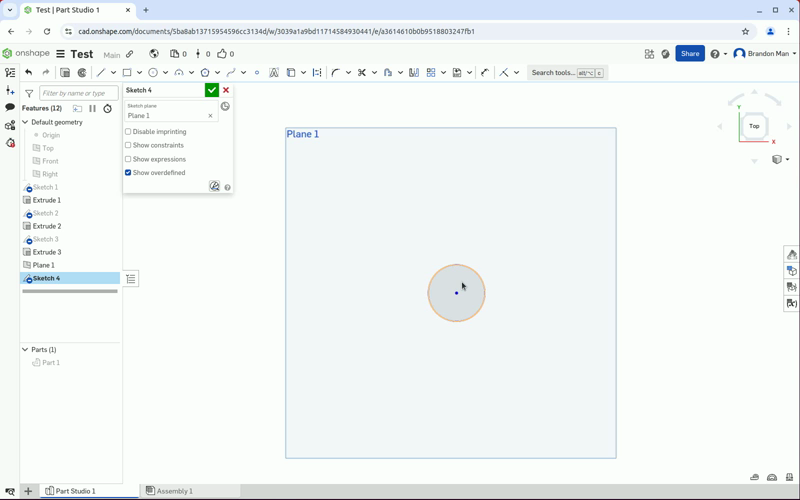
click(462, 281)
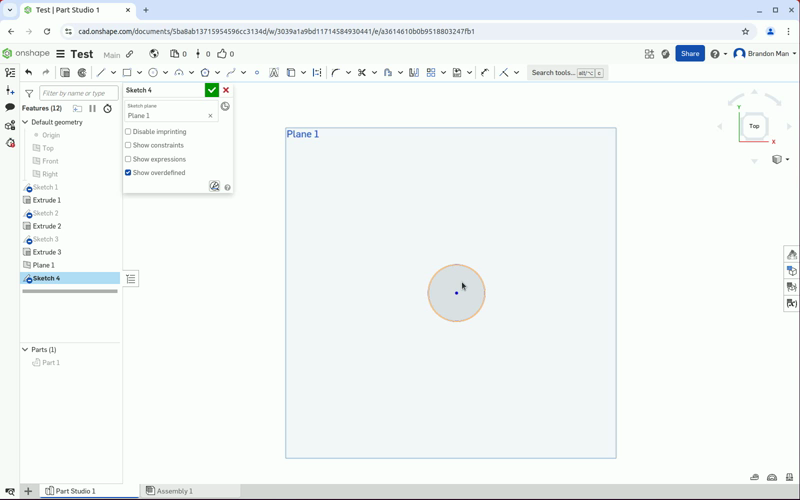
scroll(-6)
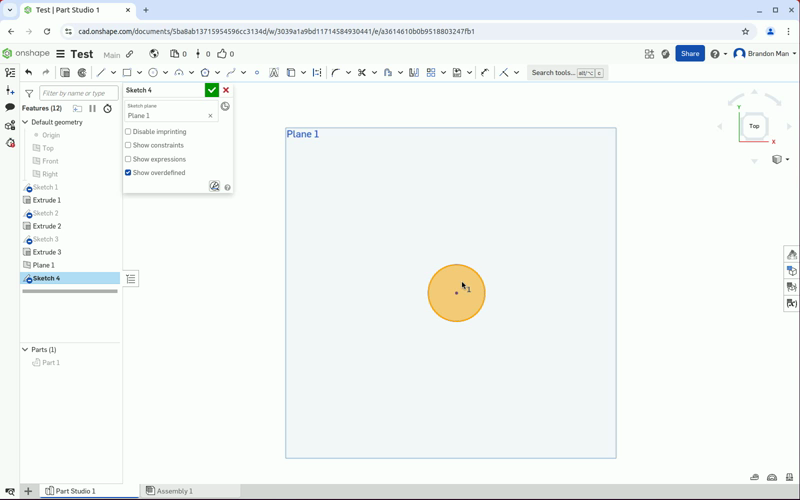
scroll(-6)
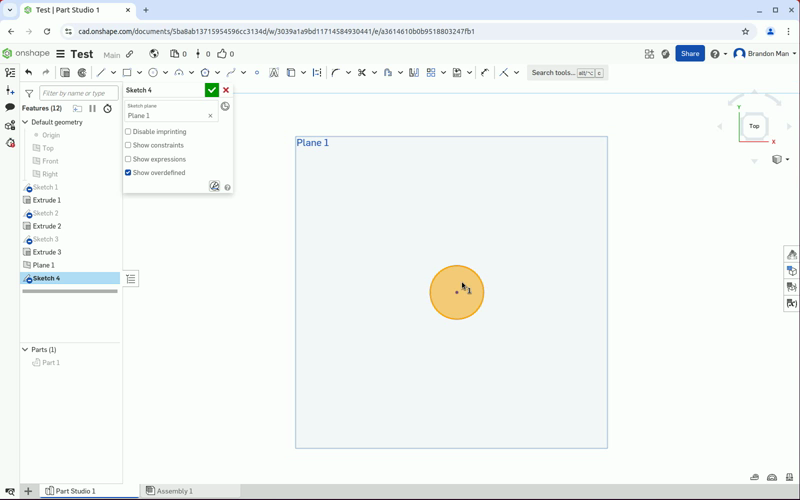
scroll(-6)
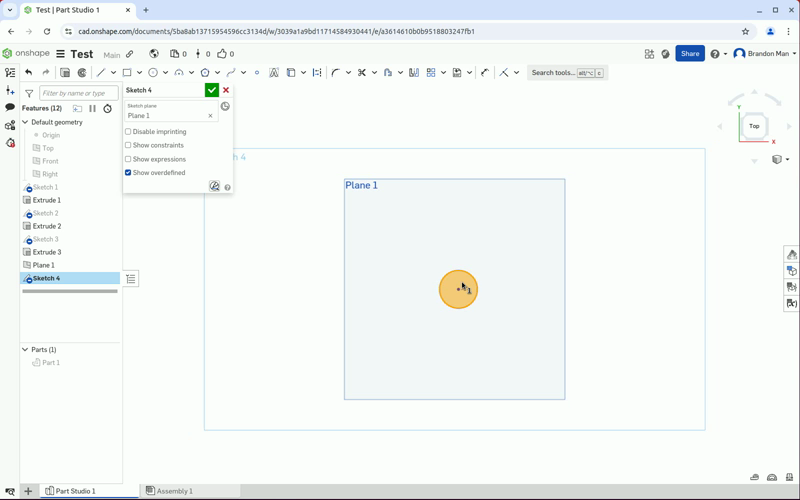
scroll(-6)
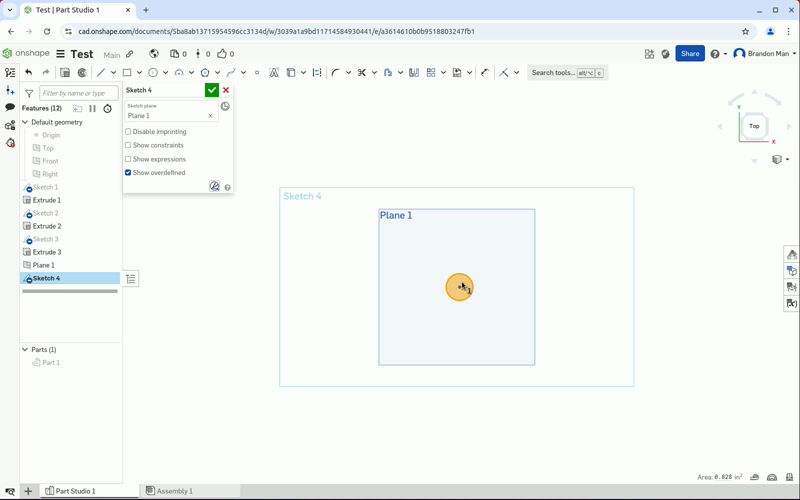
scroll(-6)
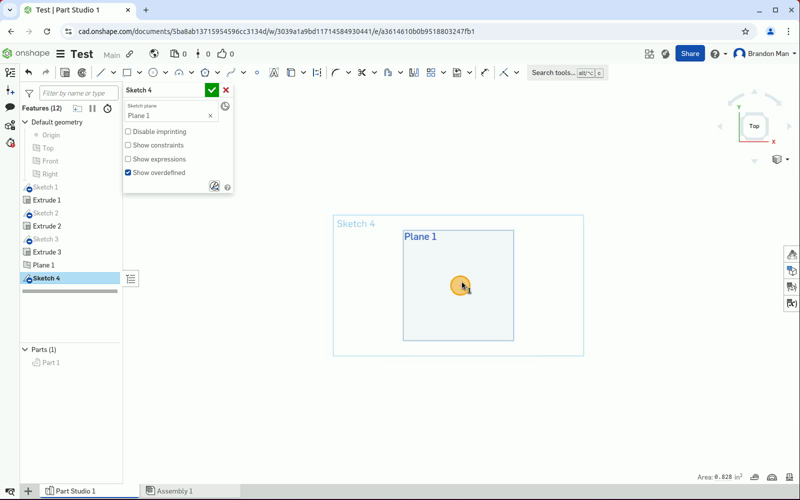
scroll(-6)
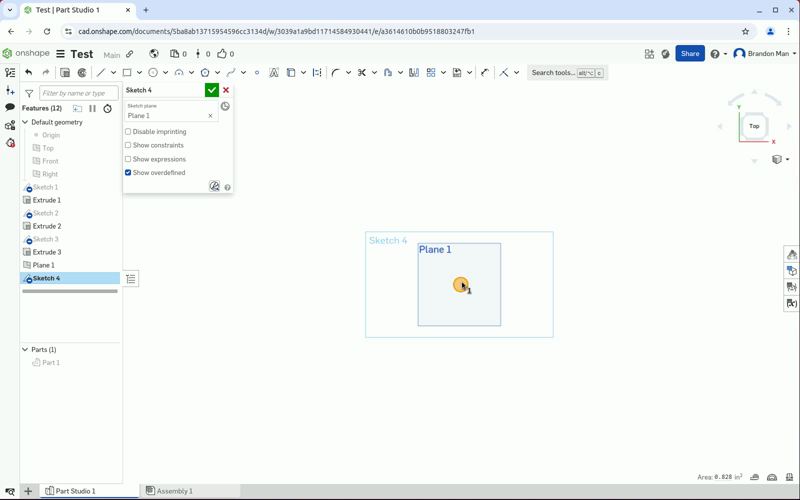
scroll(-6)
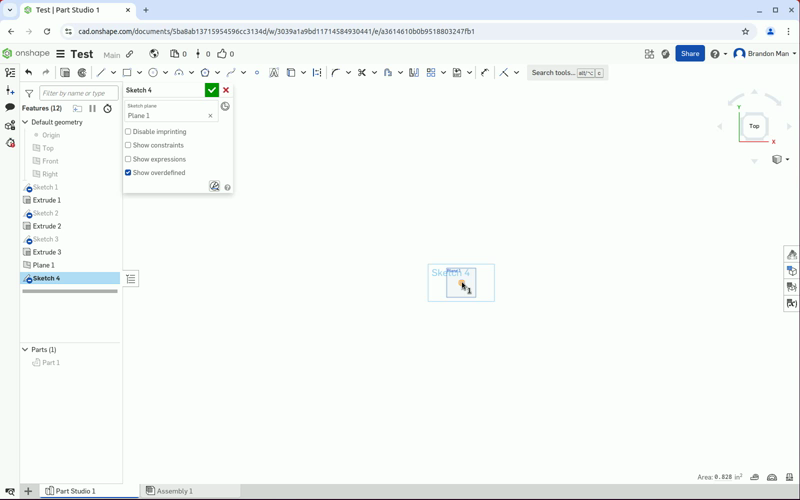
mouse_move(73, 352)
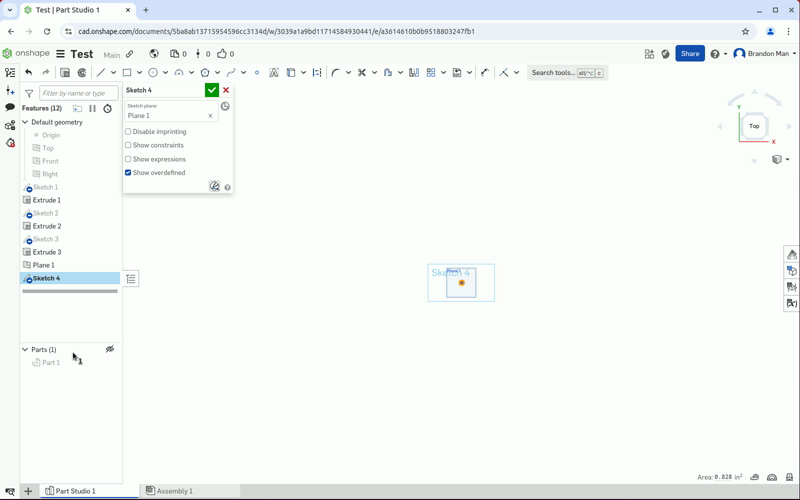
key(shift+y)
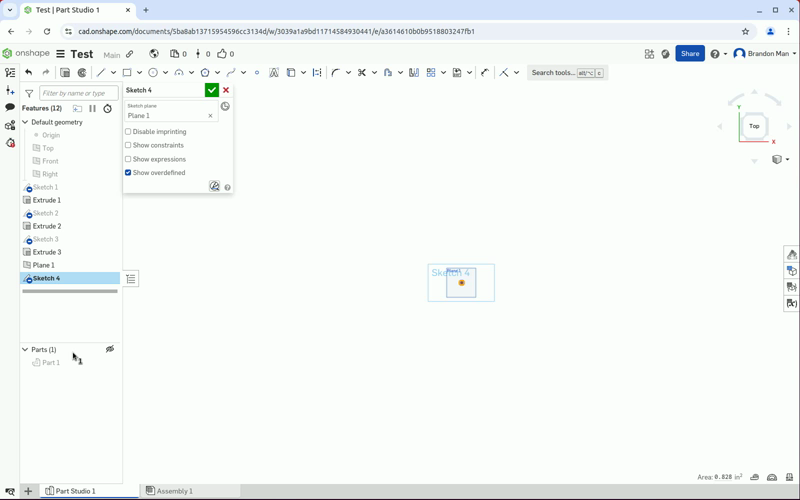
key(shift+e)
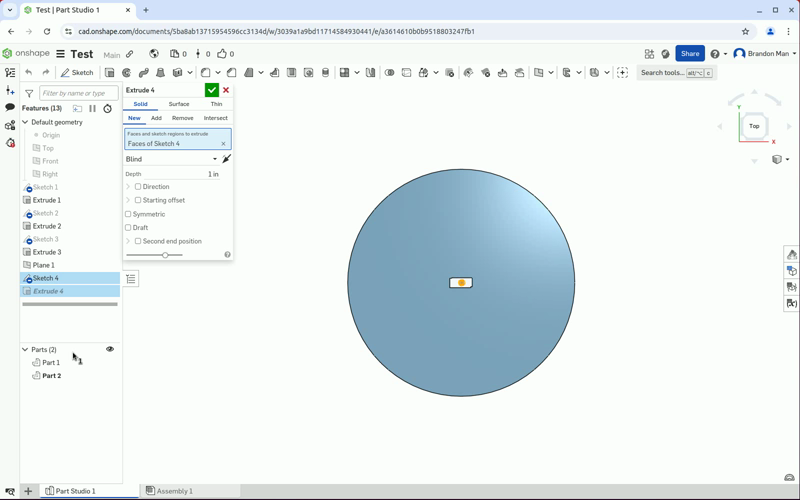
mouse_move(143, 106)
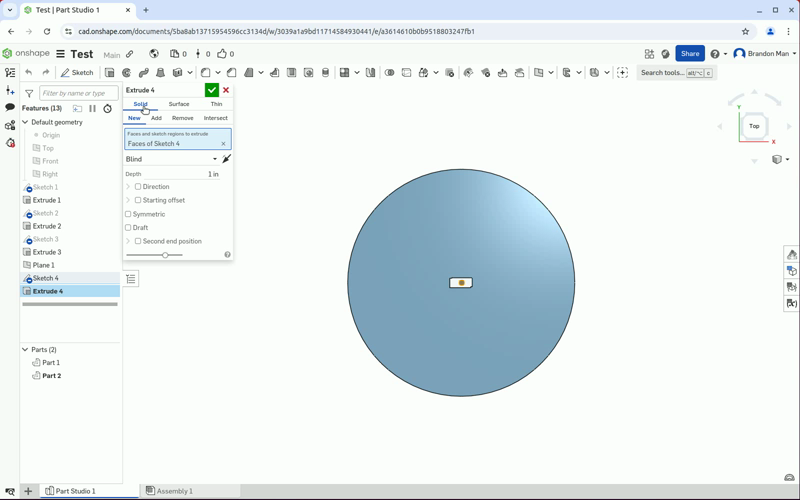
click(143, 106)
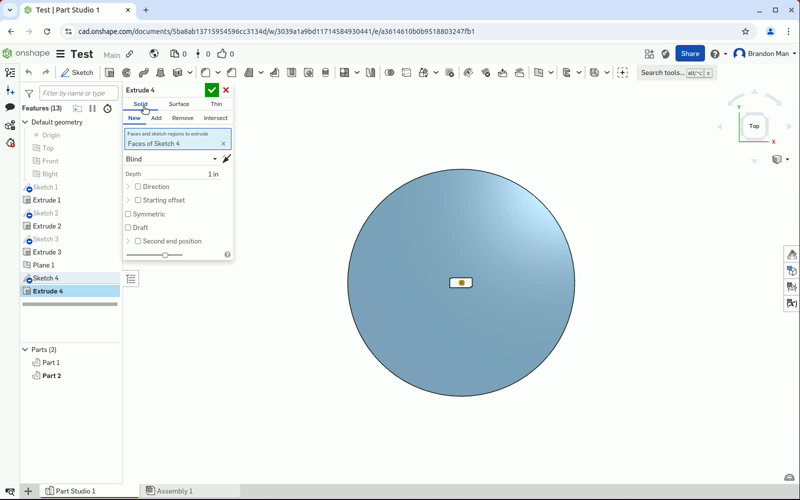
mouse_move(186, 120)
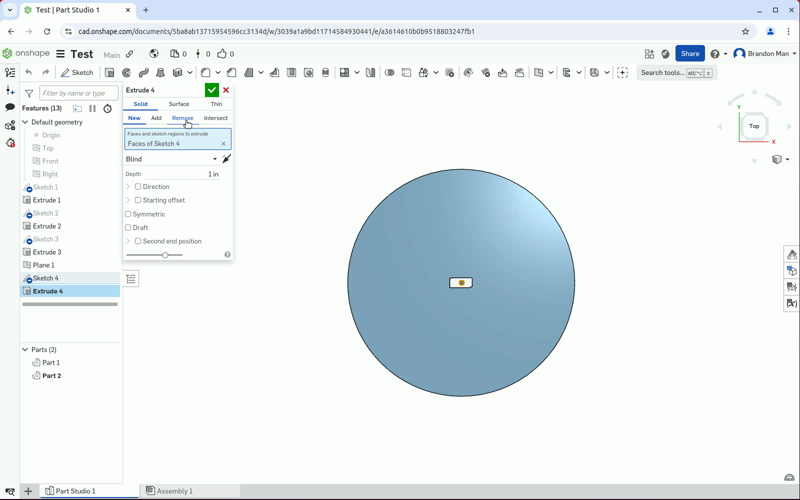
click(186, 120)
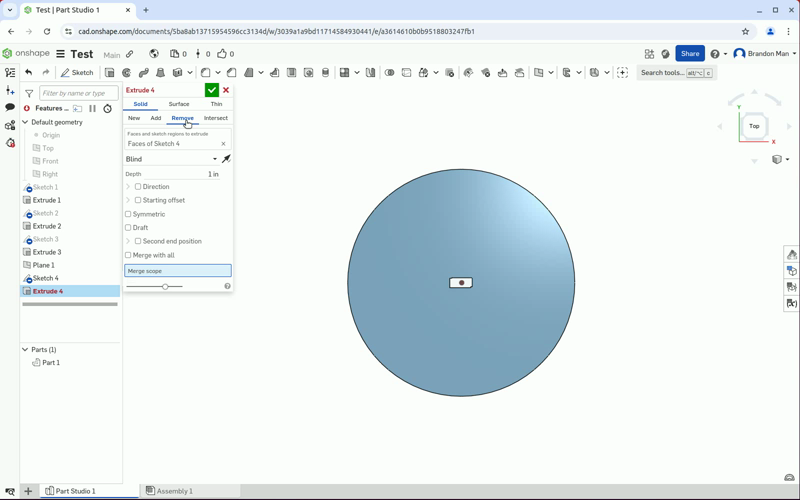
key(tab, 4)
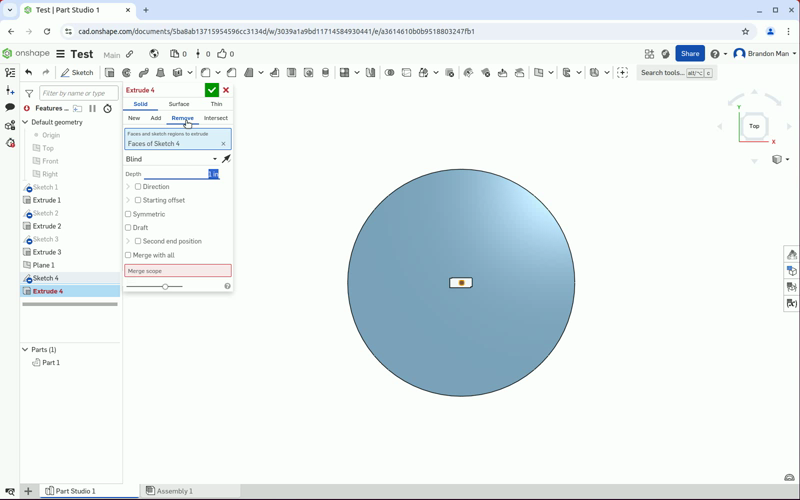
text(0.241)
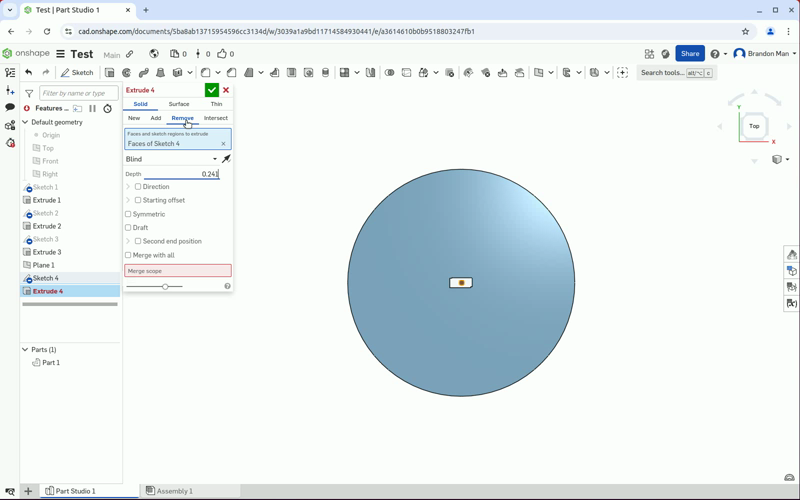
key(tab, 6)
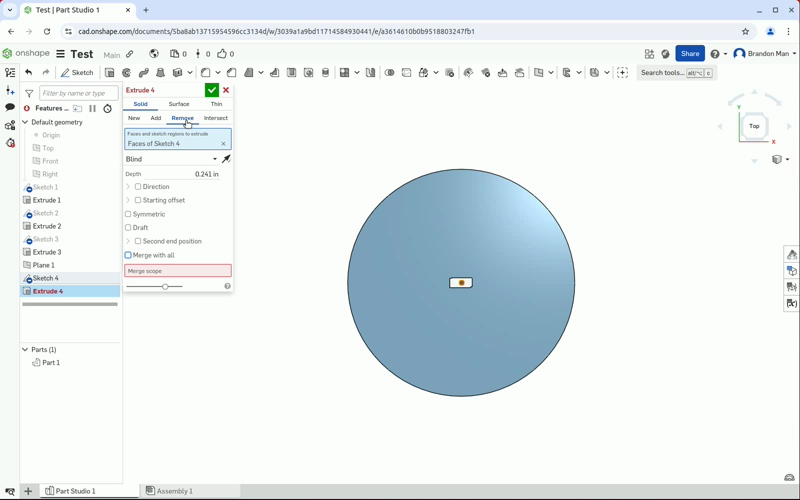
key(space)
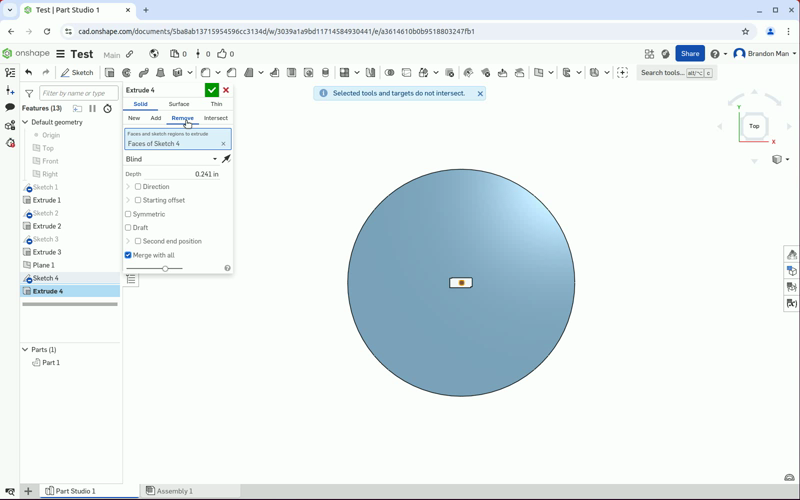
key(enter)
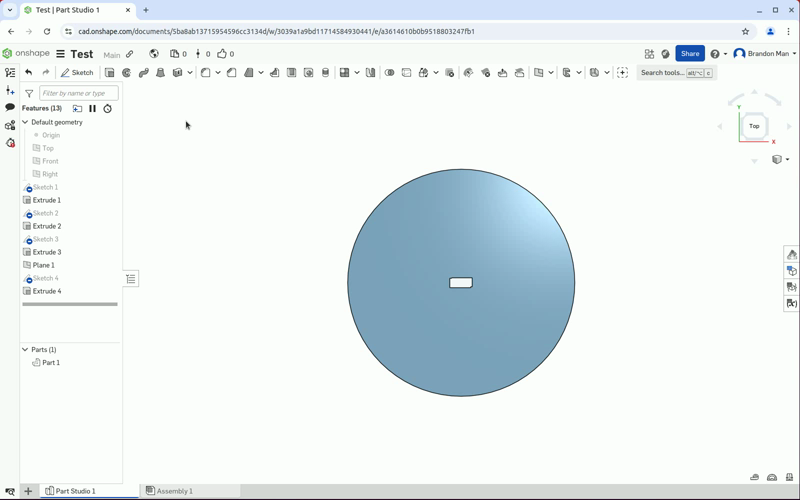
key(shift+h)
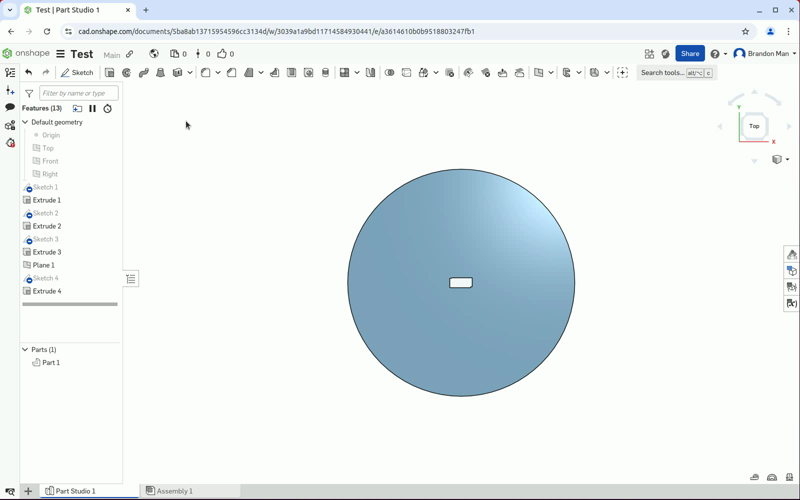
key(shift+h)
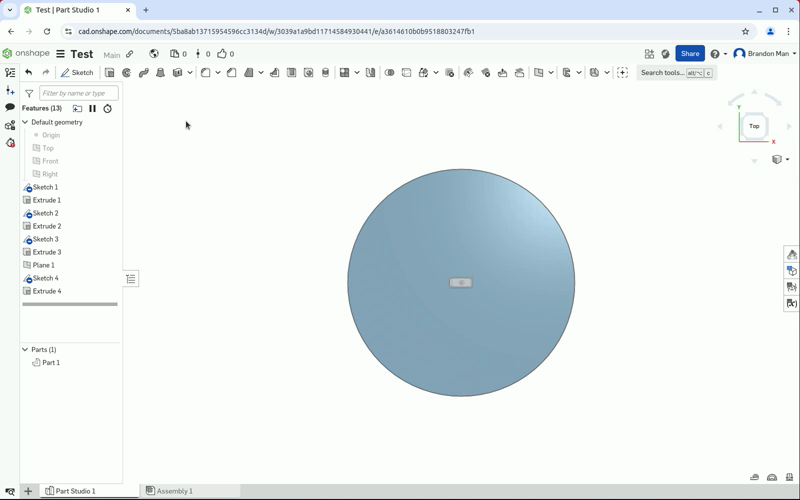
key(shift+7)
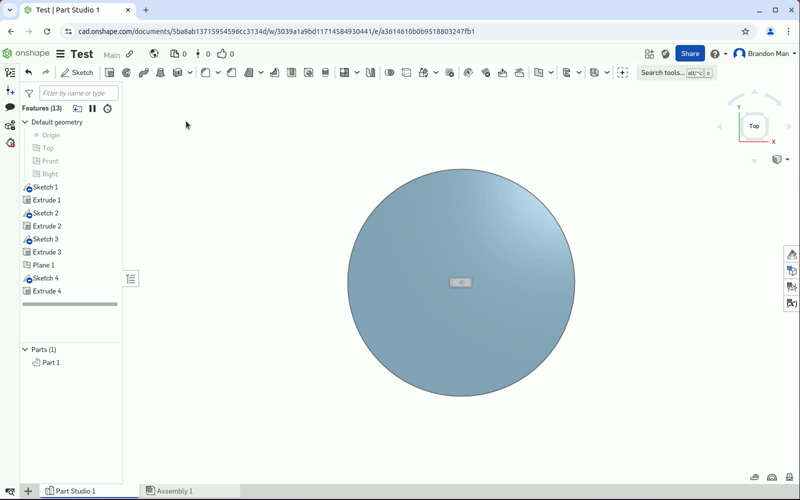
key(up, 3)
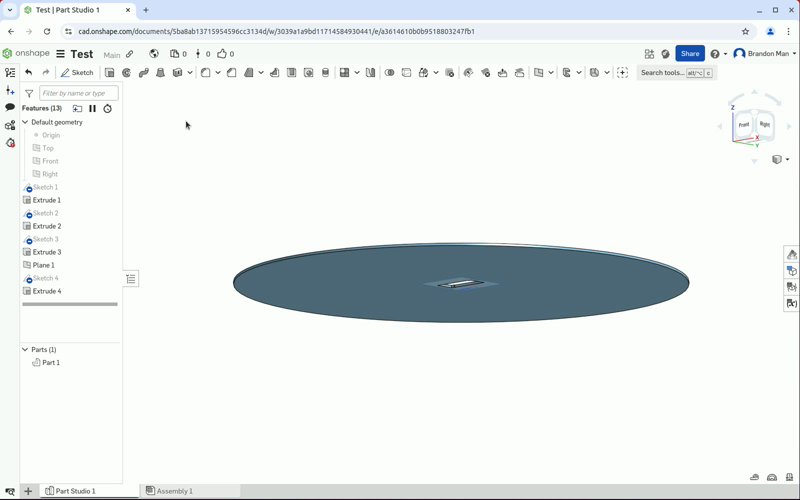
key(left, 3)
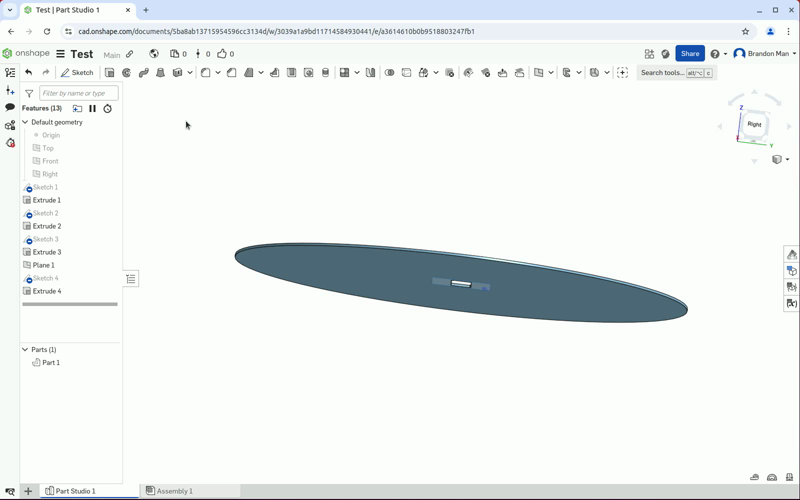
key(right, 3)
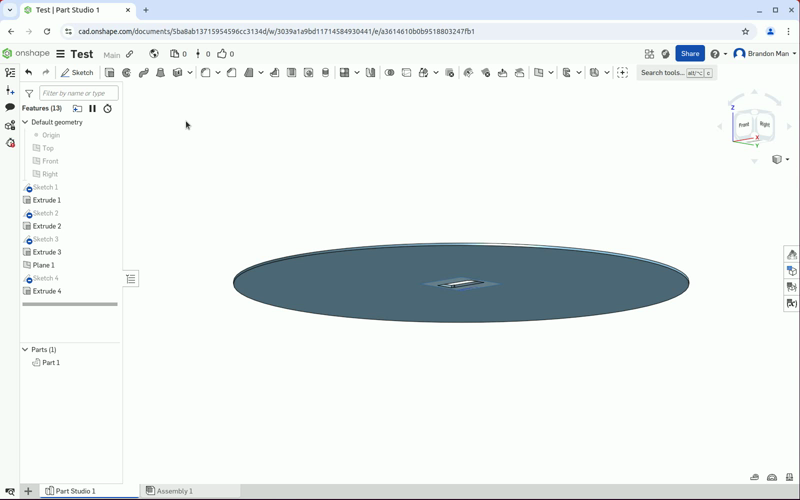
key(down, 3)
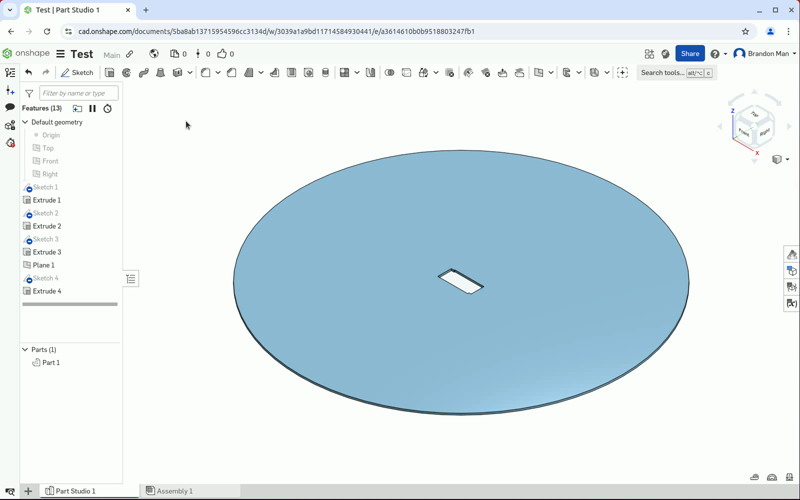
mouse_move(73, 189)
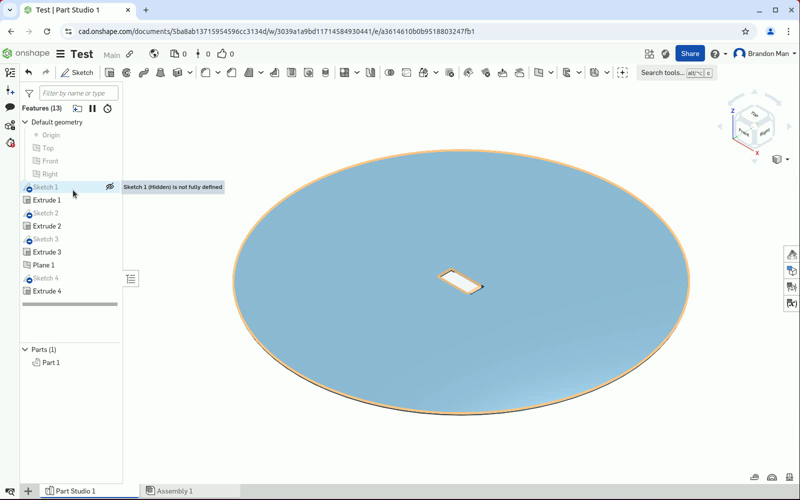
click(73, 189)